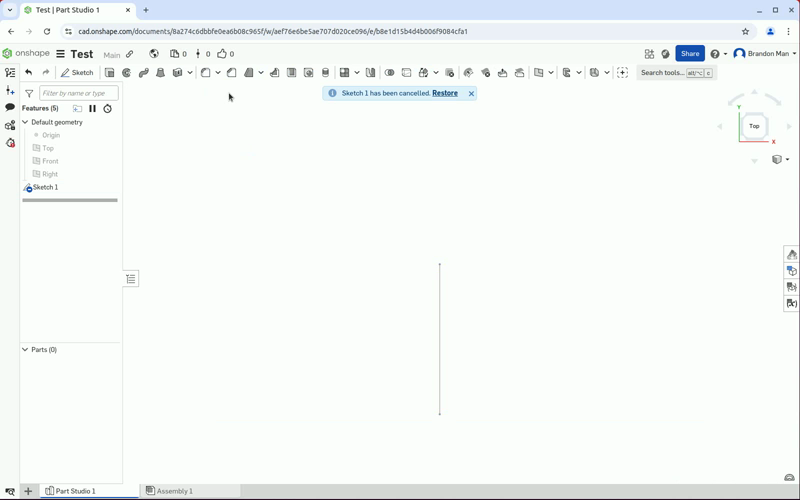
key(shift+h)
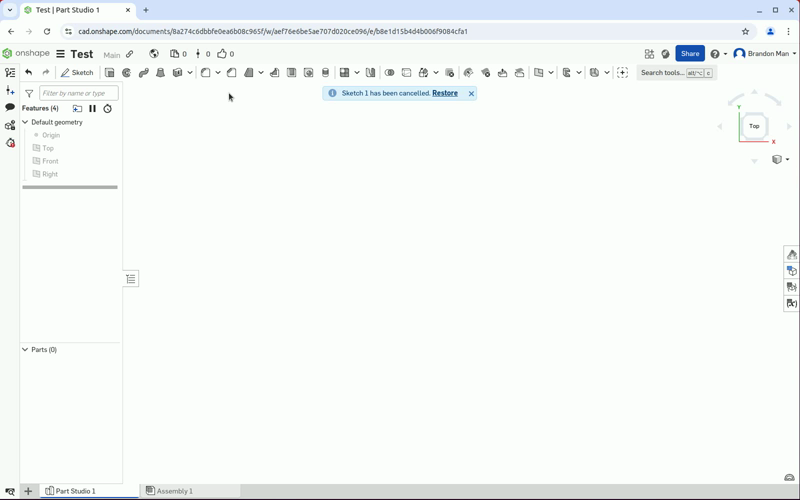
mouse_move(73, 352)
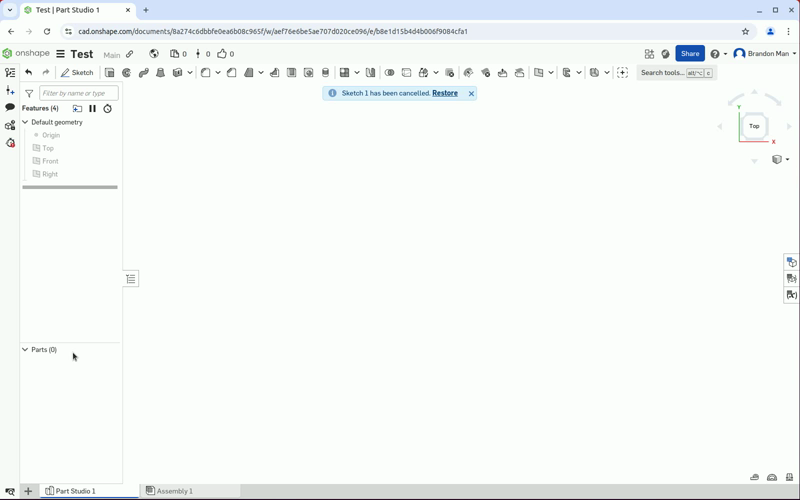
key(y)
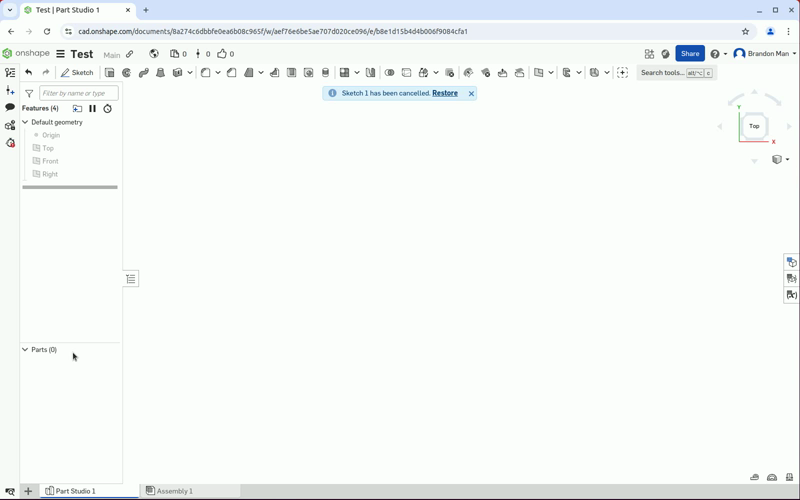
key(shift+p)
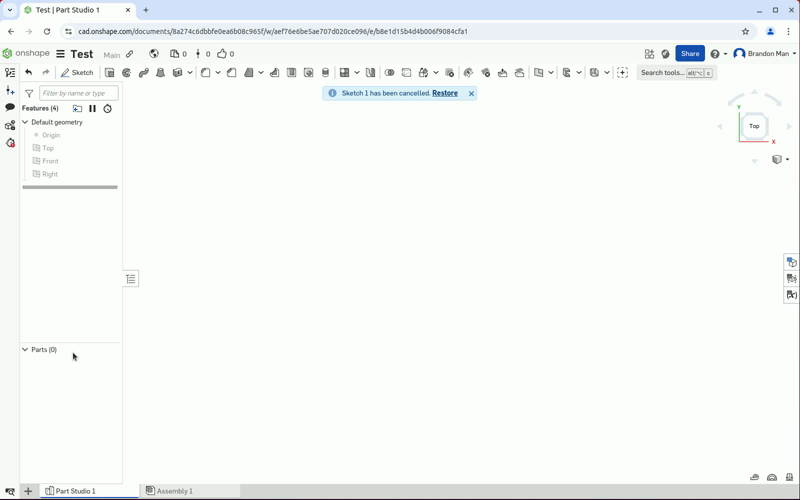
key(space)
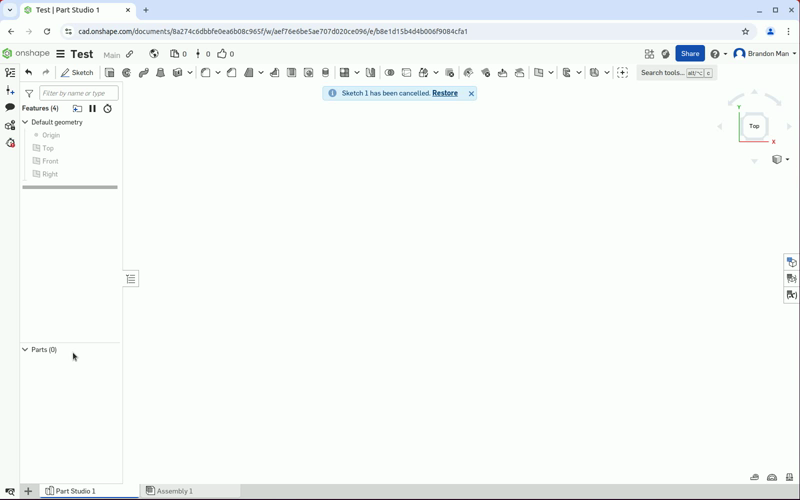
key_down(shift)
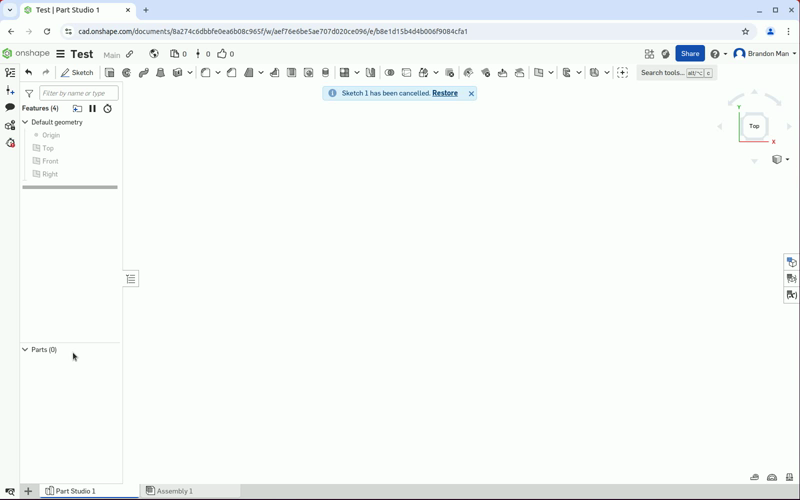
key(up)
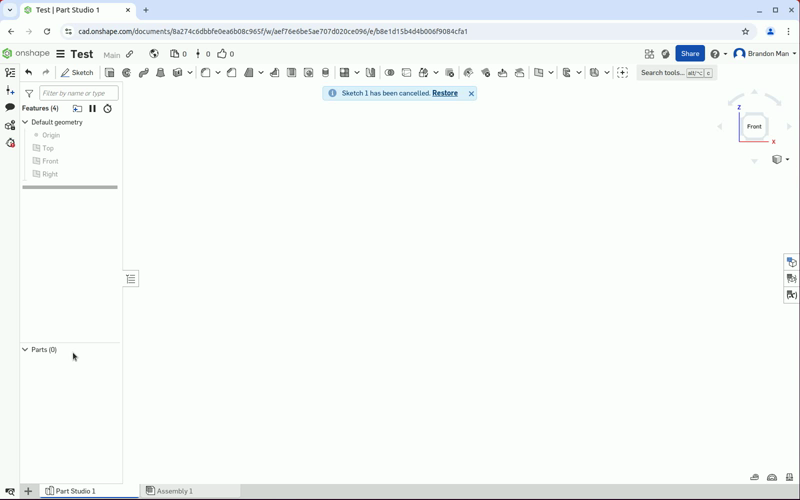
key_up(shift)
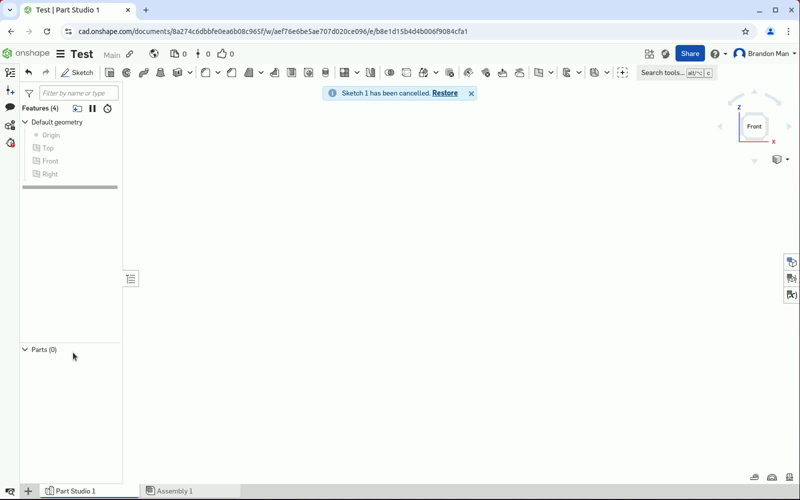
mouse_move(73, 352)
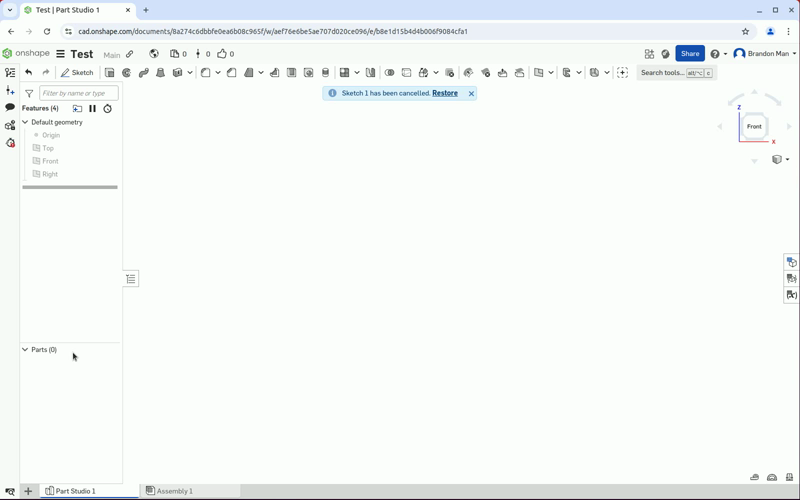
key(shift+y)
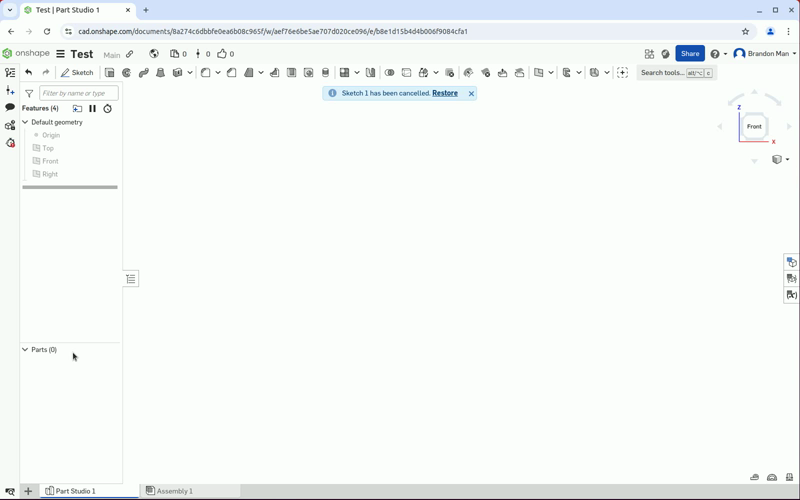
key(shift+s)
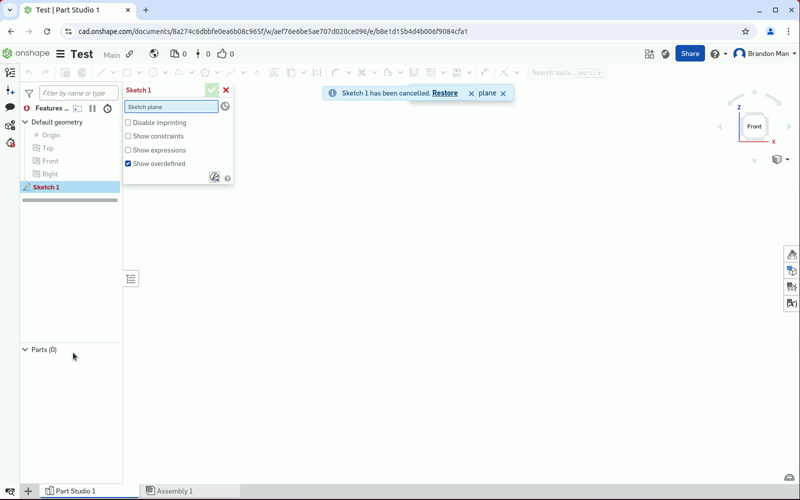
mouse_move(73, 163)
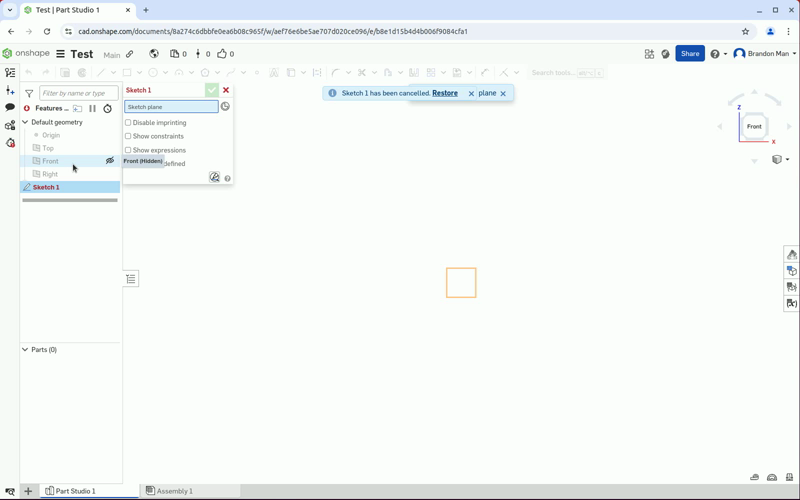
click(73, 163)
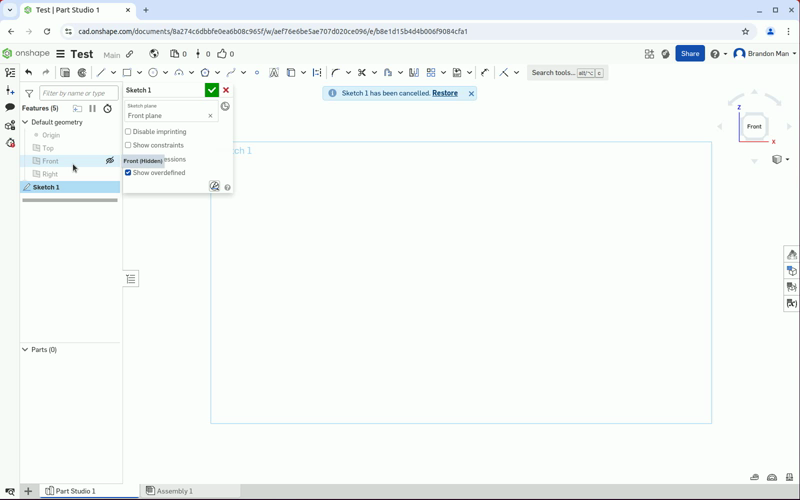
mouse_move(73, 352)
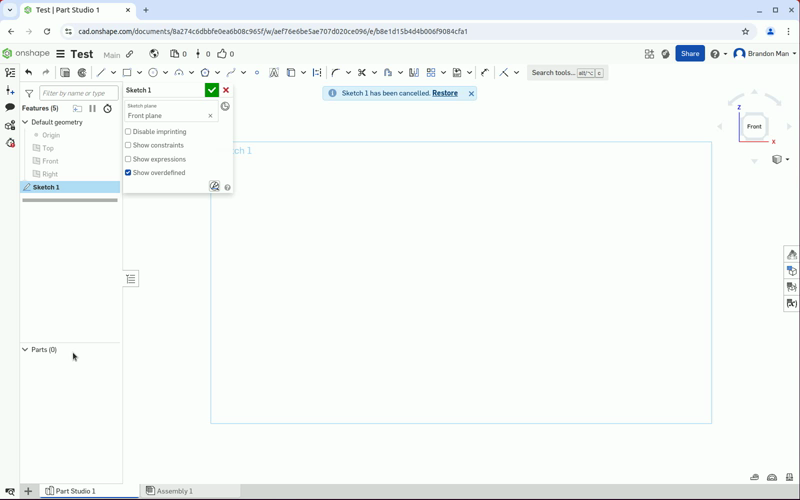
key(y)
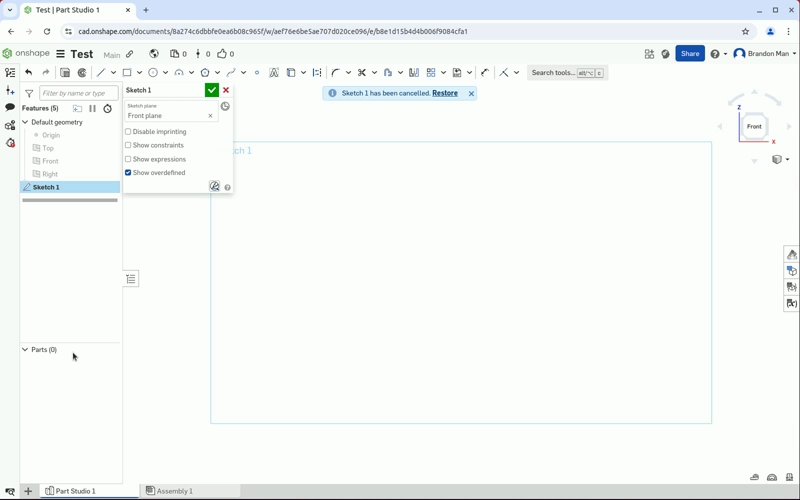
key(l)
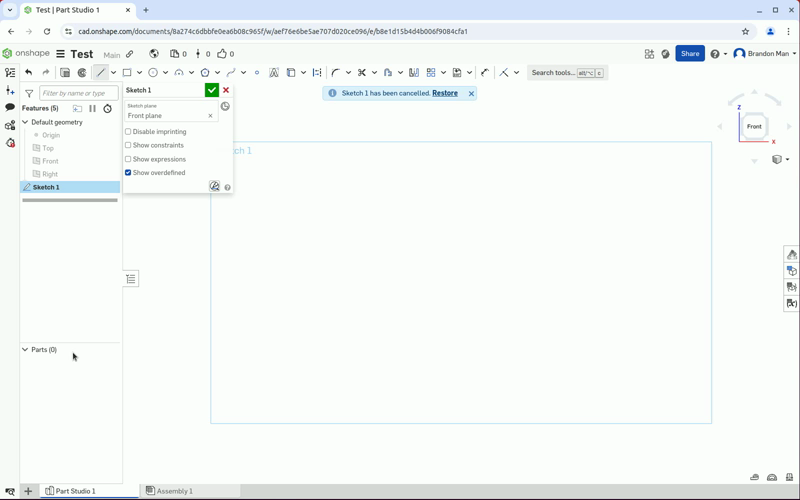
key_down(shift)
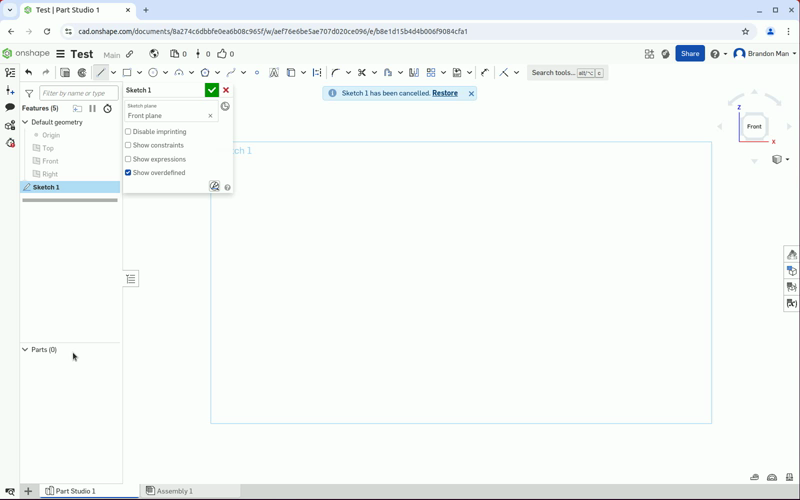
mouse_move(379, 314)
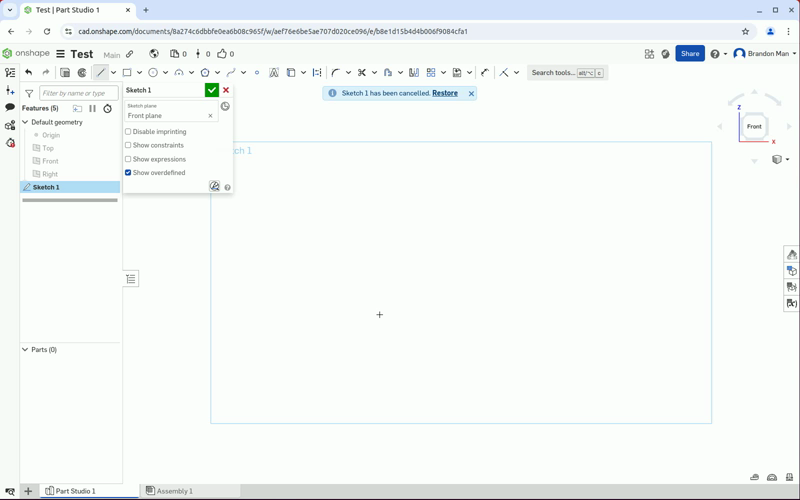
click(379, 314)
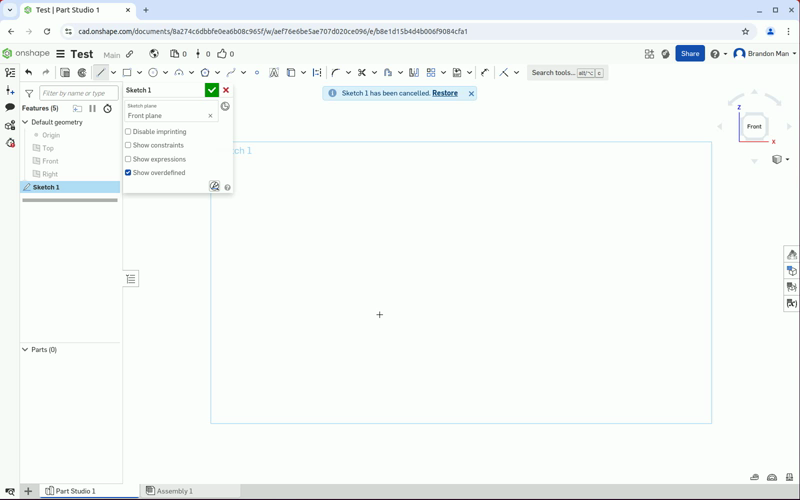
key_up(shift)
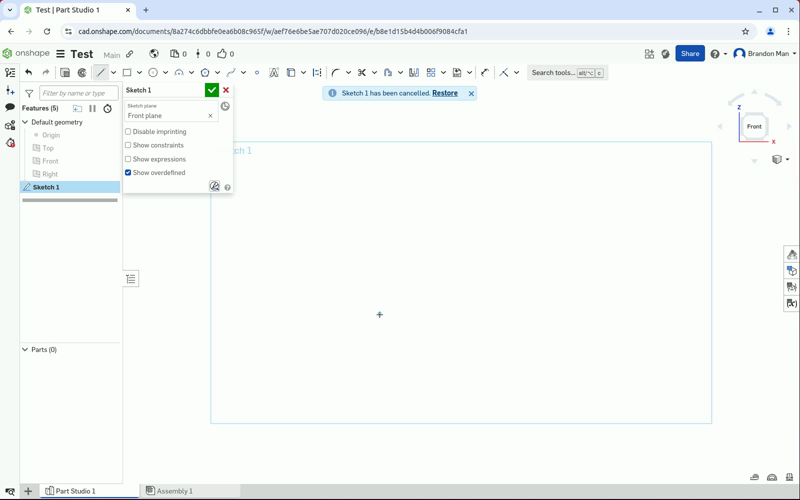
key_down(shift)
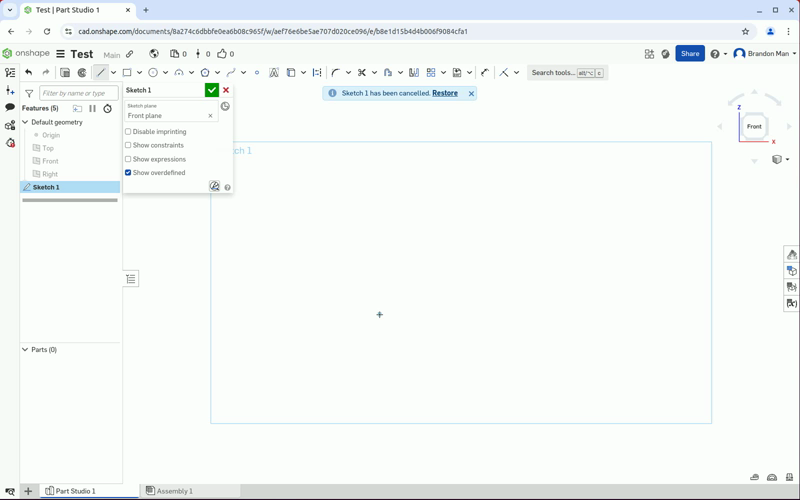
mouse_move(510, 314)
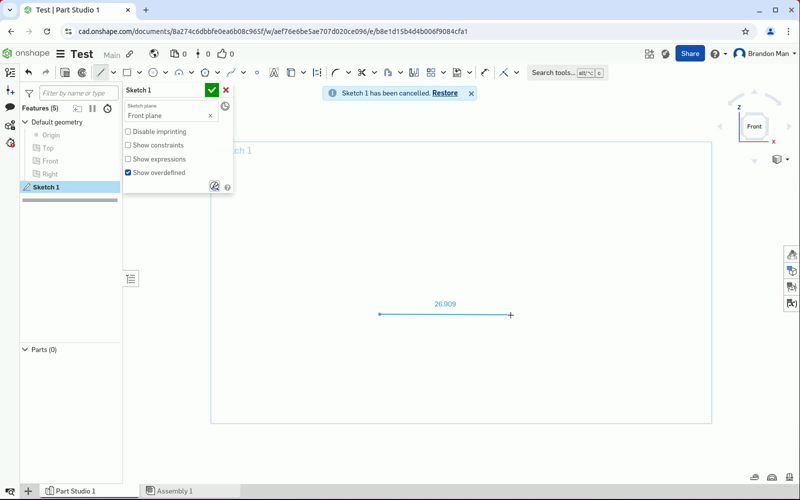
click(510, 314)
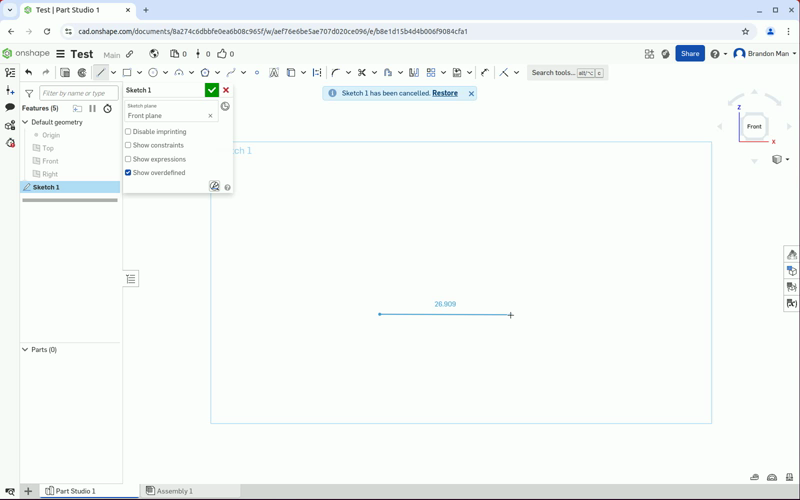
key_up(shift)
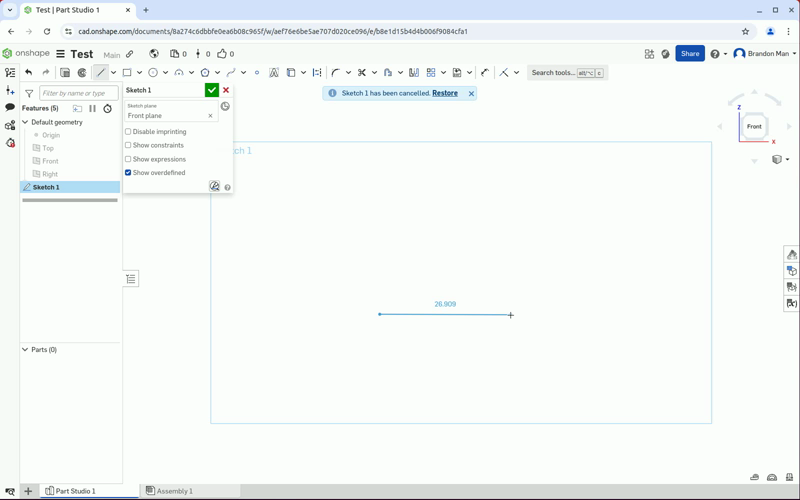
key_down(shift)
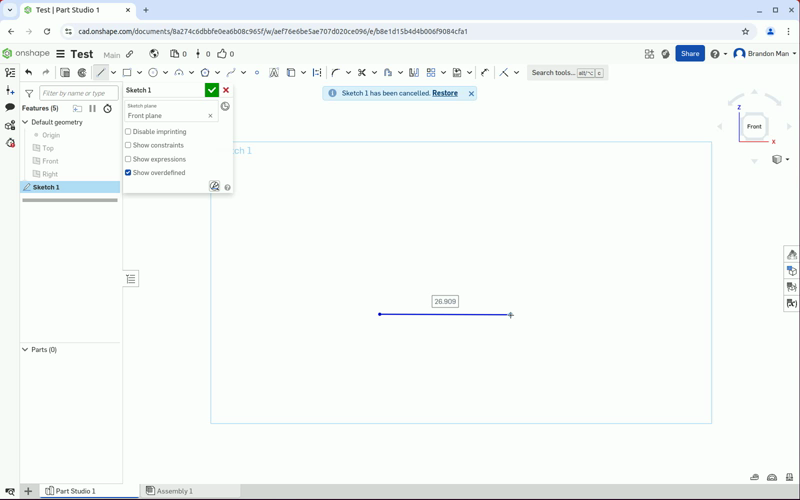
mouse_move(510, 252)
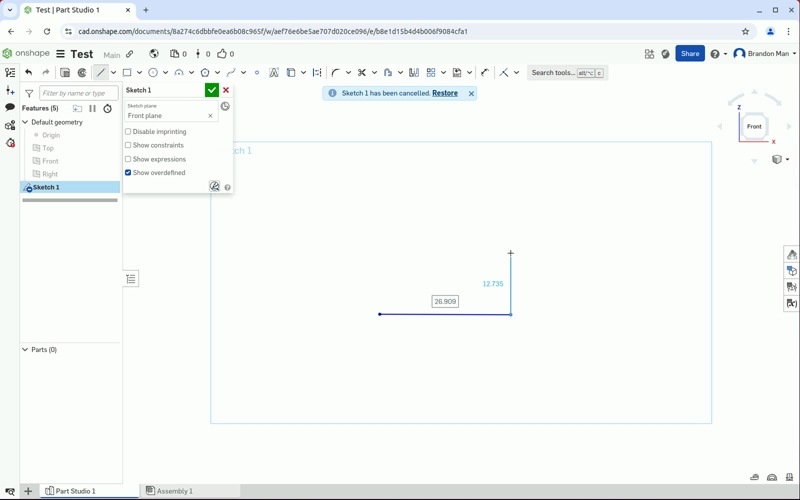
click(510, 252)
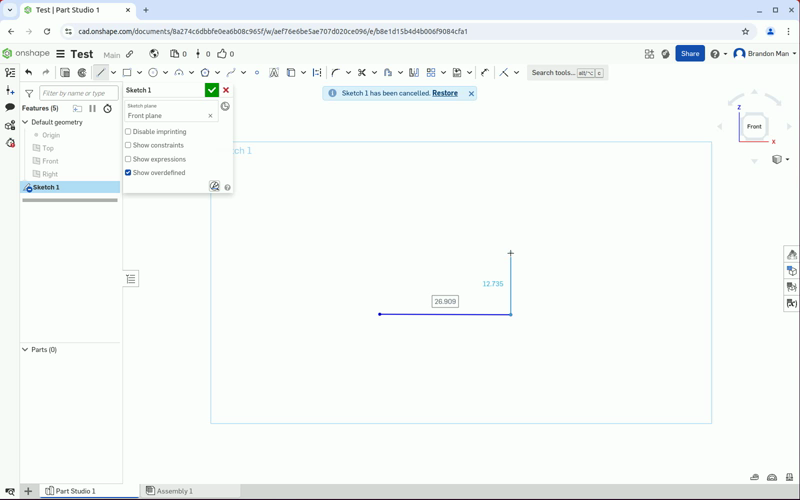
key_up(shift)
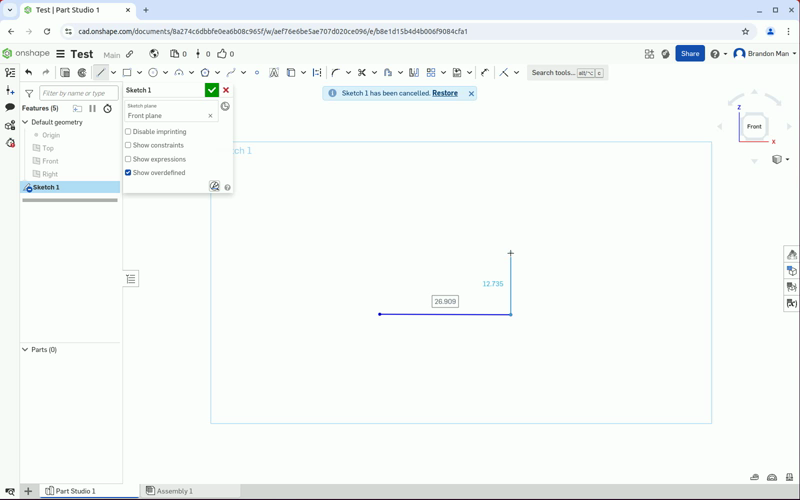
key_down(shift)
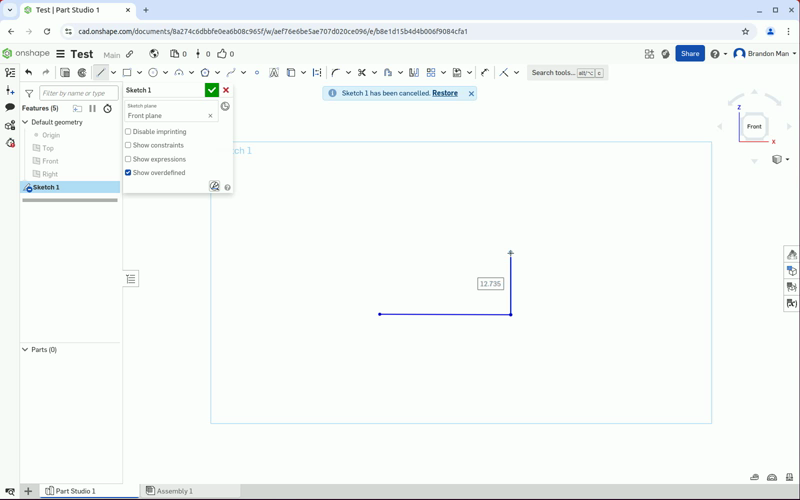
mouse_move(379, 252)
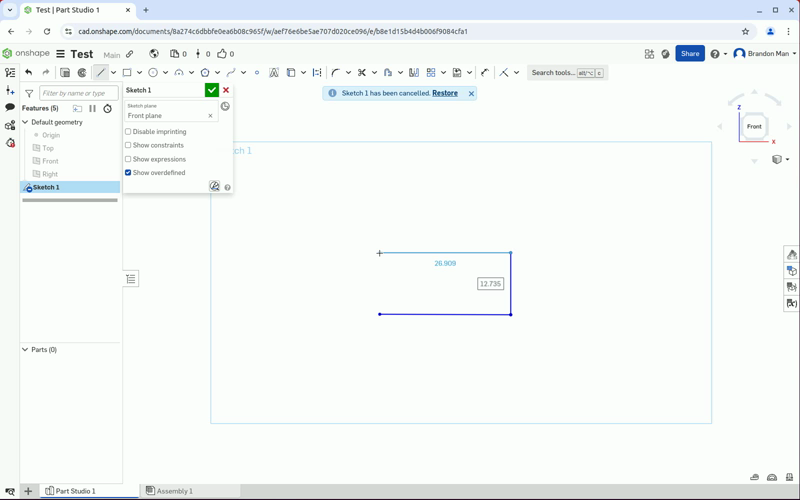
click(379, 252)
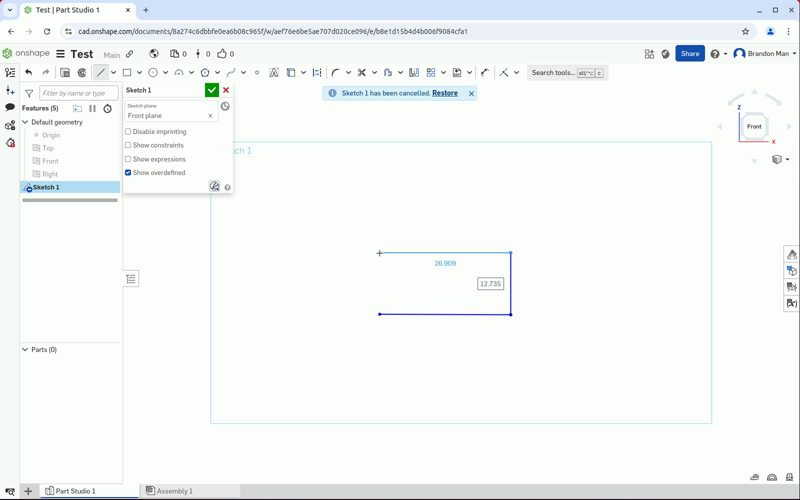
key_up(shift)
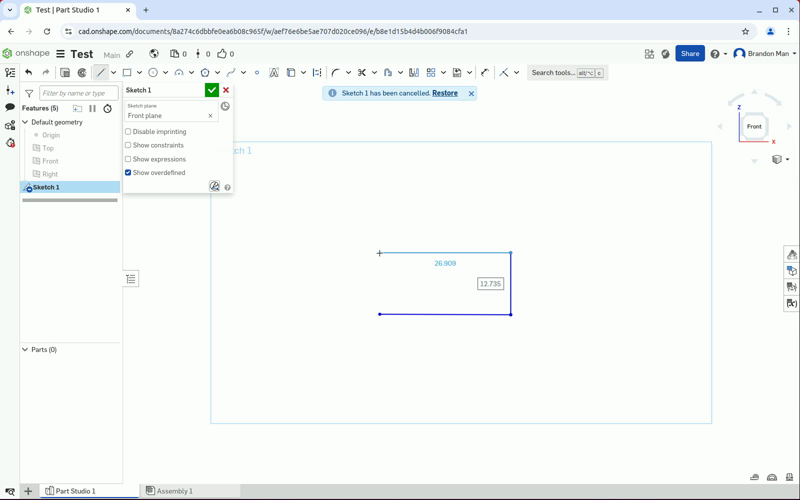
key(esc)
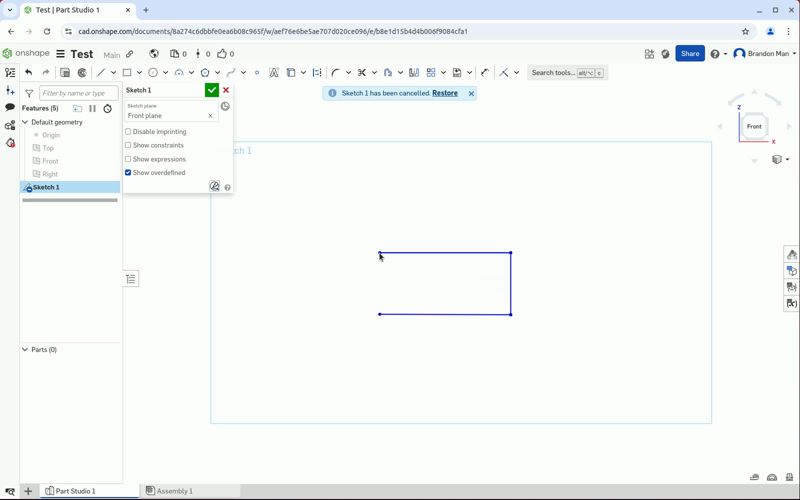
key(a)
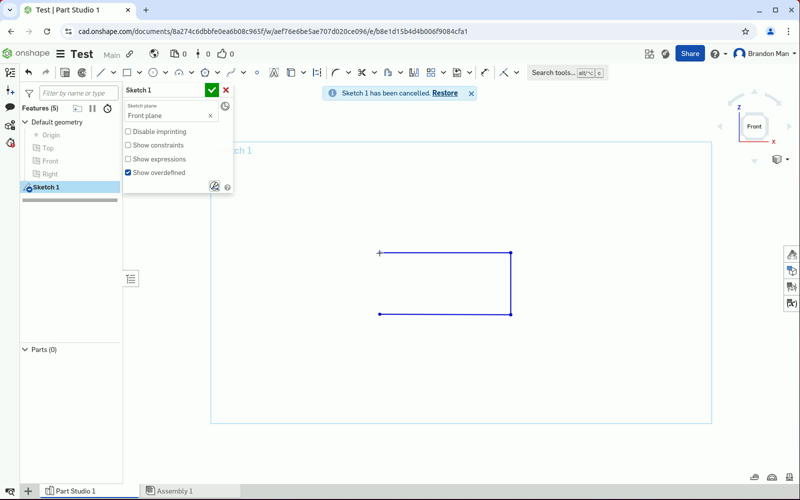
mouse_move(379, 252)
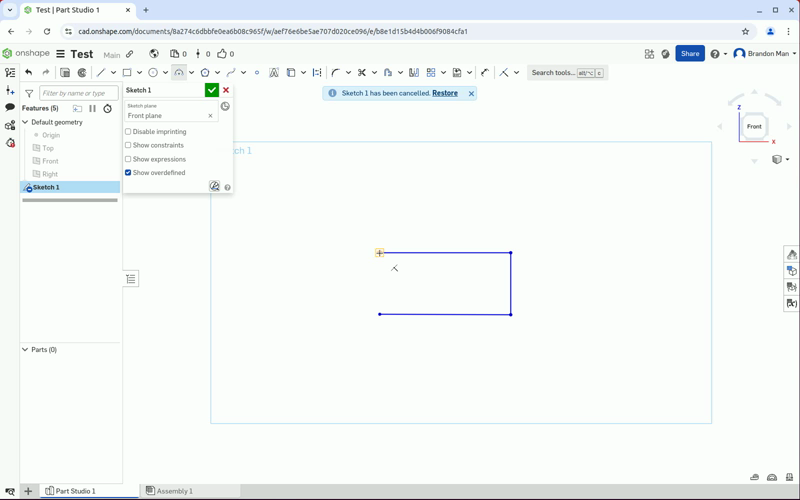
click(379, 252)
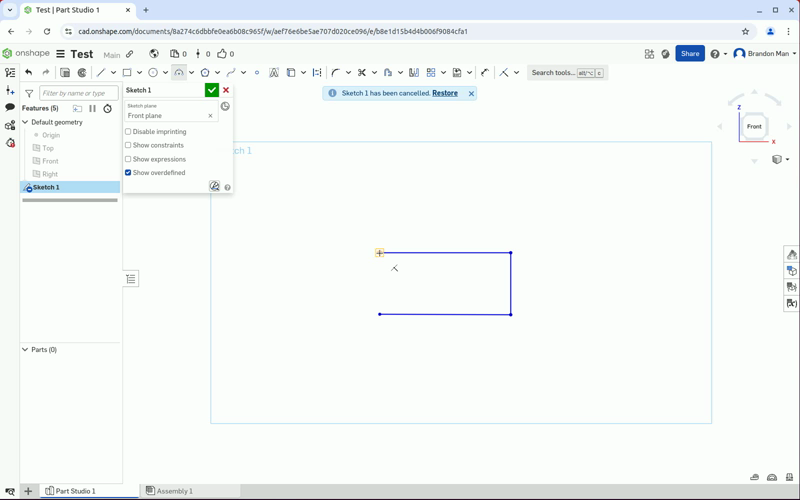
mouse_move(379, 314)
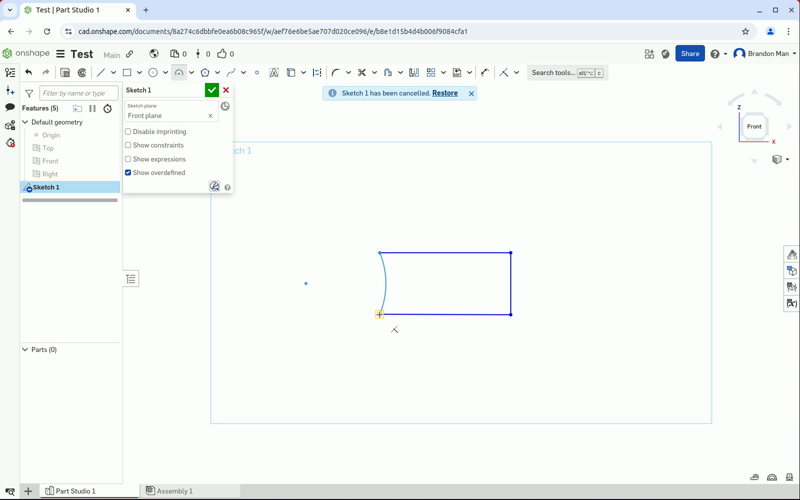
click(379, 314)
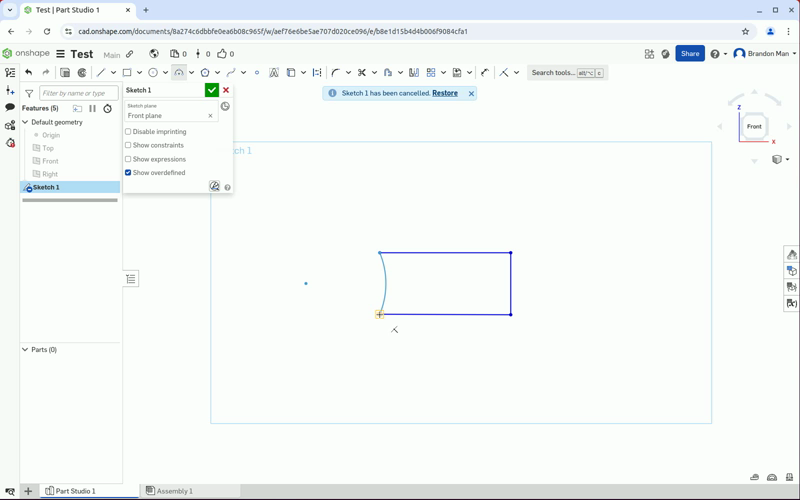
key_down(shift)
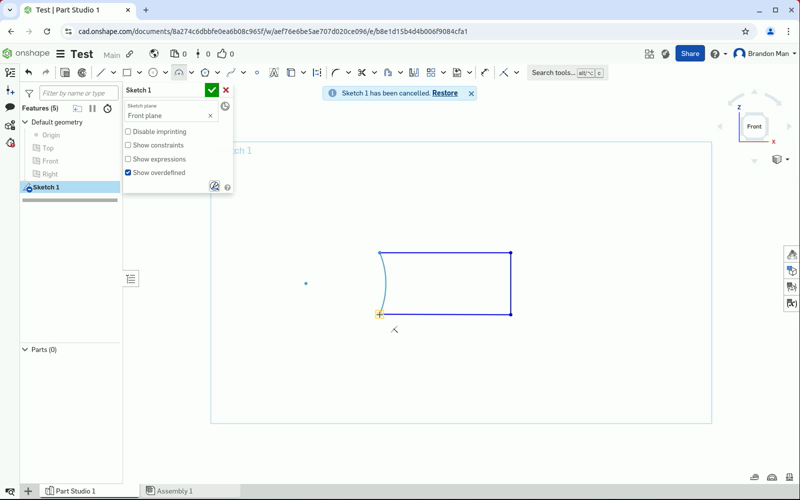
mouse_move(410, 283)
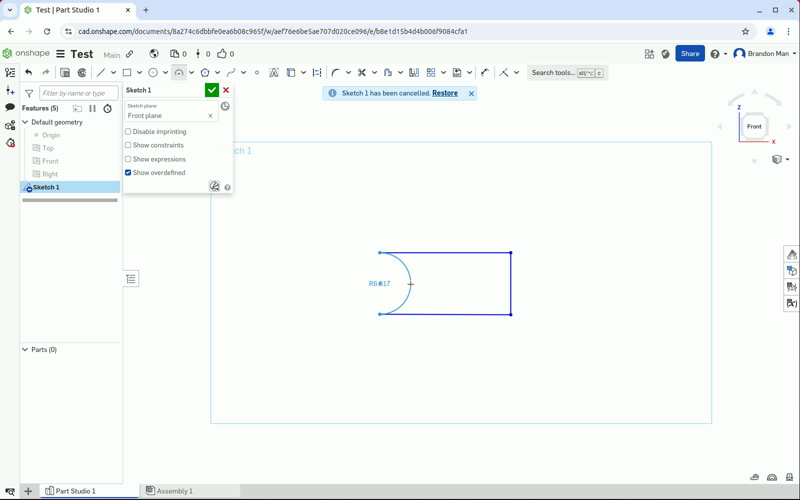
click(410, 283)
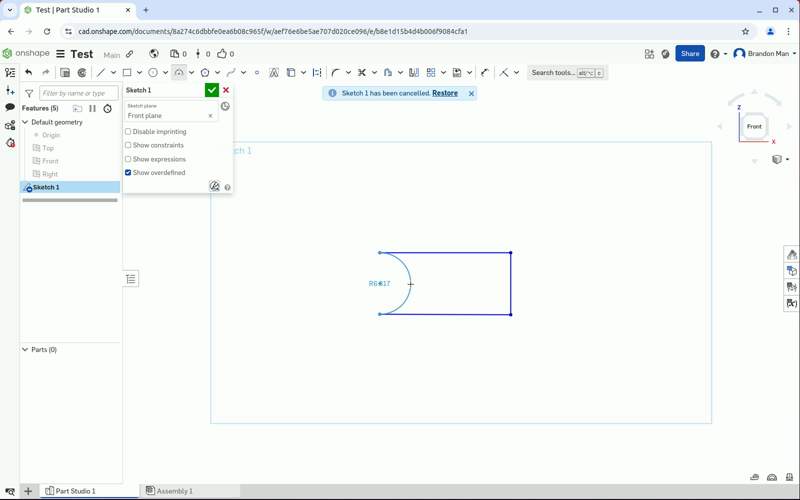
key_up(shift)
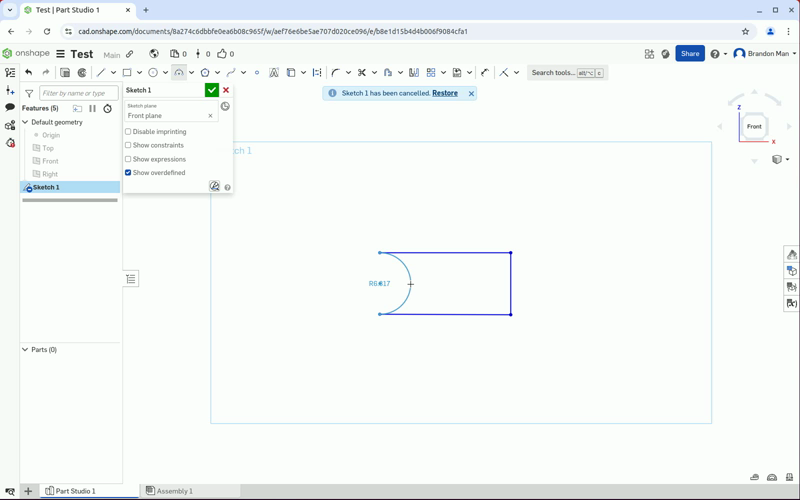
key(esc)
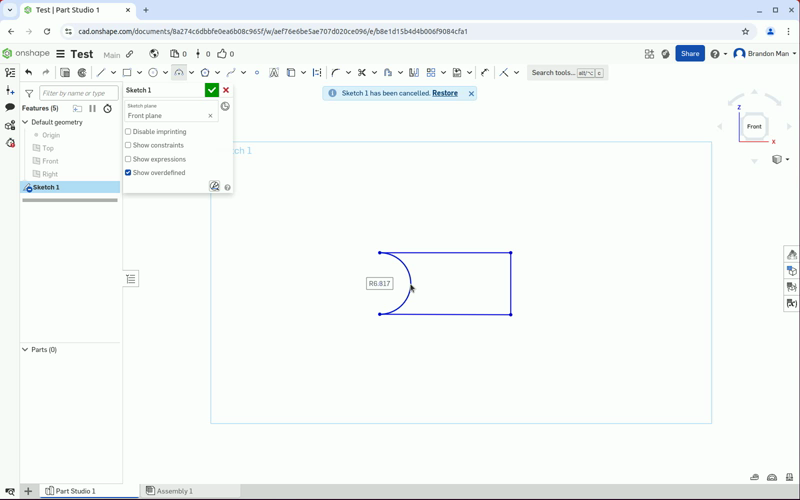
mouse_move(461, 289)
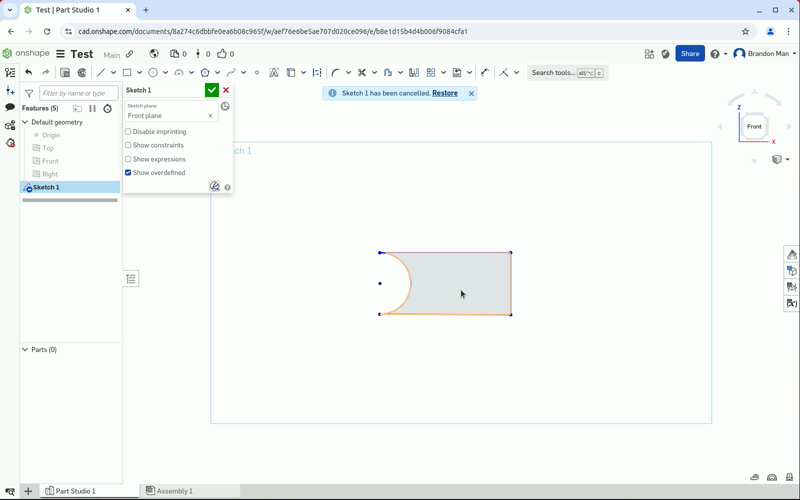
scroll(6)
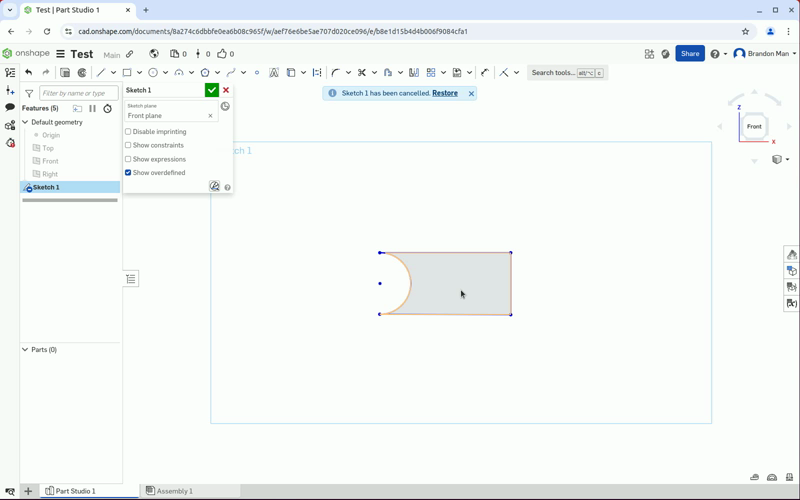
scroll(6)
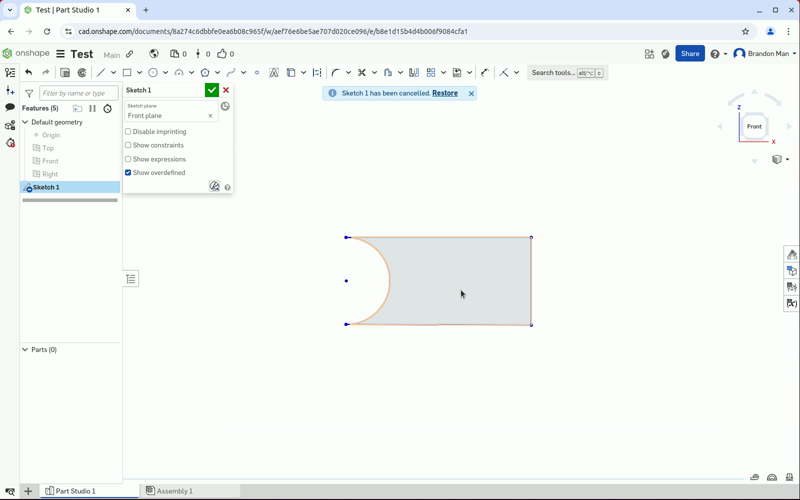
scroll(6)
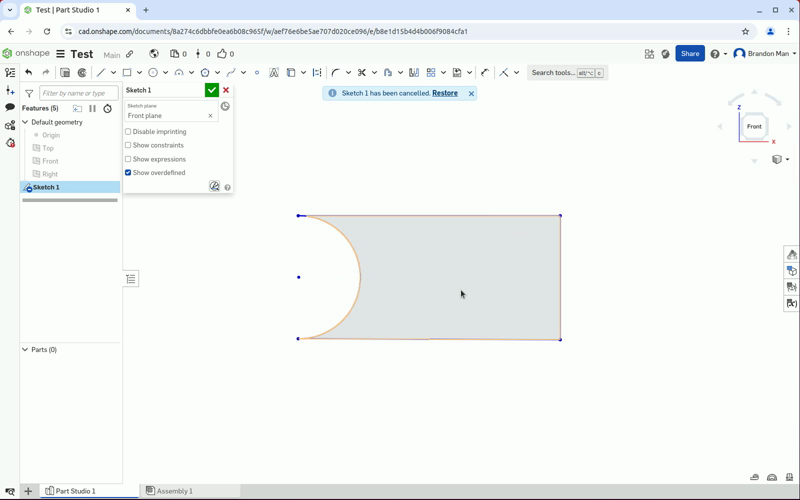
scroll(6)
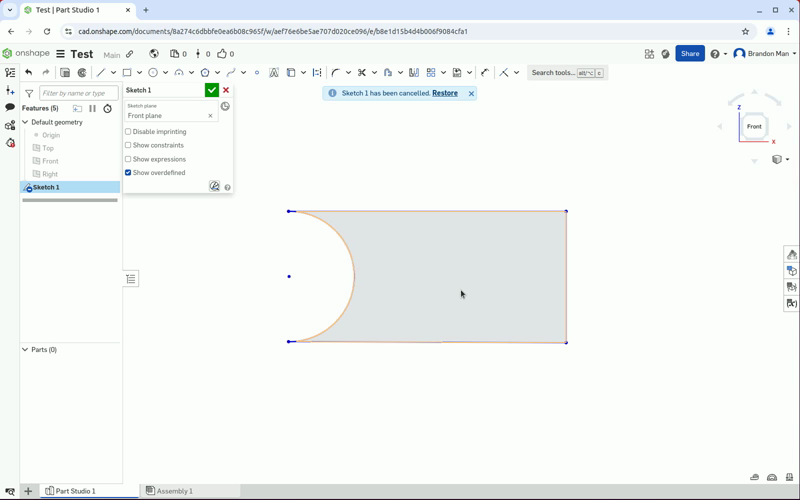
scroll(6)
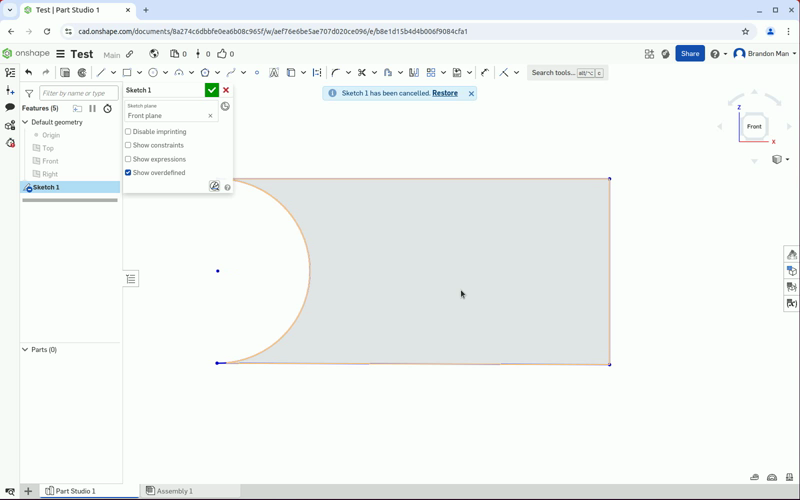
scroll(6)
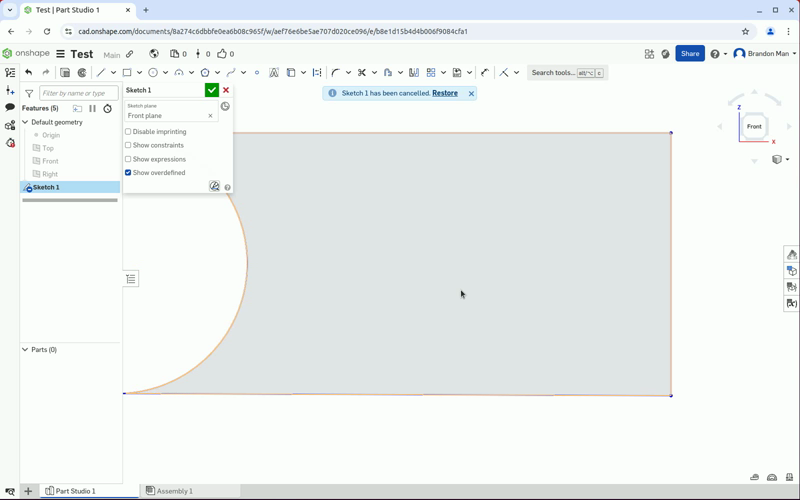
scroll(6)
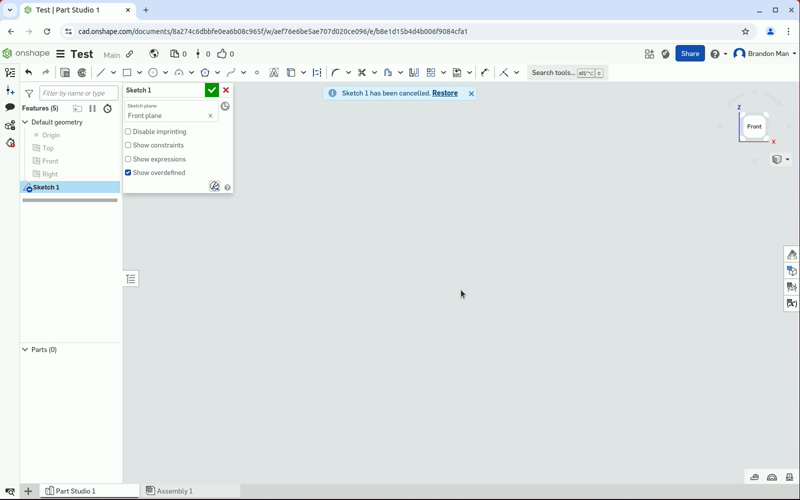
click(461, 289)
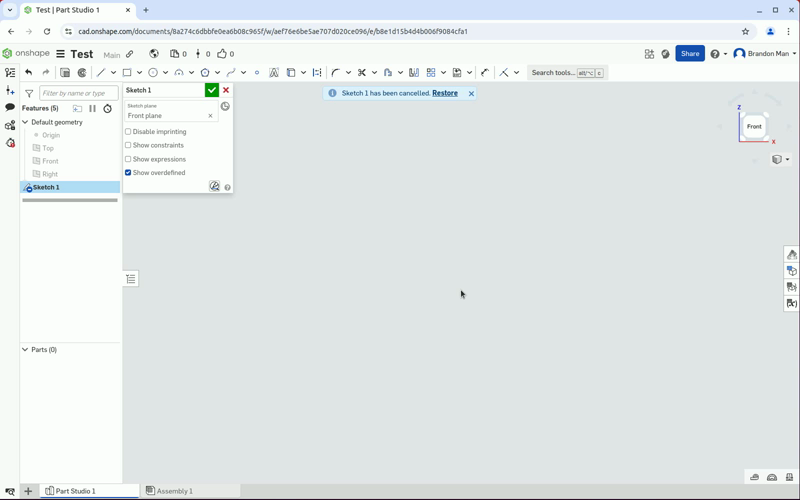
scroll(-6)
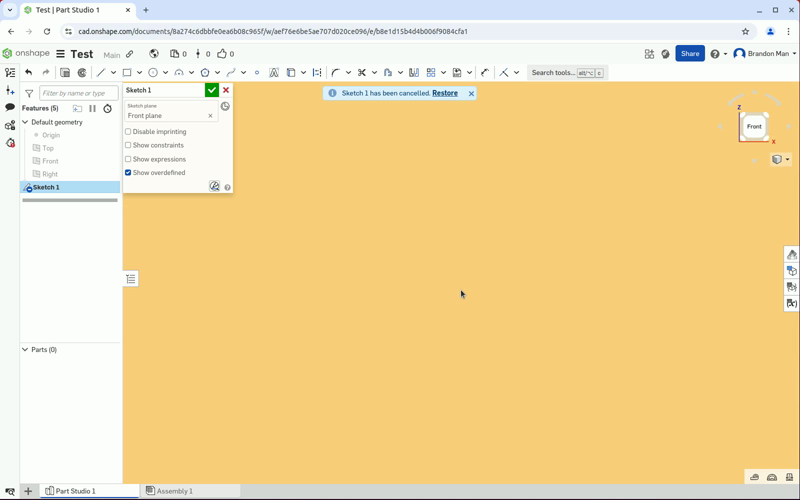
scroll(-6)
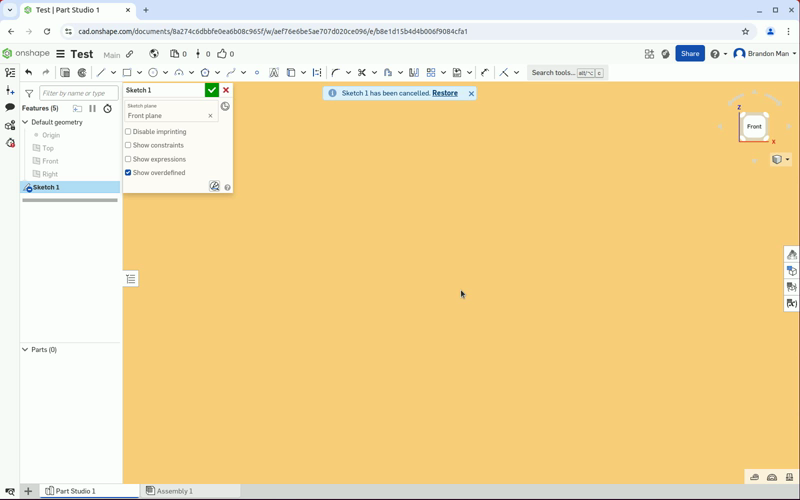
scroll(-6)
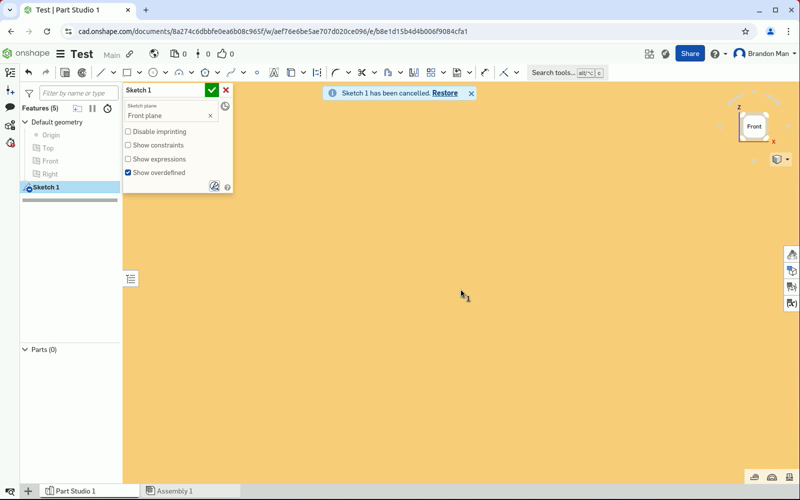
scroll(-6)
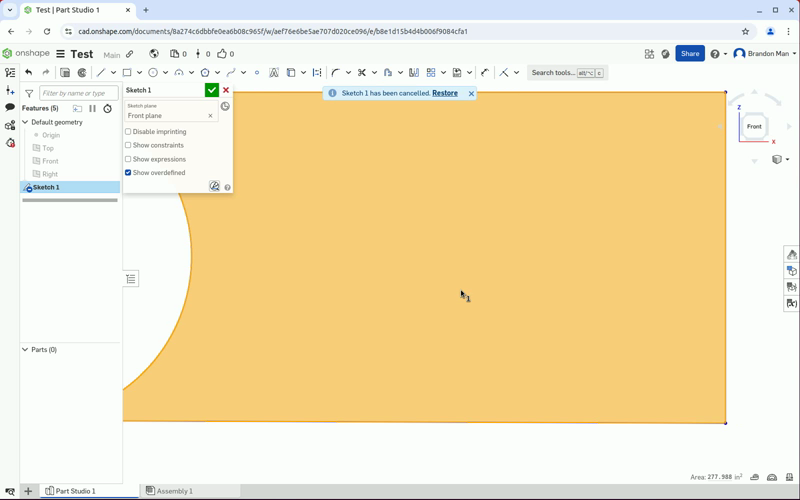
scroll(-6)
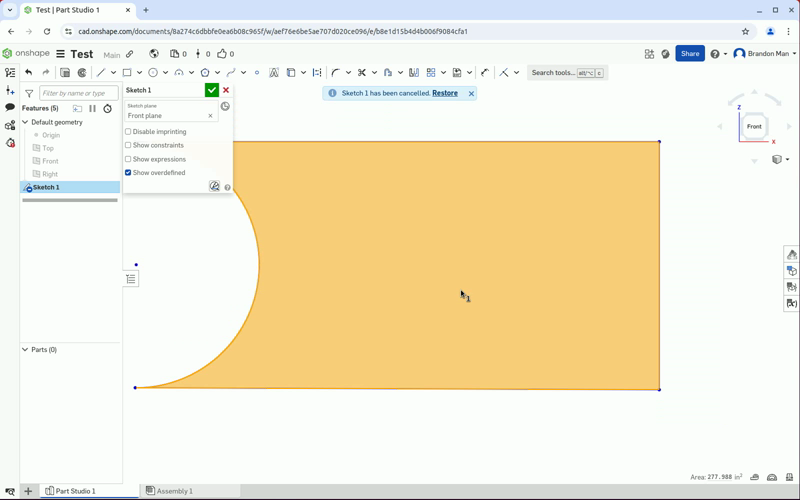
scroll(-6)
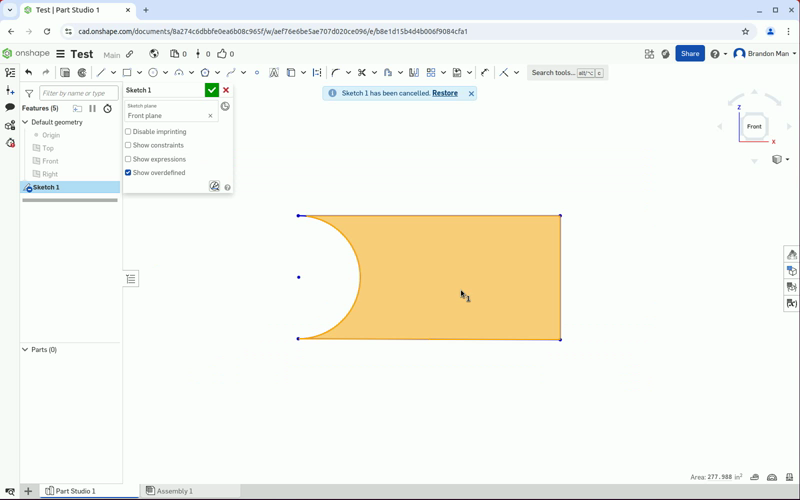
scroll(-6)
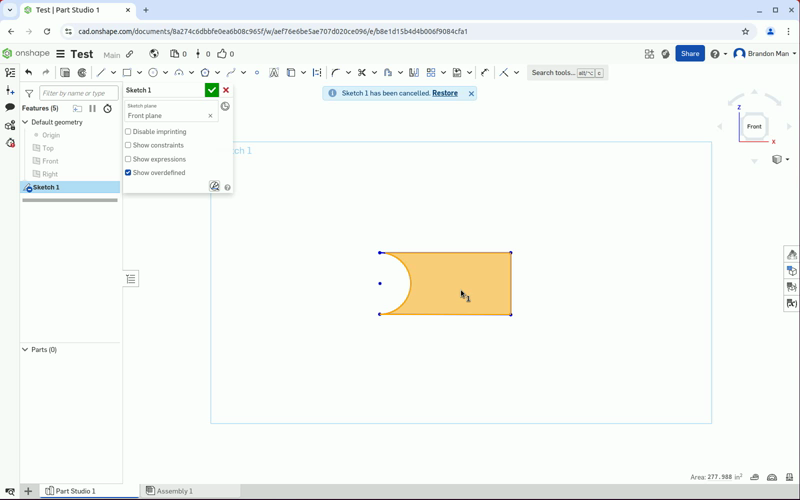
mouse_move(73, 352)
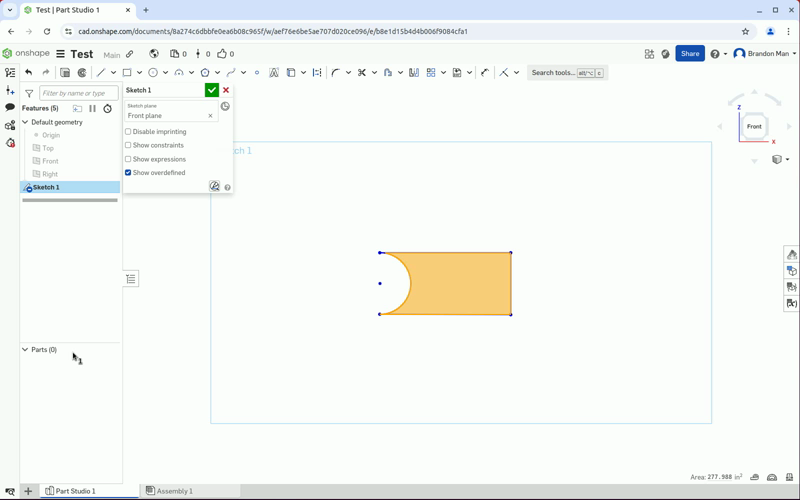
key(shift+y)
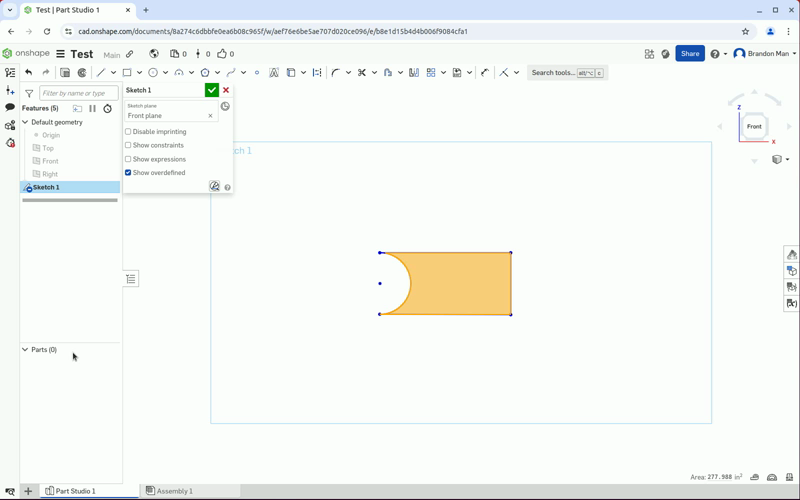
key(shift+e)
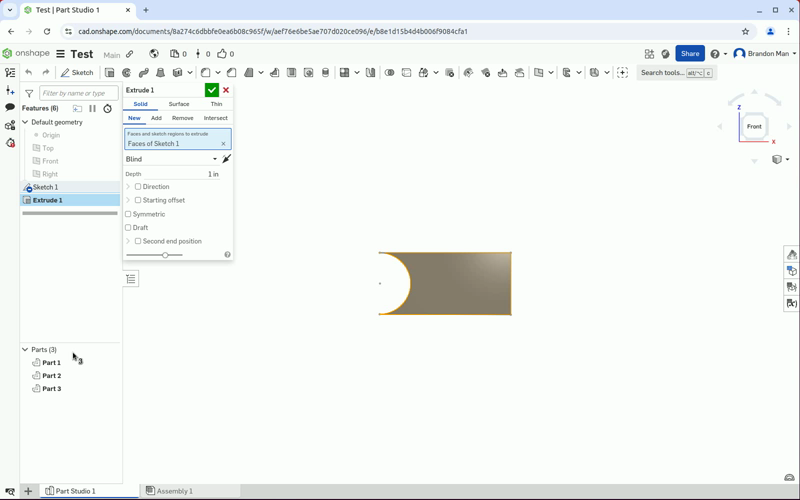
mouse_move(143, 106)
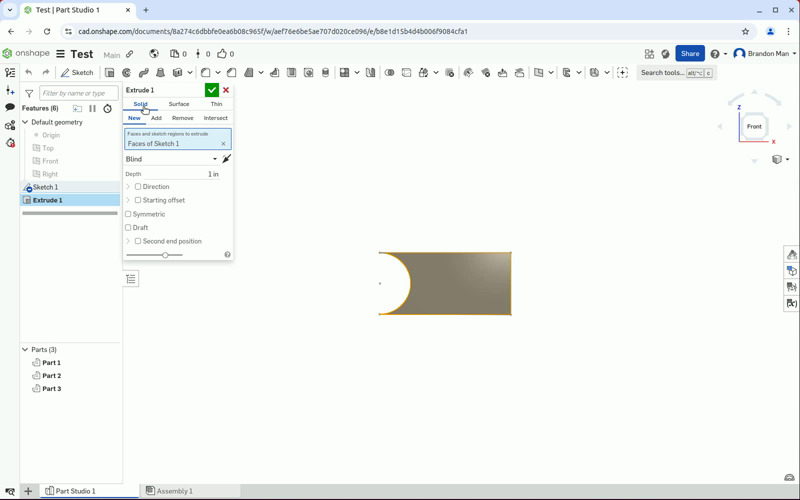
click(143, 106)
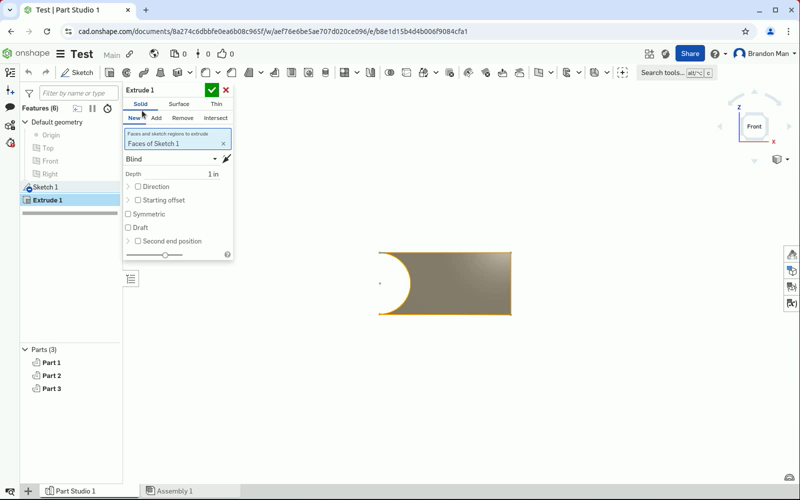
mouse_move(137, 120)
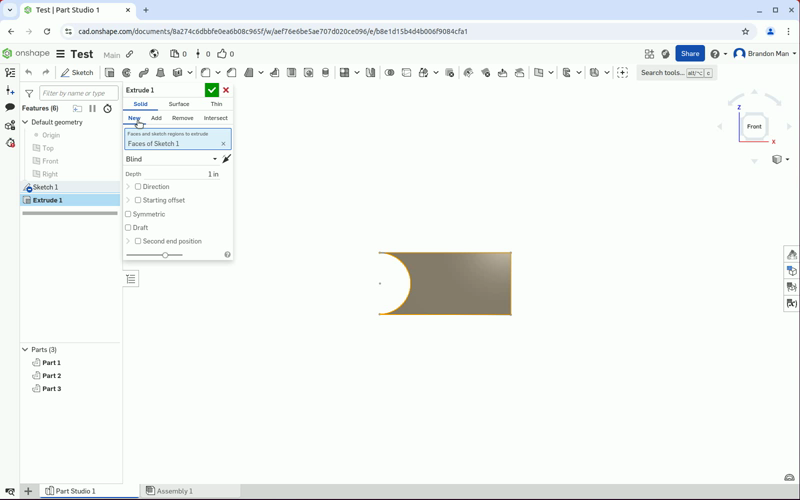
click(137, 120)
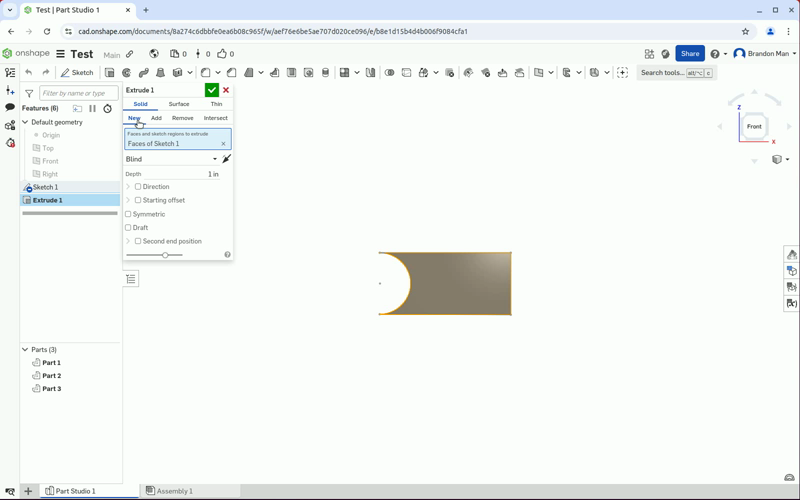
key(tab, 4)
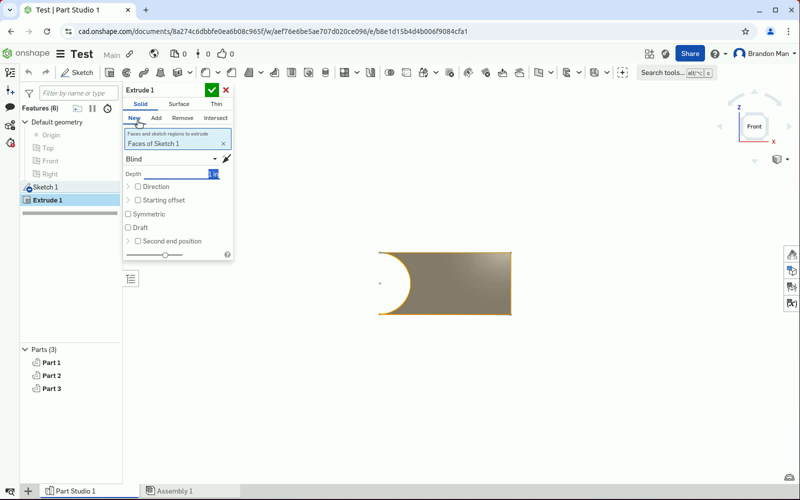
text(4.333)
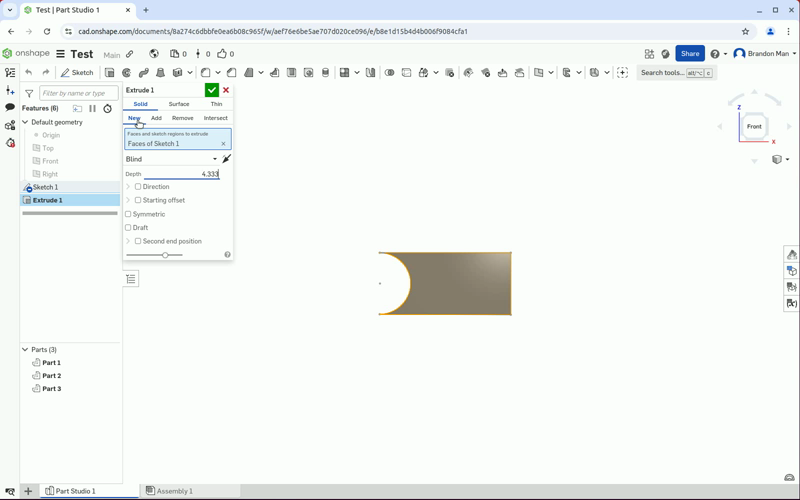
key(enter)
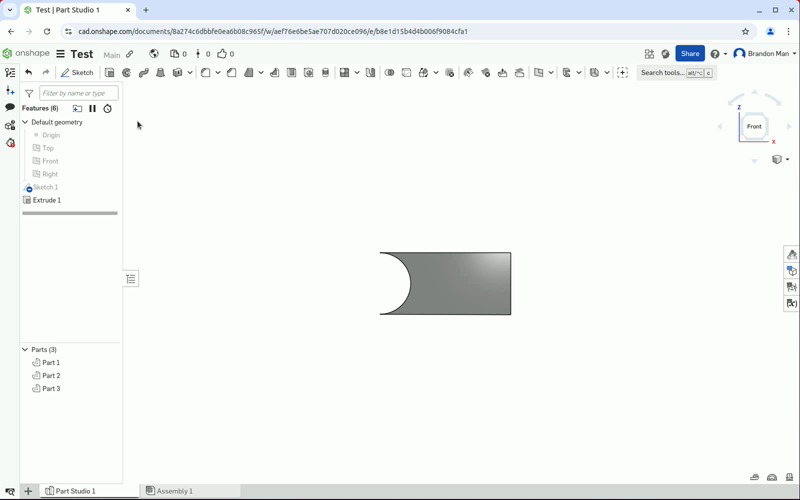
key(shift+h)
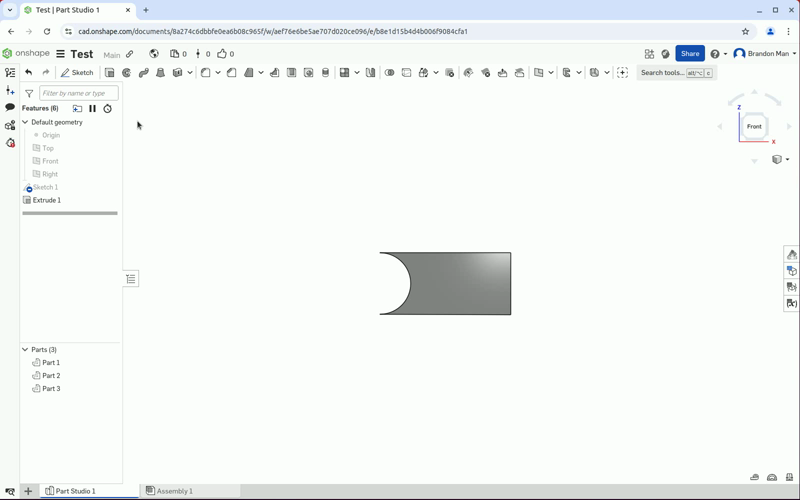
key(shift+h)
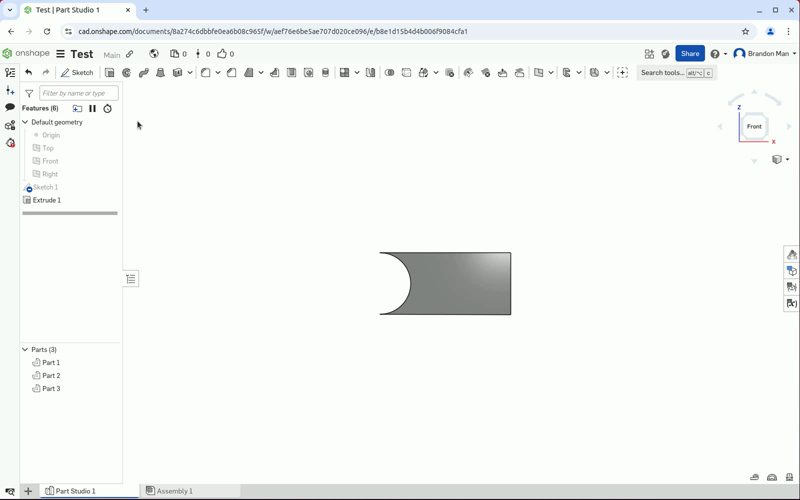
mouse_move(73, 189)
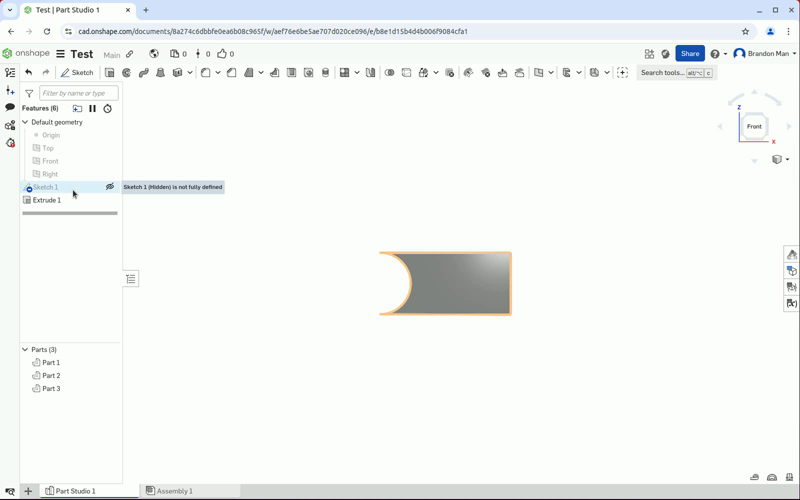
click(73, 189)
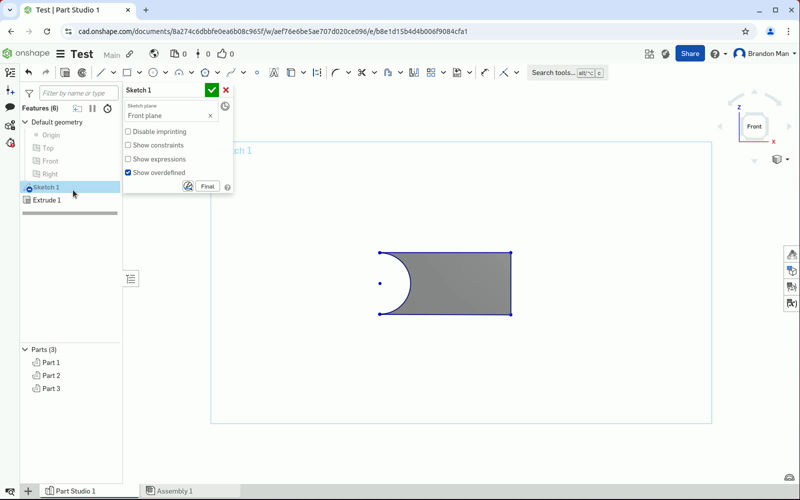
mouse_move(229, 92)
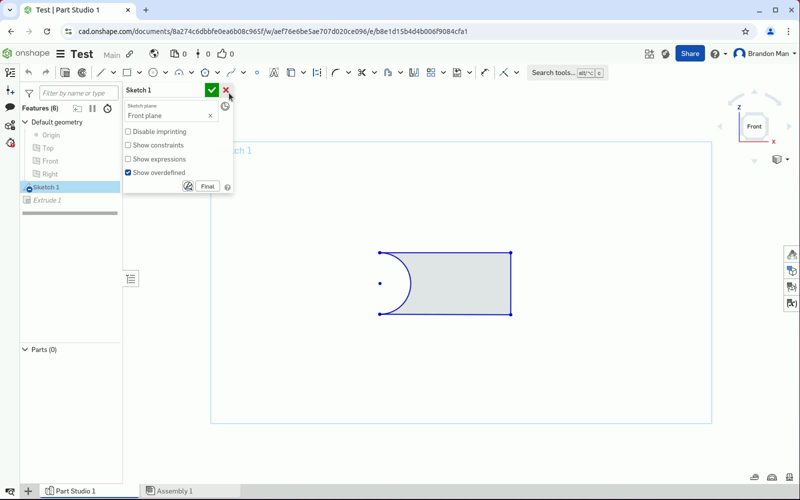
click(229, 92)
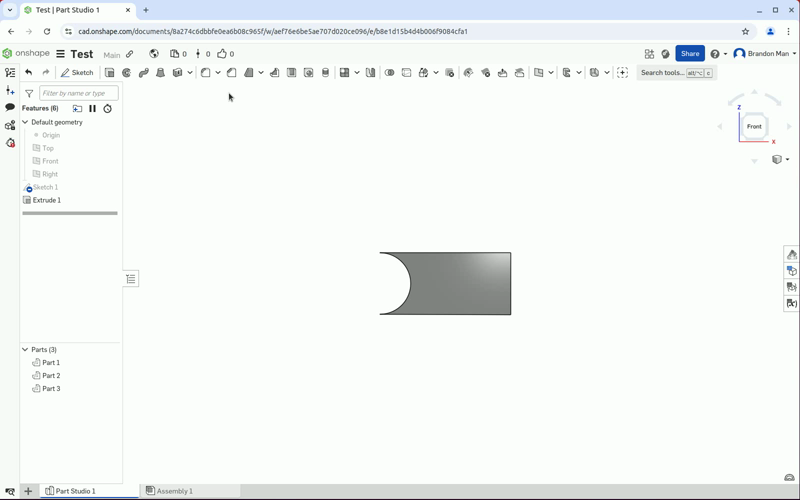
mouse_move(541, 75)
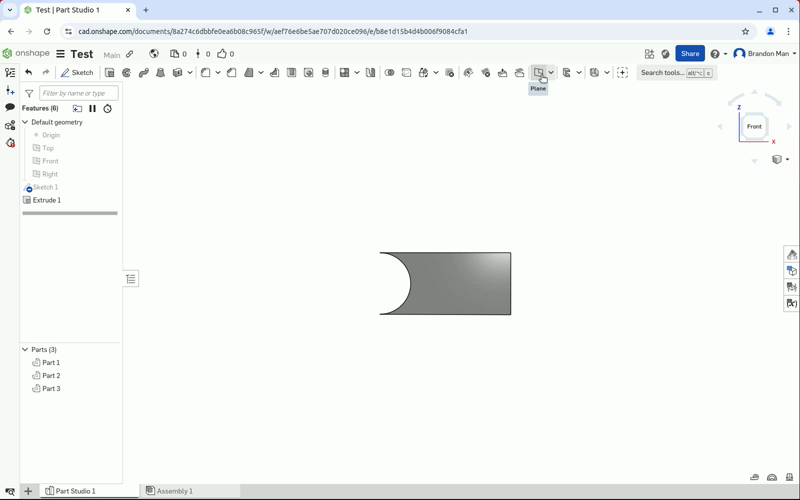
click(541, 75)
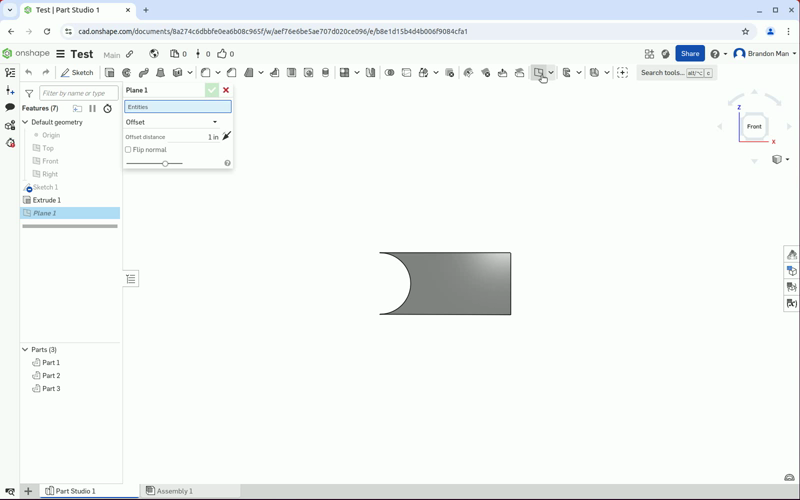
mouse_move(73, 163)
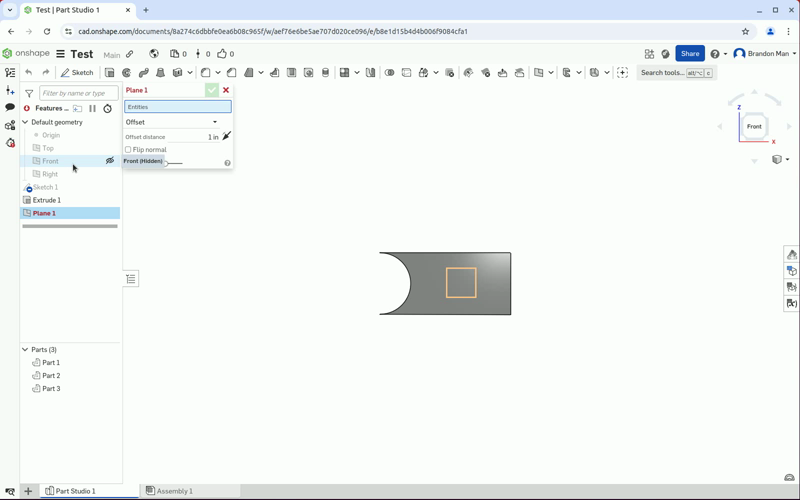
click(73, 163)
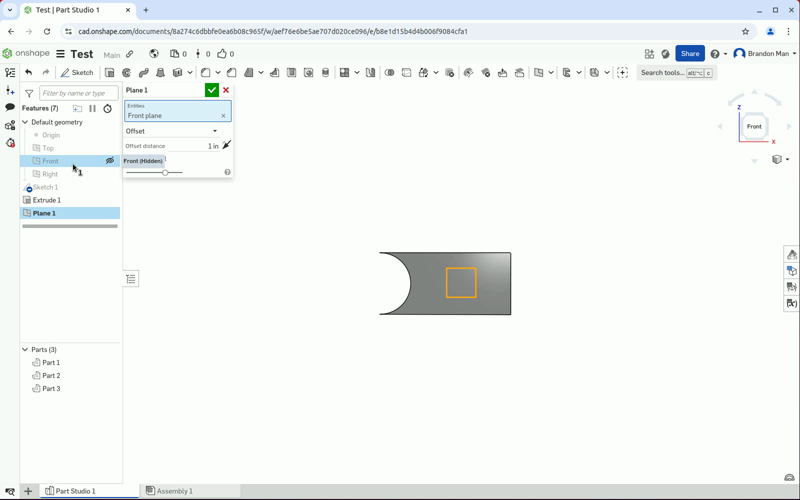
key(tab, 2)
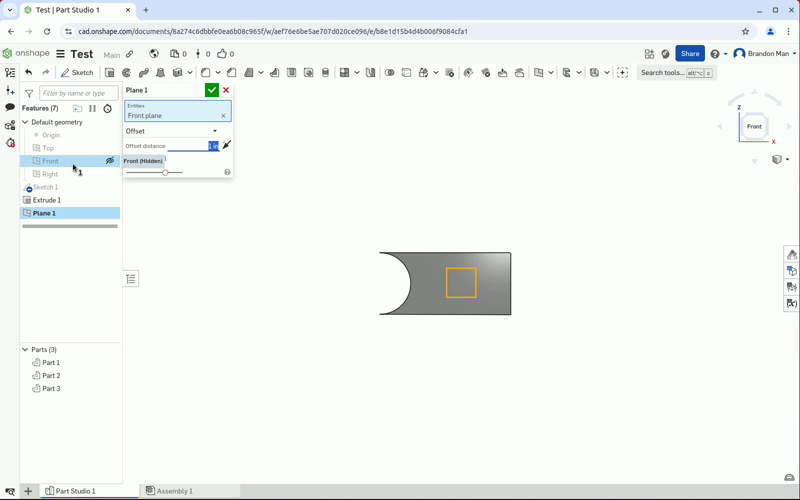
text(4.344)
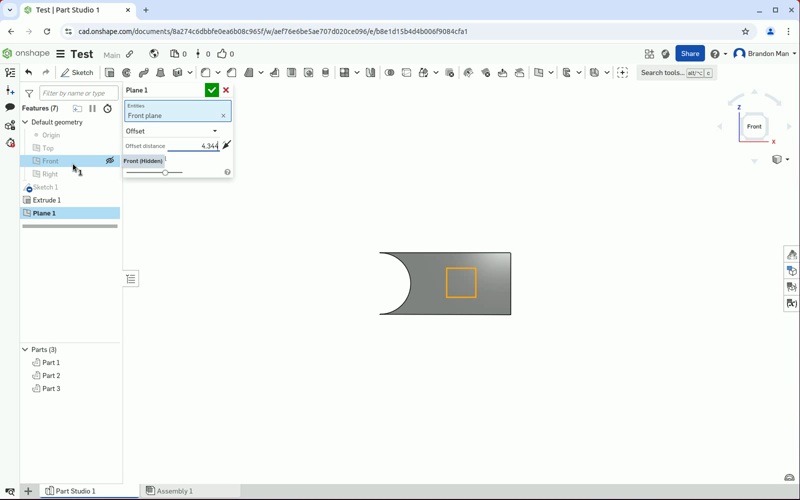
key(enter, 2)
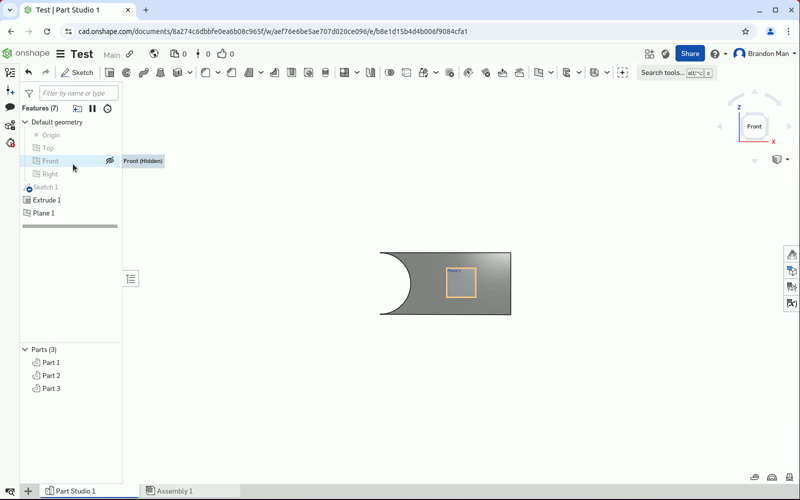
key(shift+s)
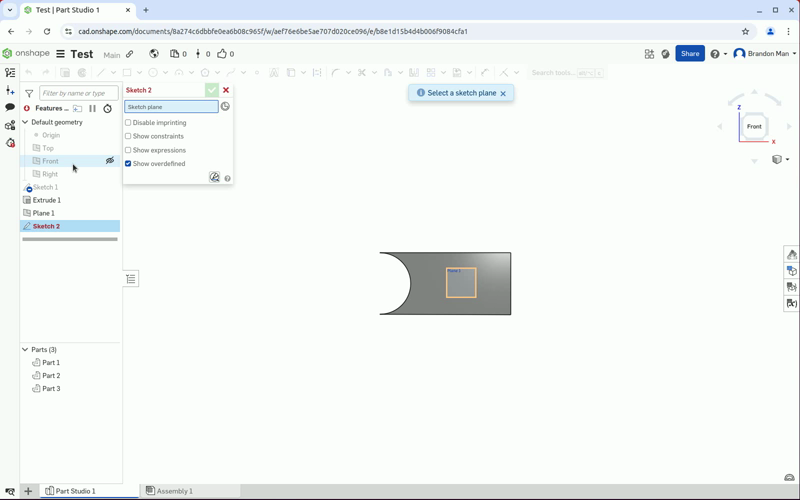
mouse_move(73, 215)
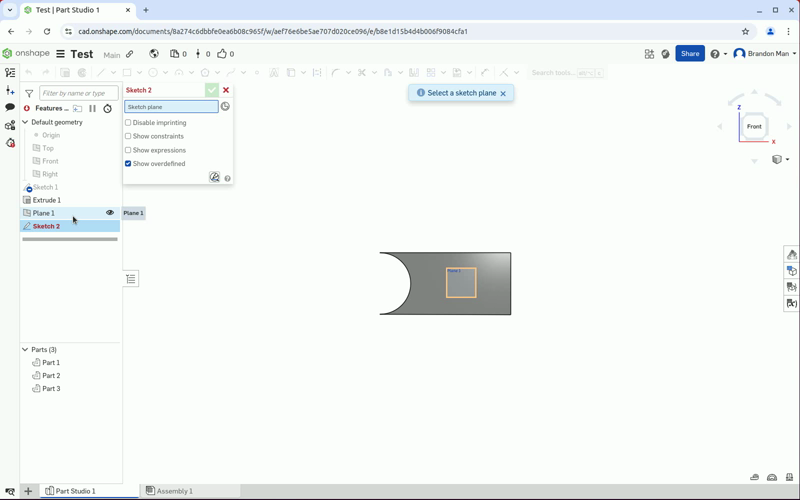
click(73, 215)
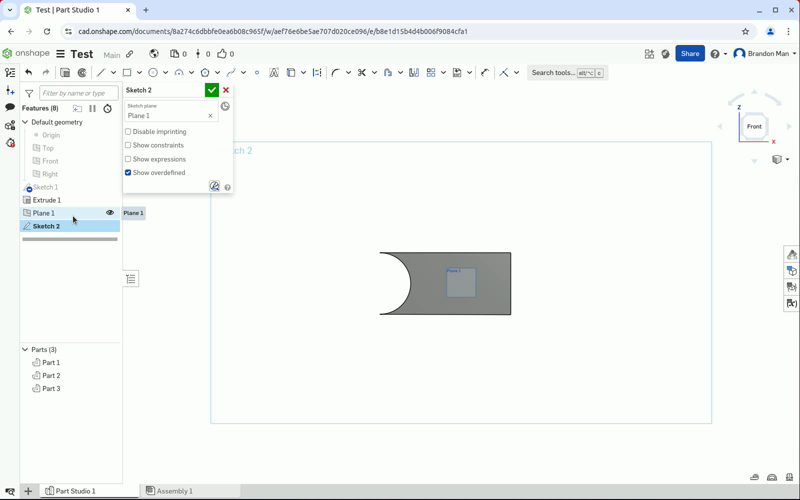
mouse_move(73, 352)
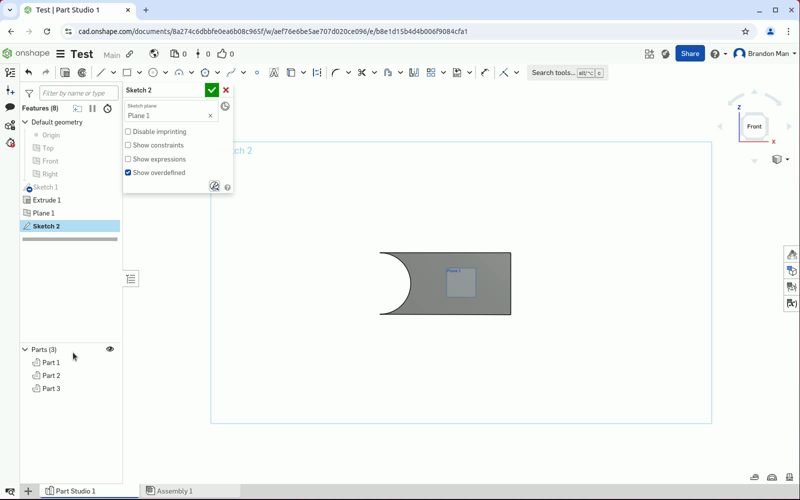
key(y)
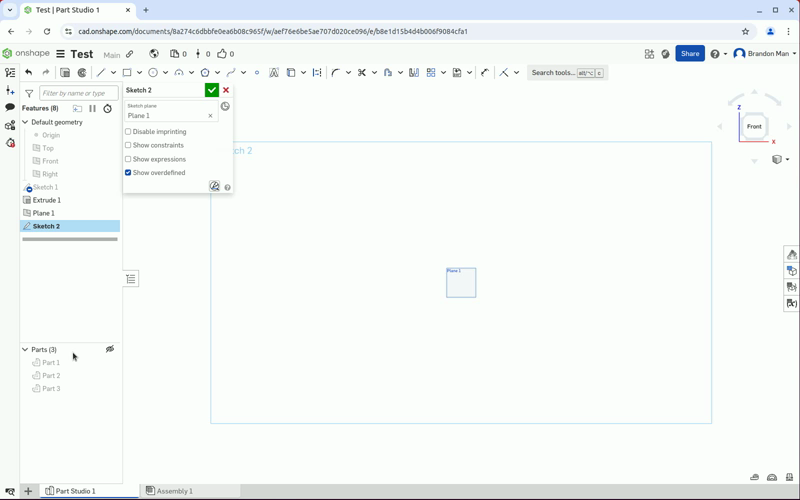
key(l)
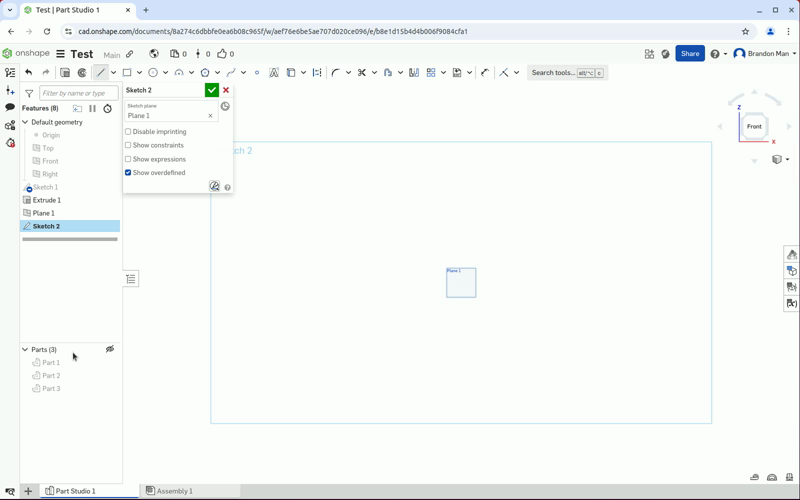
key_down(shift)
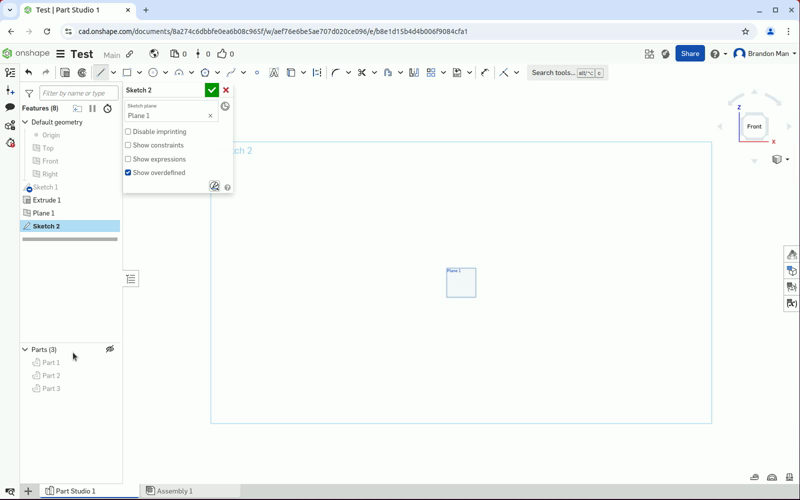
mouse_move(476, 314)
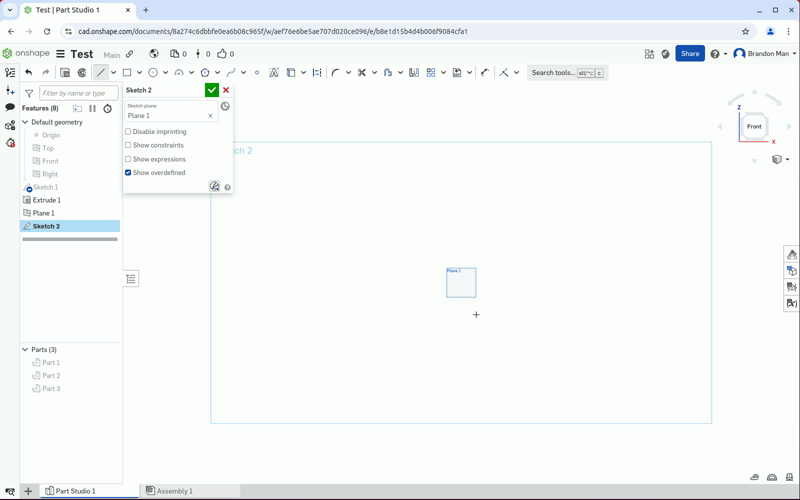
click(476, 314)
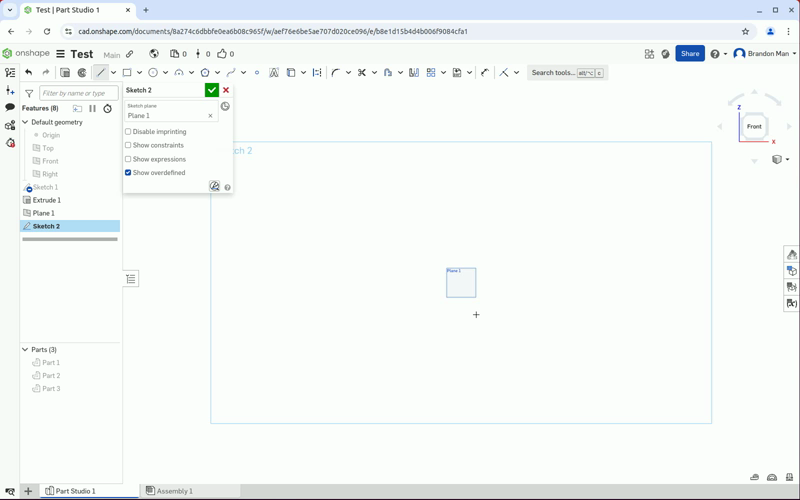
key_up(shift)
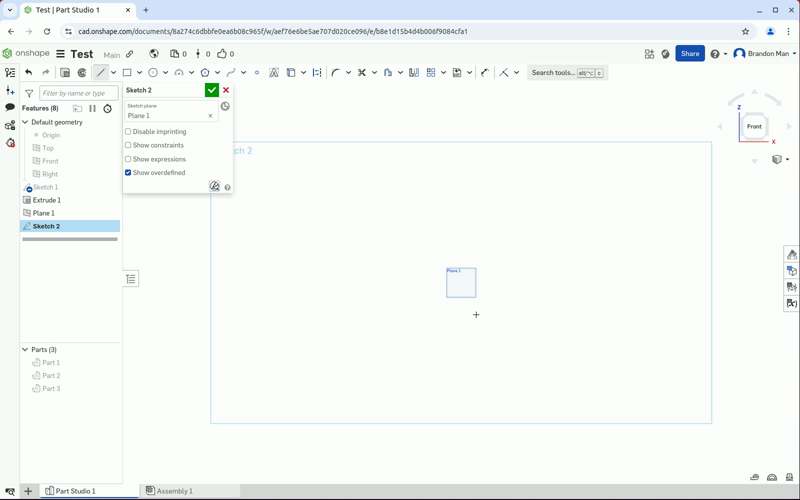
key_down(shift)
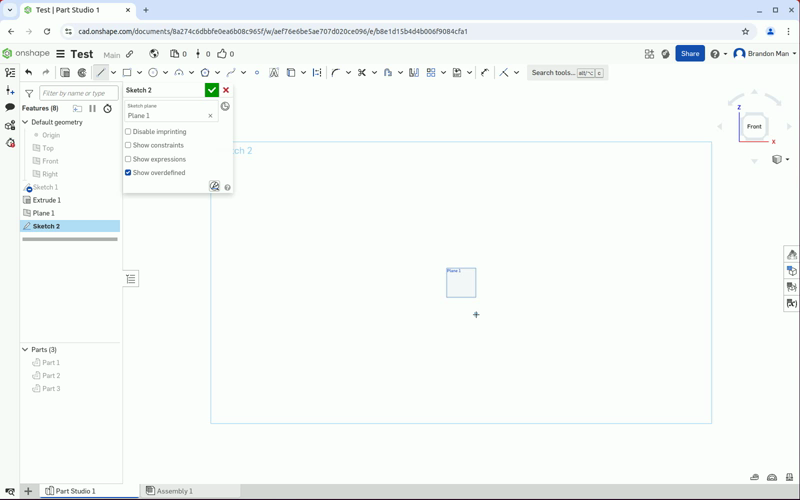
mouse_move(506, 314)
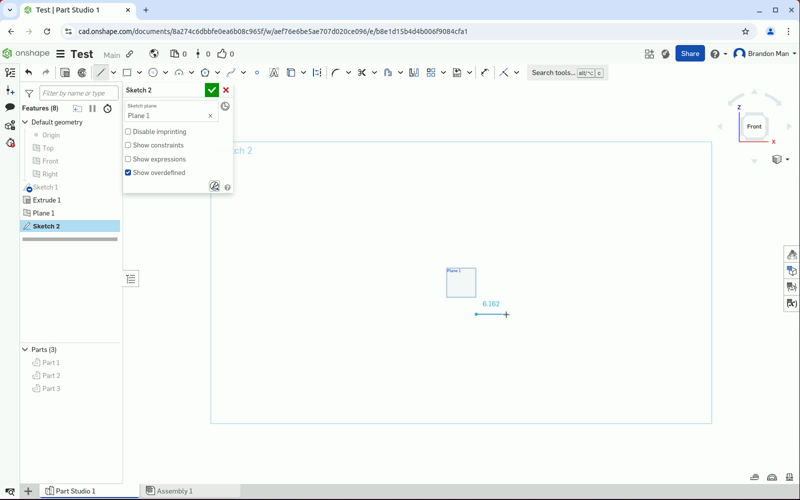
mouse_move(510, 314)
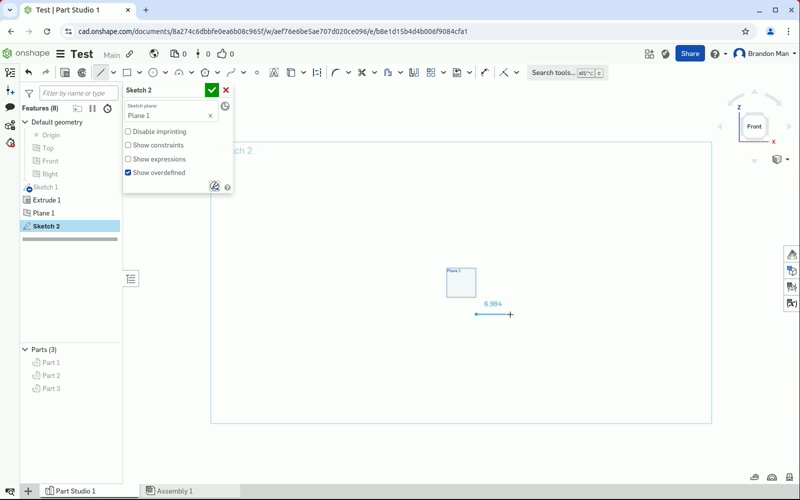
click(510, 314)
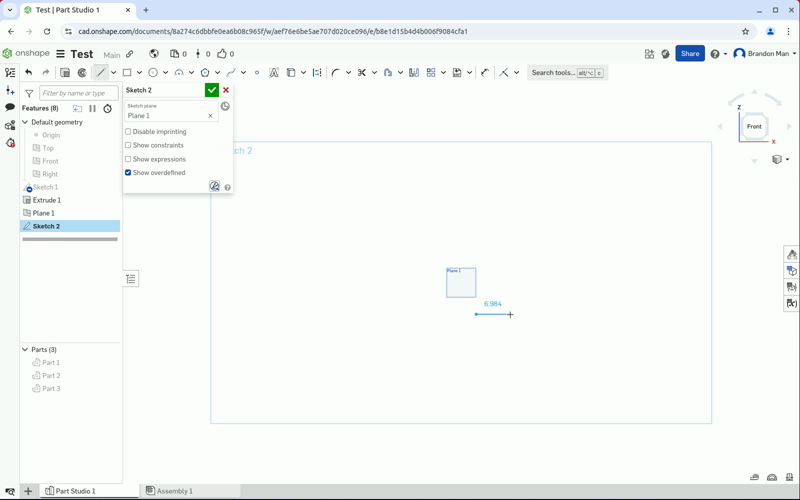
key_up(shift)
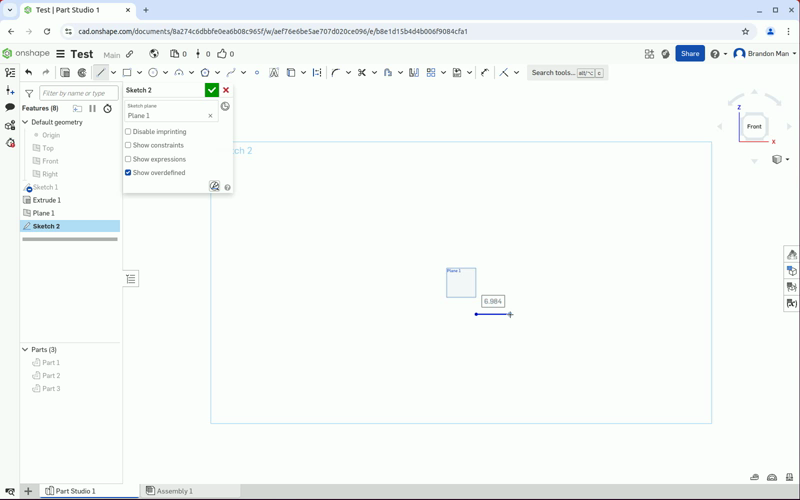
key_down(shift)
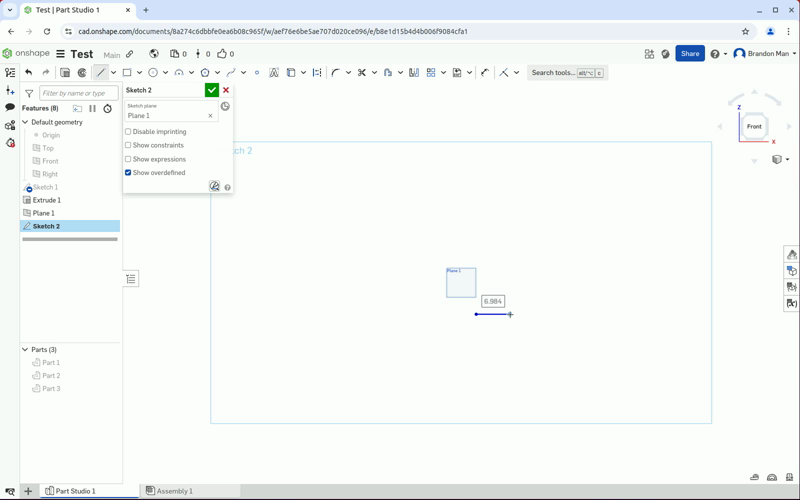
mouse_move(510, 252)
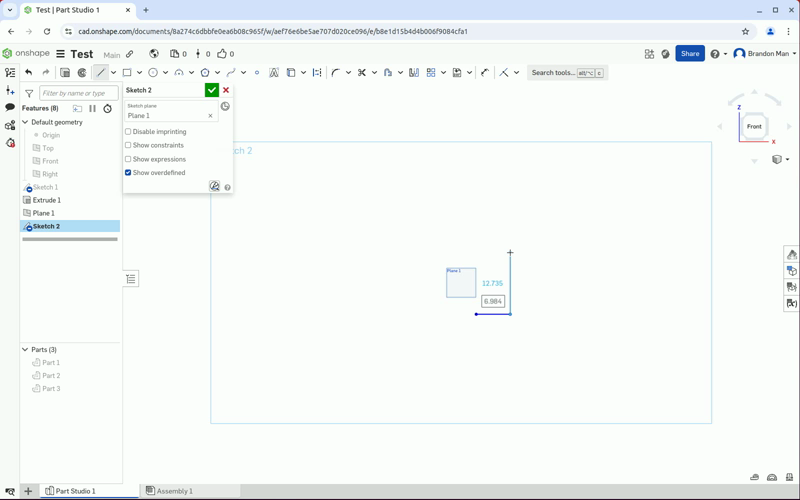
click(510, 252)
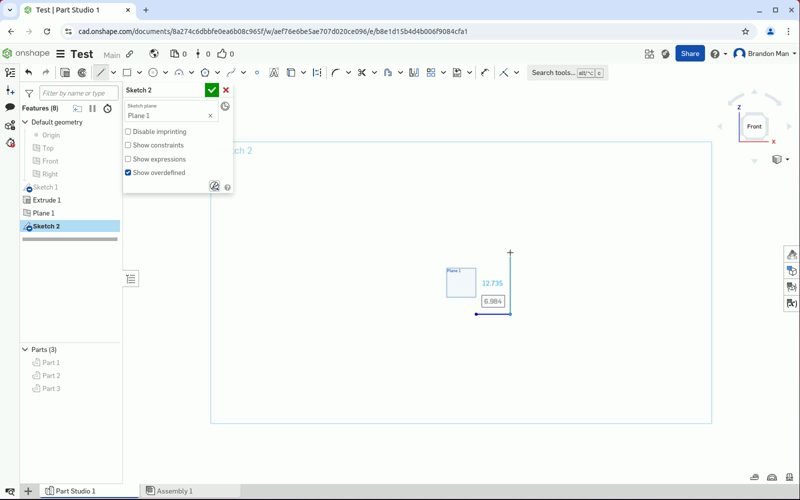
key_up(shift)
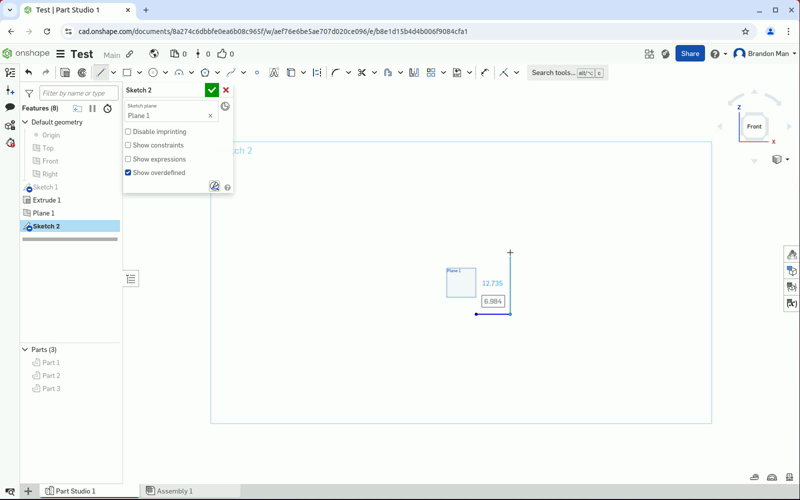
key_down(shift)
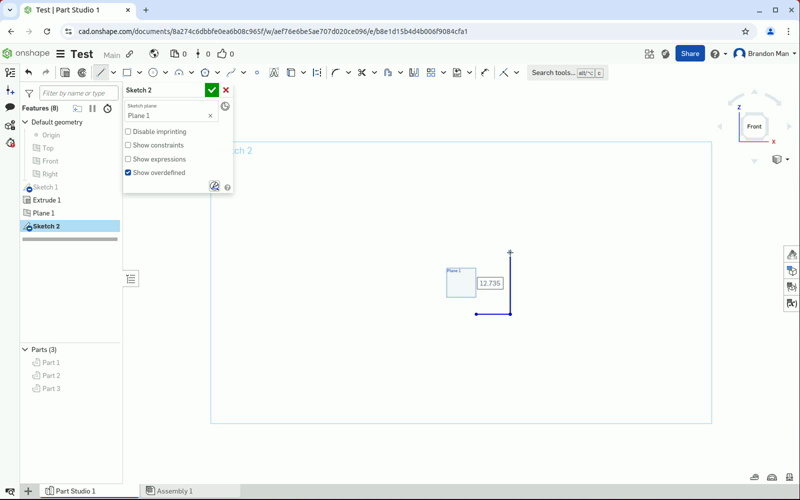
mouse_move(540, 252)
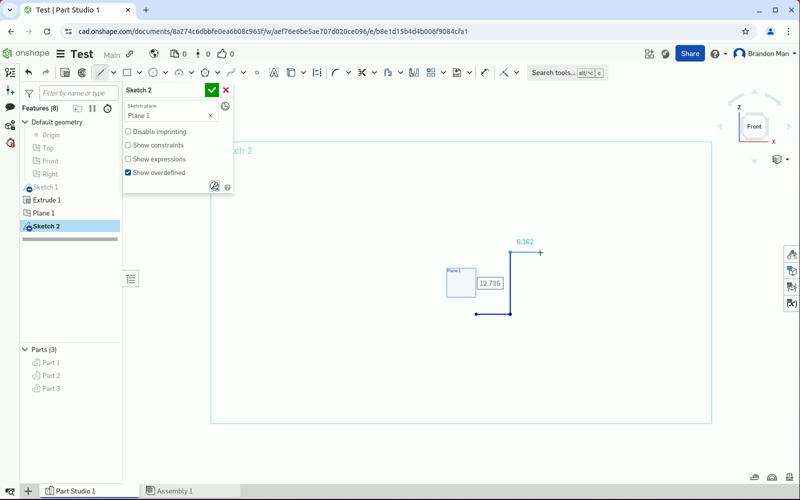
mouse_move(476, 252)
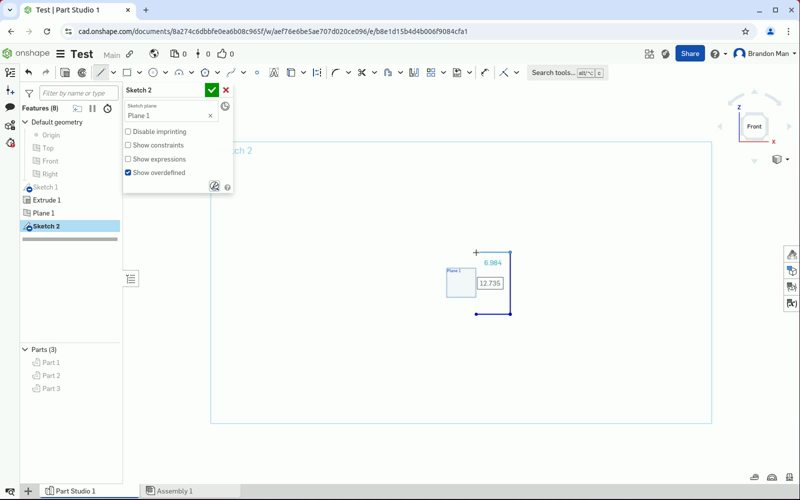
click(476, 252)
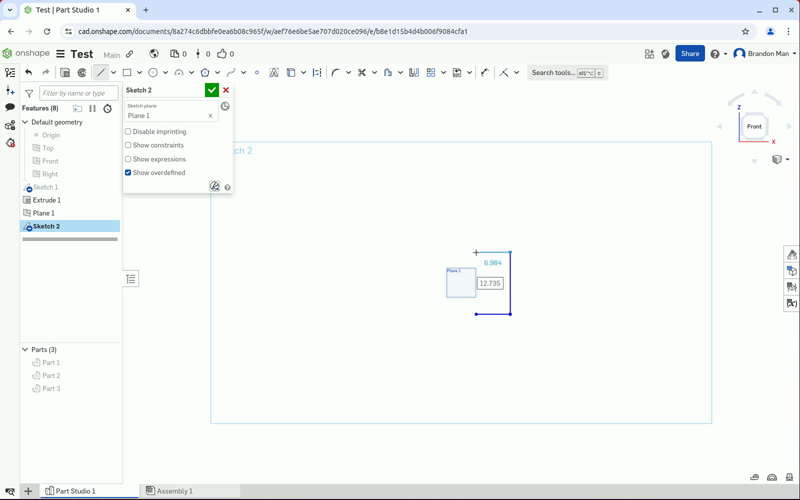
key_up(shift)
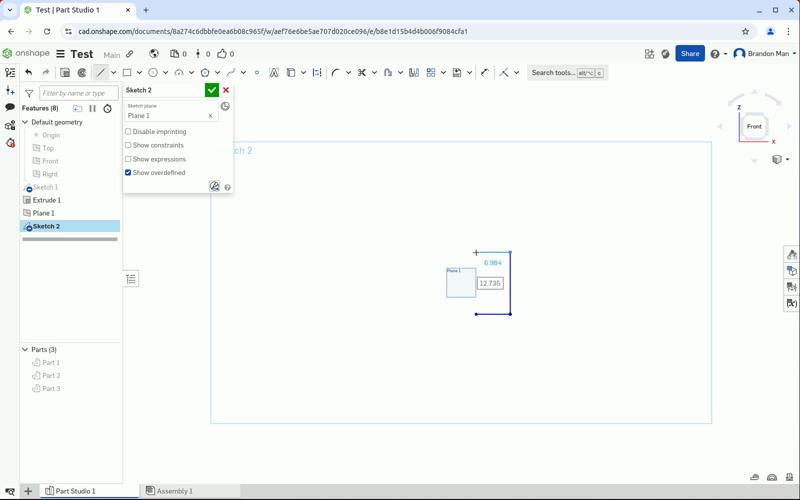
key_down(shift)
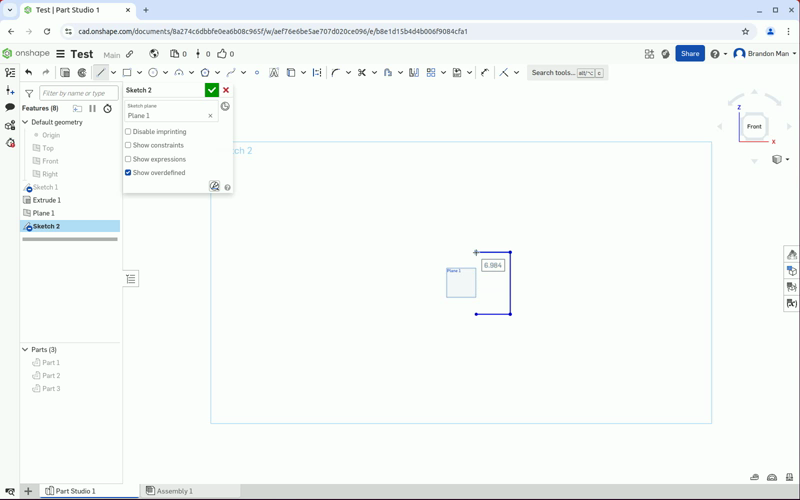
mouse_move(476, 314)
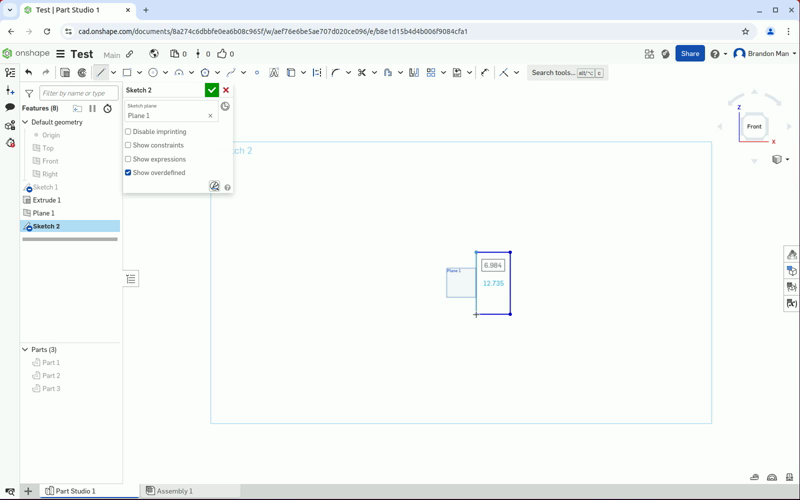
key_up(shift)
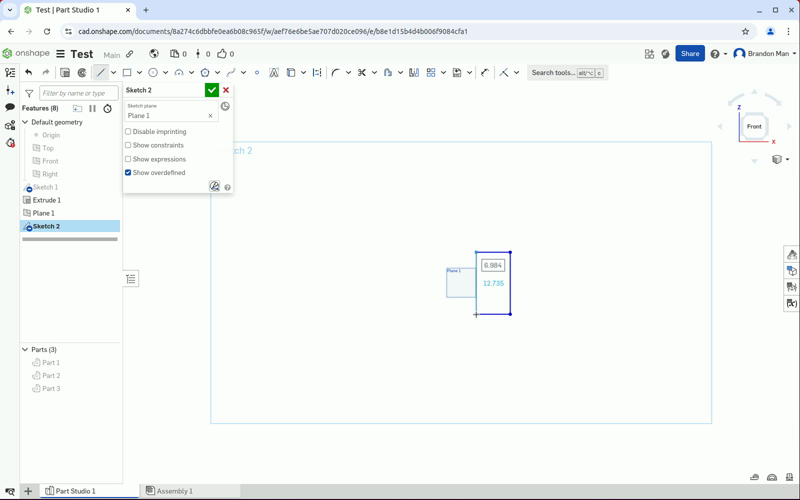
click(476, 314)
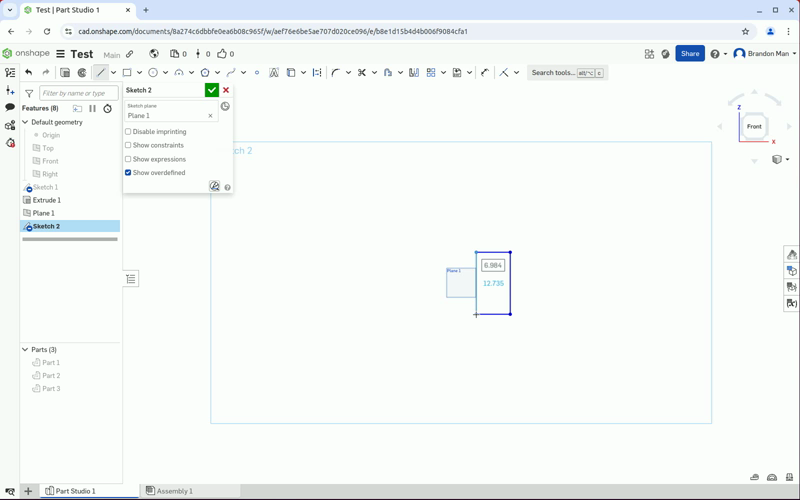
key(esc)
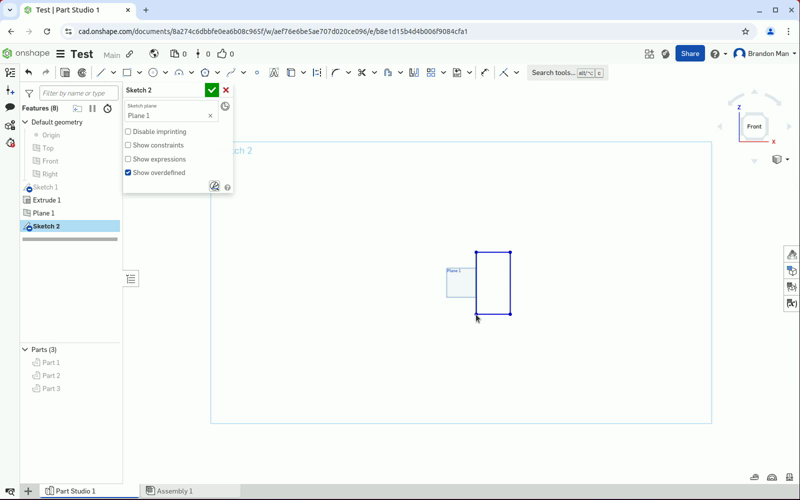
mouse_move(492, 257)
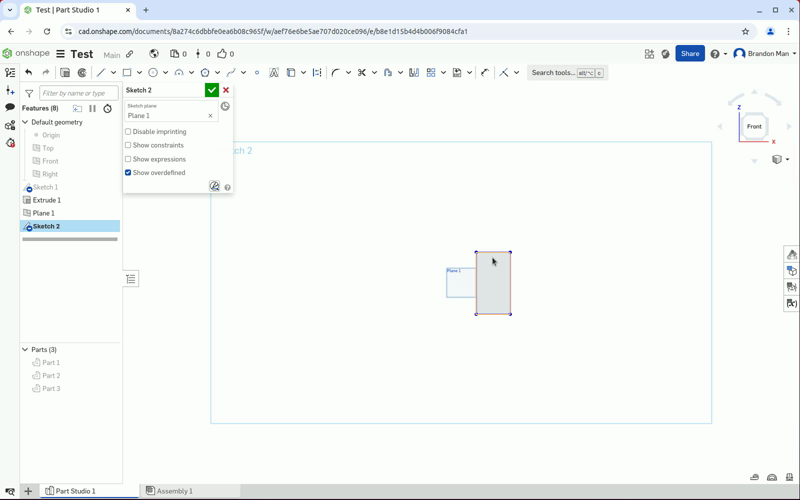
click(492, 257)
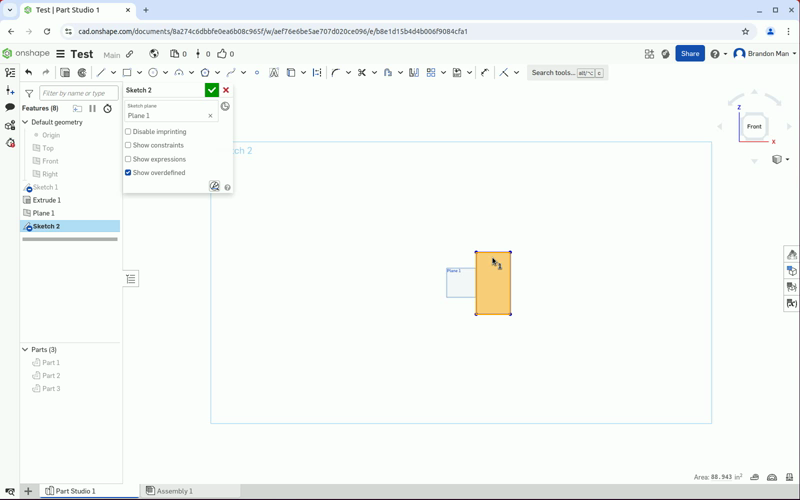
mouse_move(73, 352)
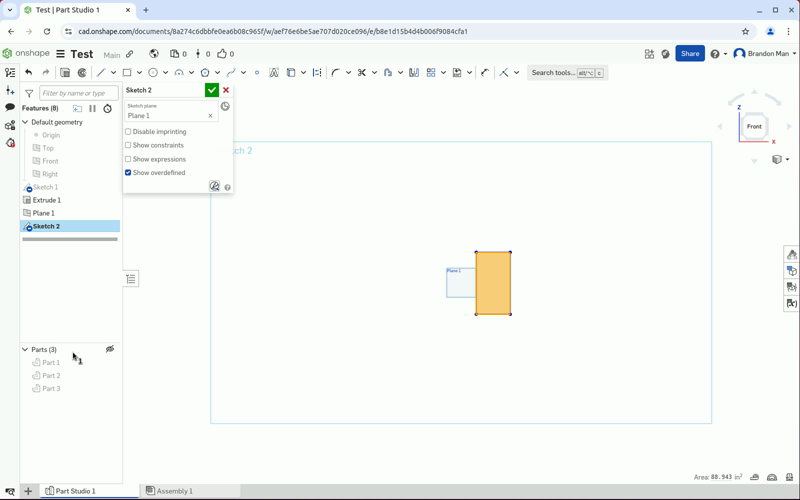
key(shift+y)
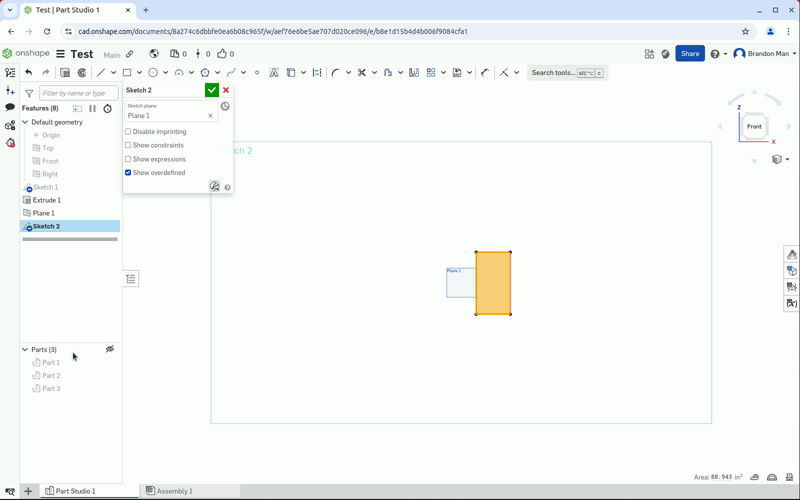
key(shift+e)
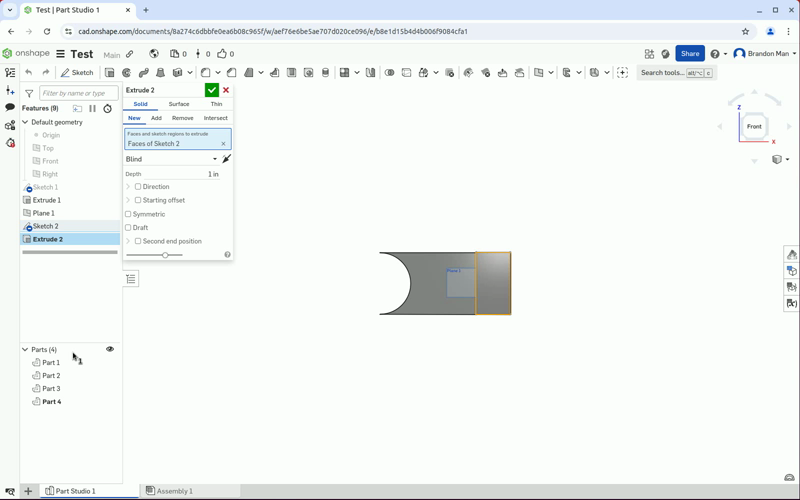
mouse_move(143, 106)
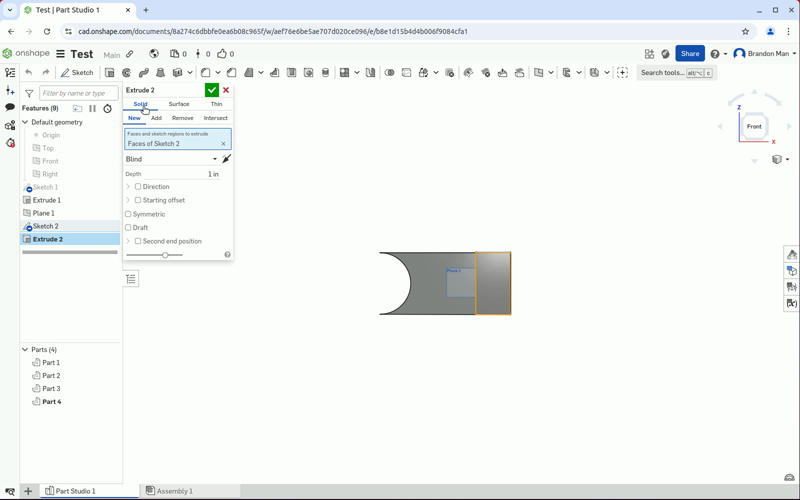
click(143, 106)
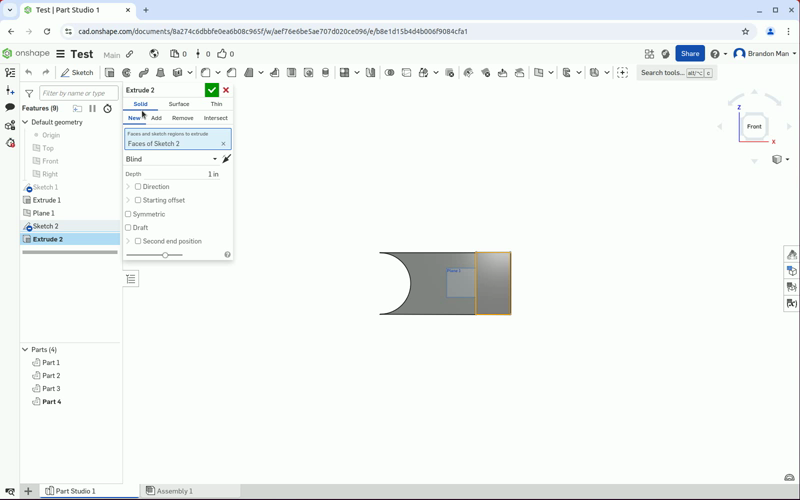
mouse_move(137, 120)
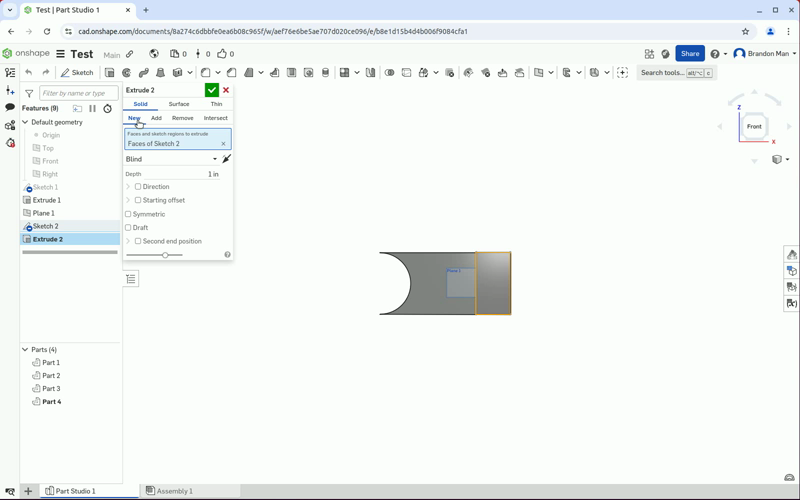
click(137, 120)
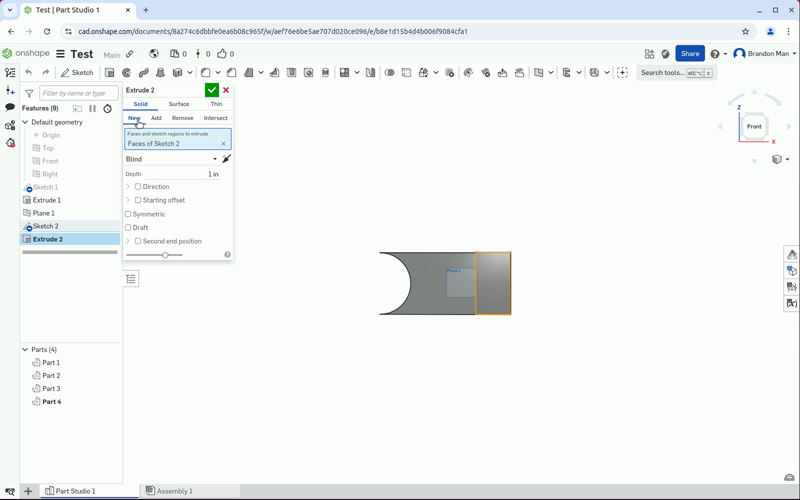
key(tab, 4)
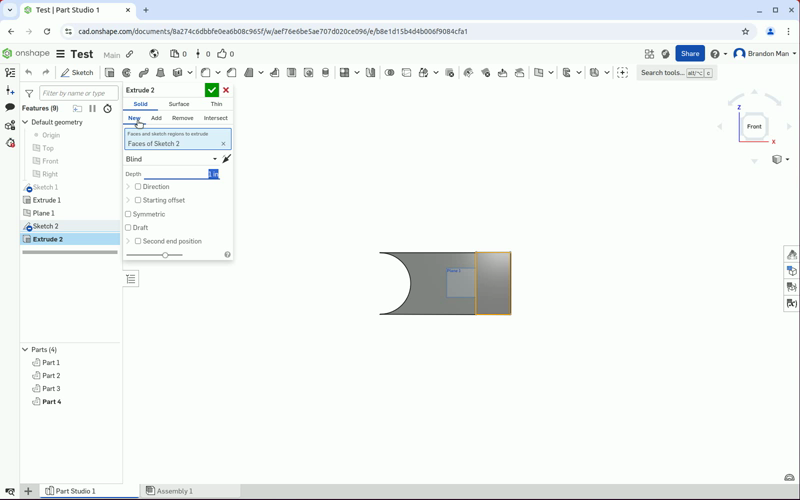
text(-14.202)
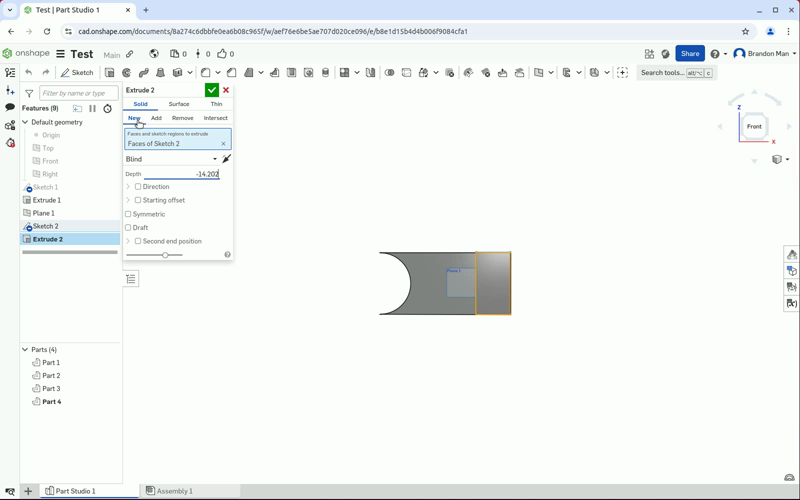
key(enter)
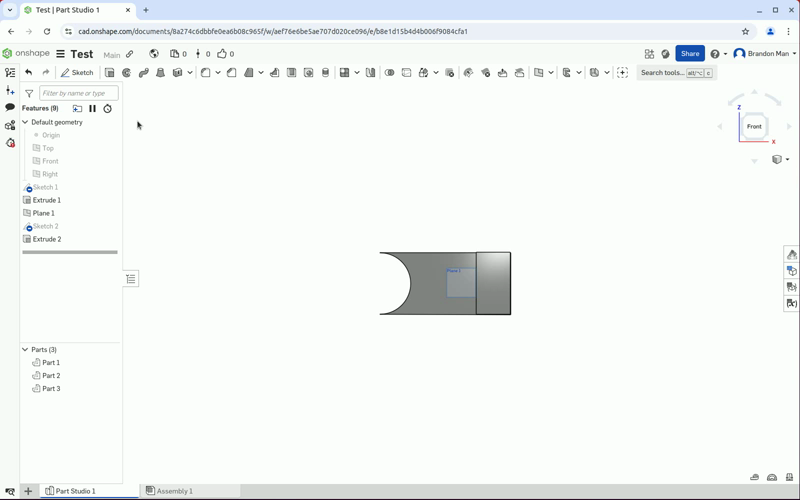
key(shift+h)
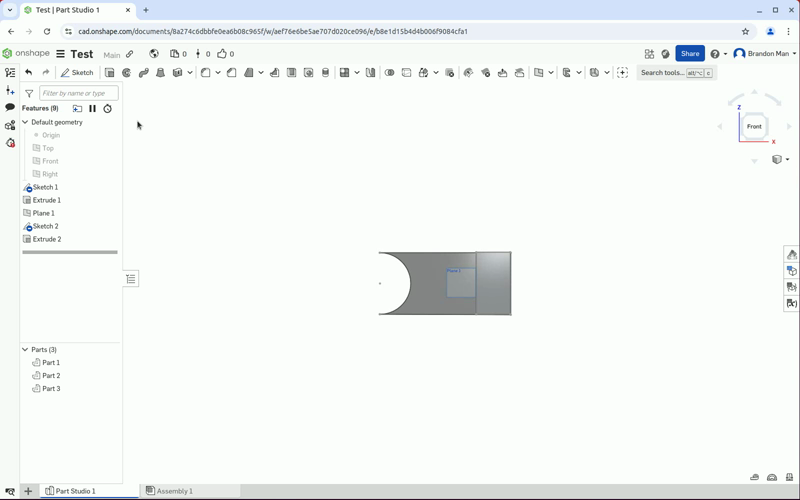
key(shift+h)
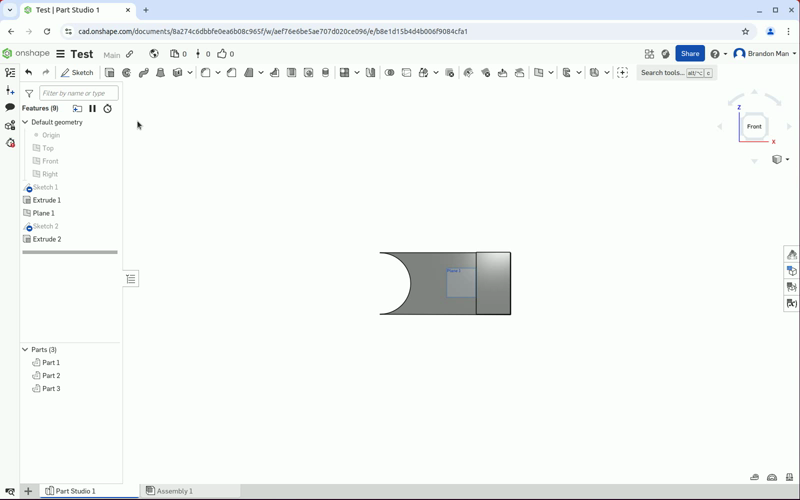
mouse_move(73, 189)
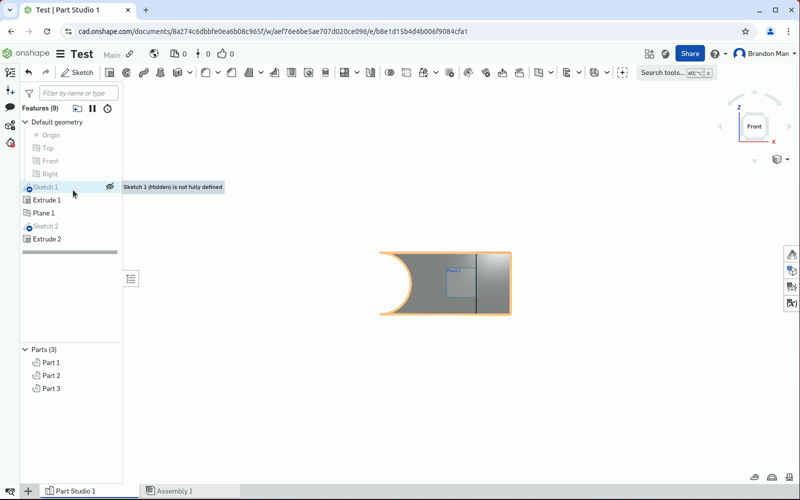
click(73, 189)
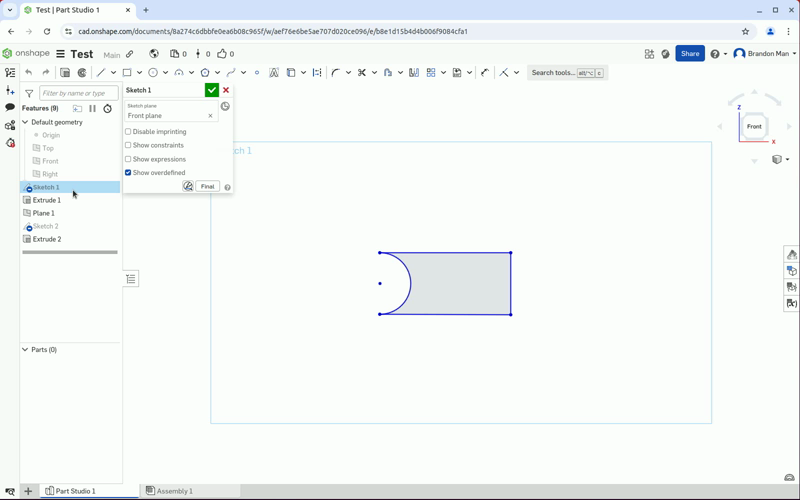
mouse_move(229, 92)
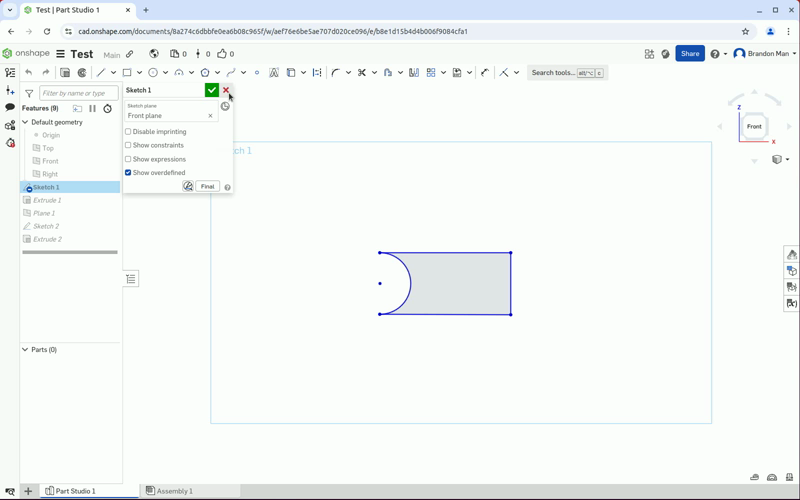
click(229, 92)
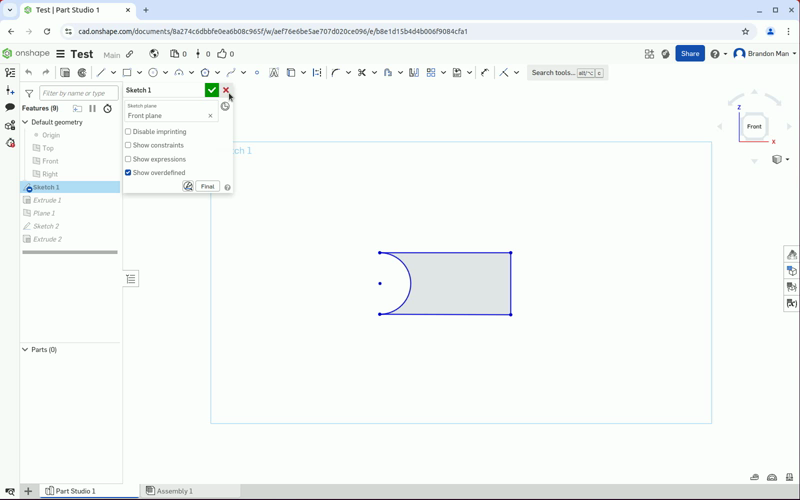
key(shift+s)
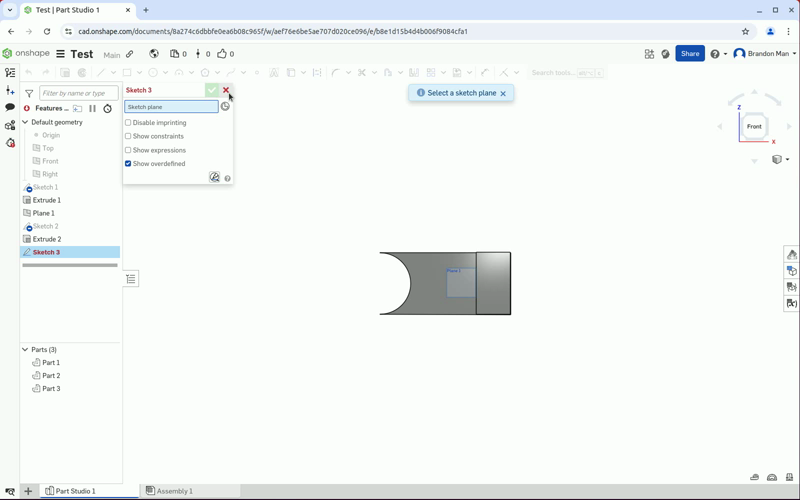
mouse_move(73, 163)
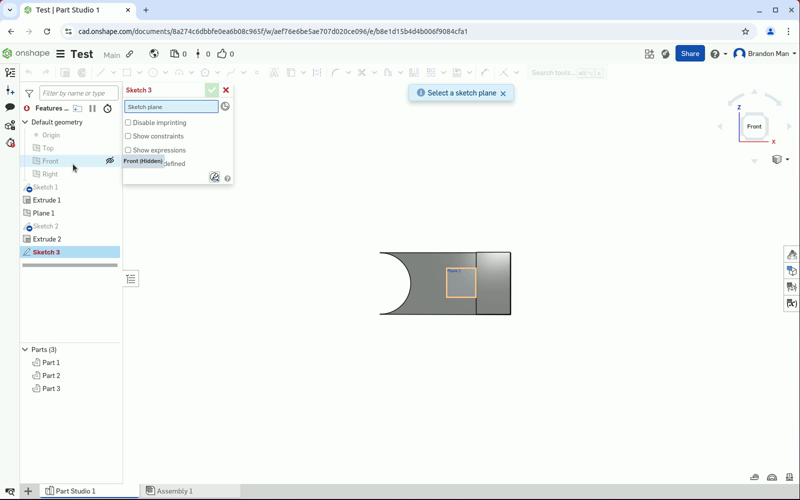
click(73, 163)
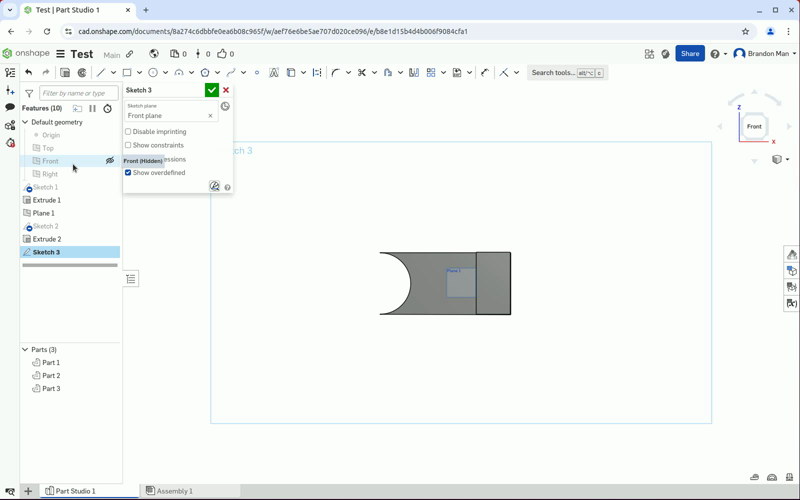
mouse_move(73, 352)
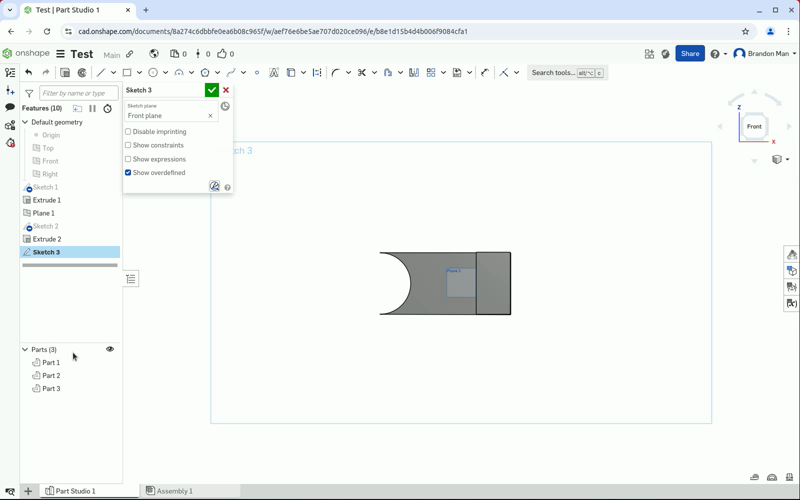
key(y)
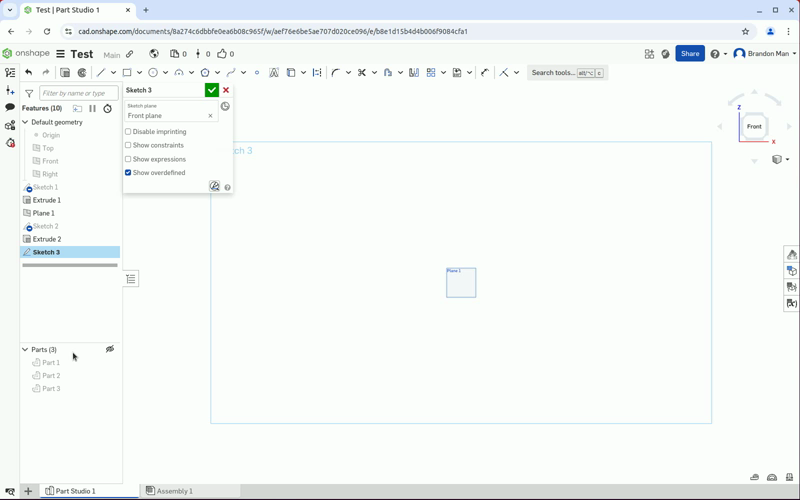
key(a)
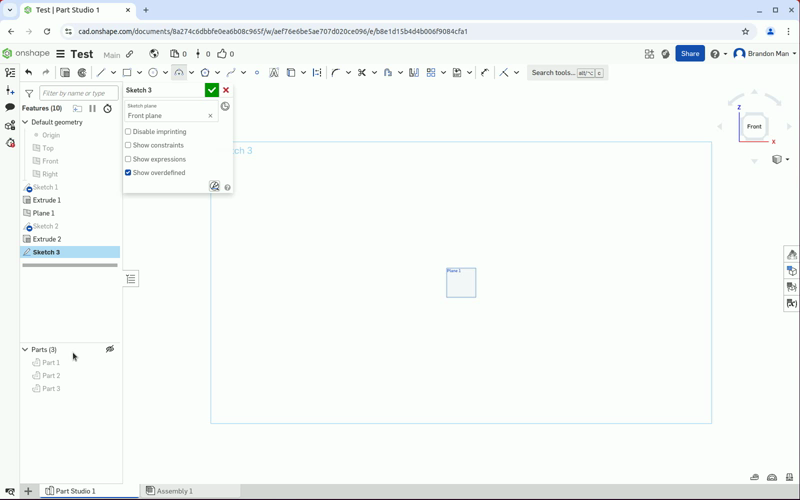
key_down(shift)
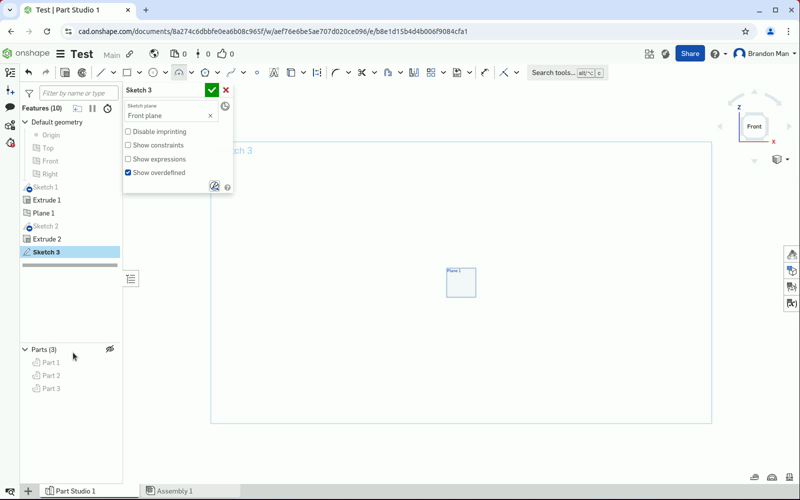
mouse_move(379, 314)
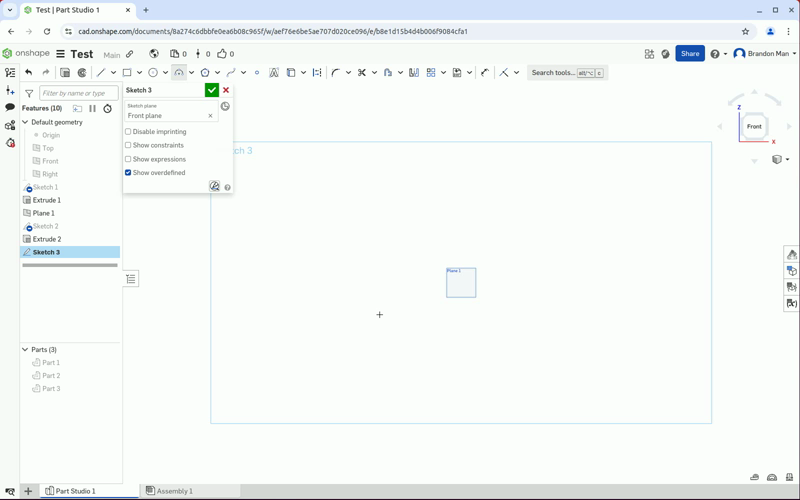
click(379, 314)
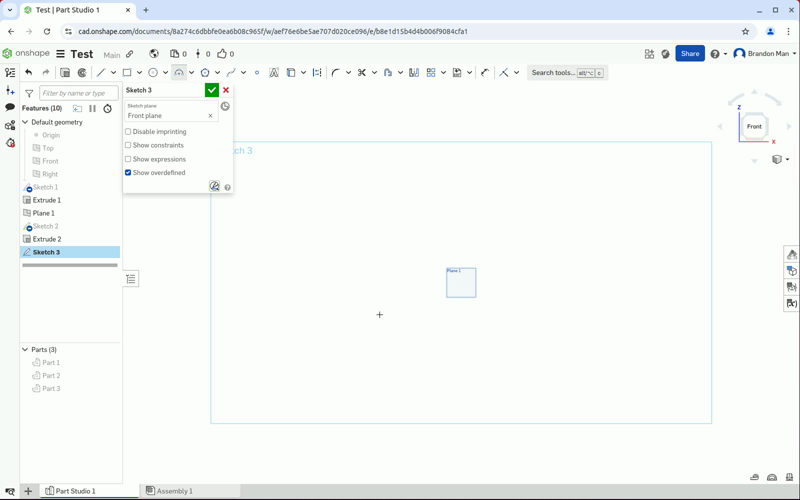
key_up(shift)
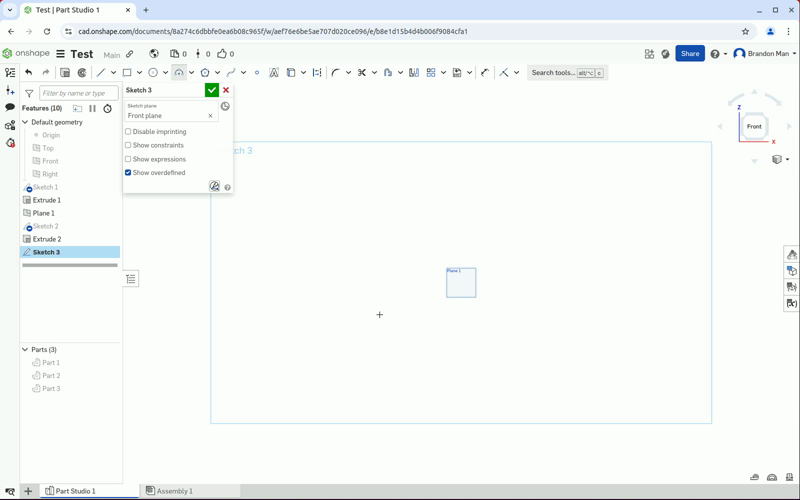
key_down(shift)
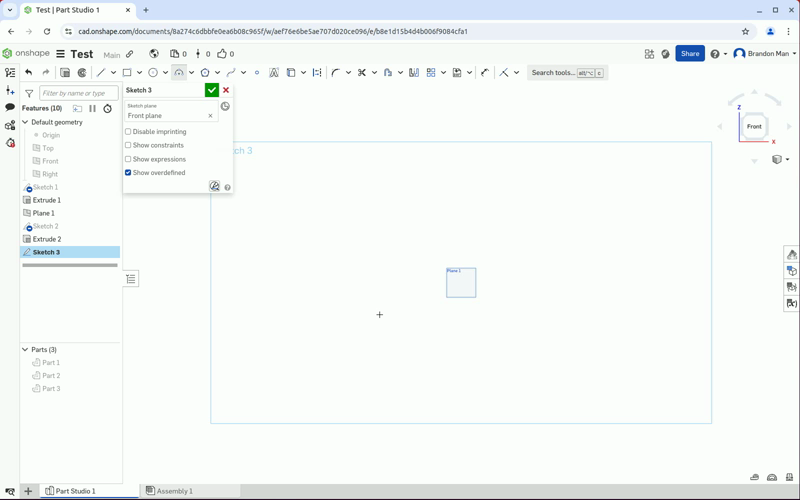
mouse_move(379, 252)
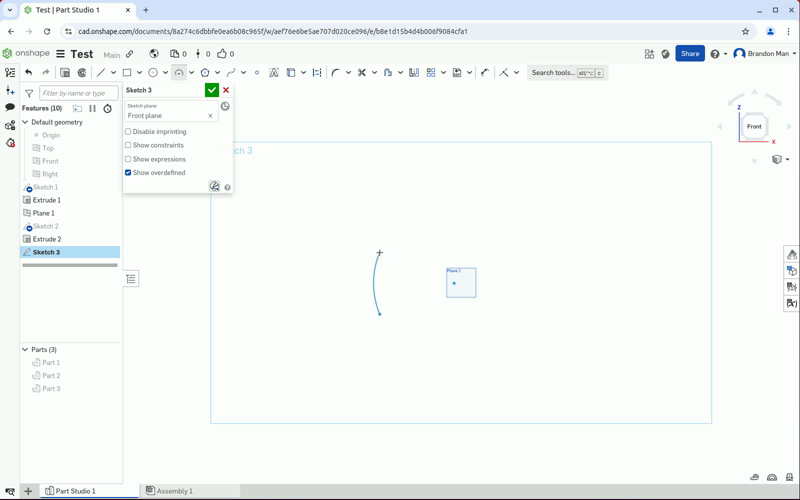
click(379, 252)
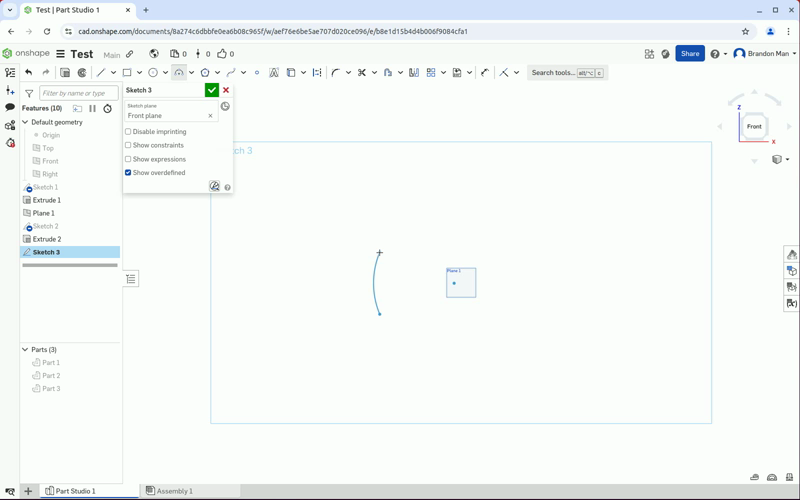
mouse_move(411, 283)
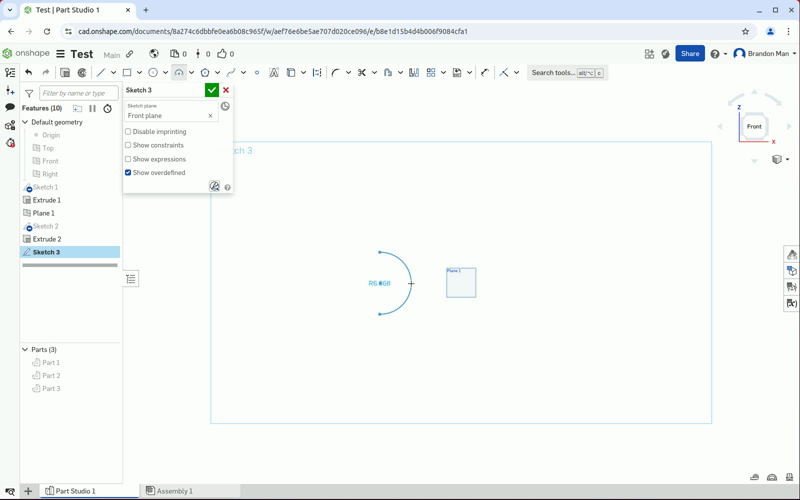
click(411, 283)
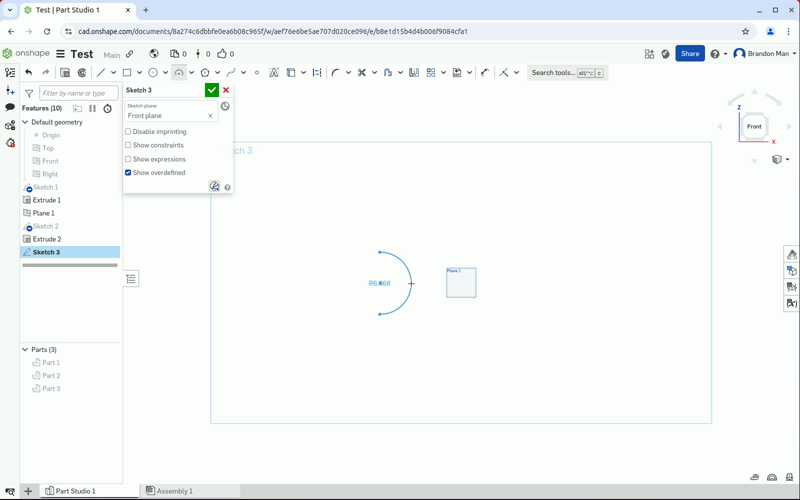
key_up(shift)
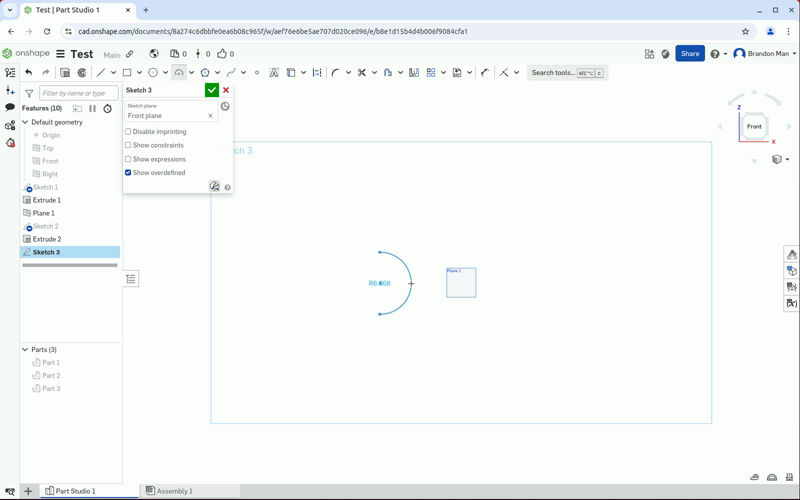
key(esc)
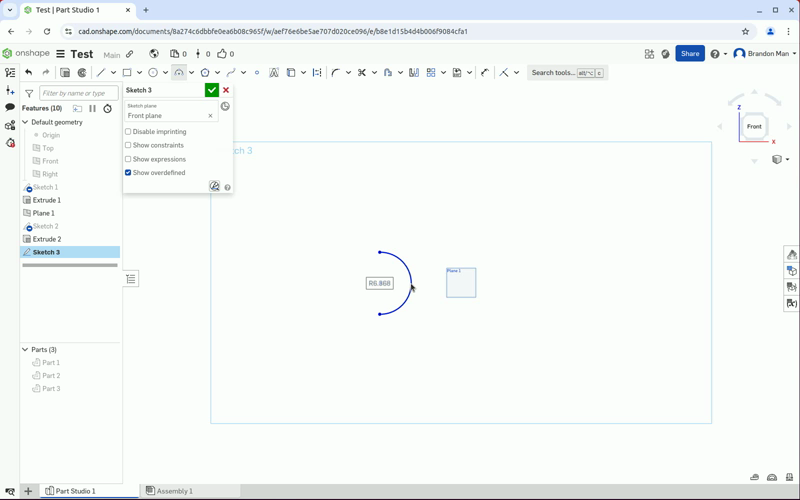
key(l)
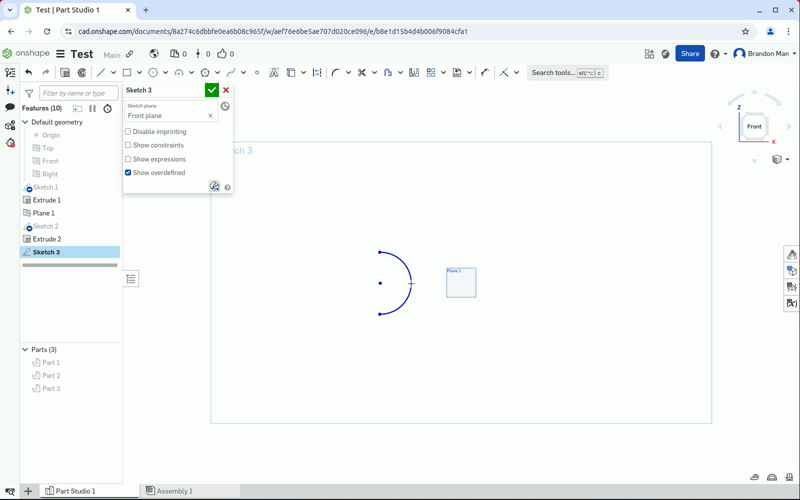
mouse_move(379, 252)
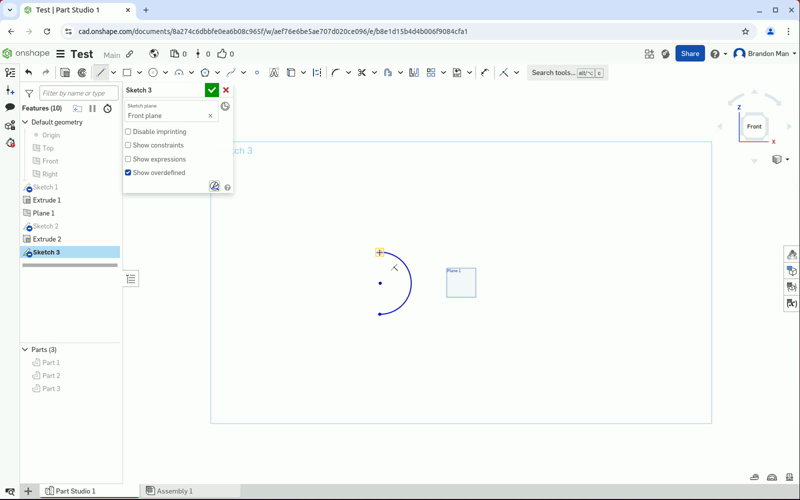
click(379, 252)
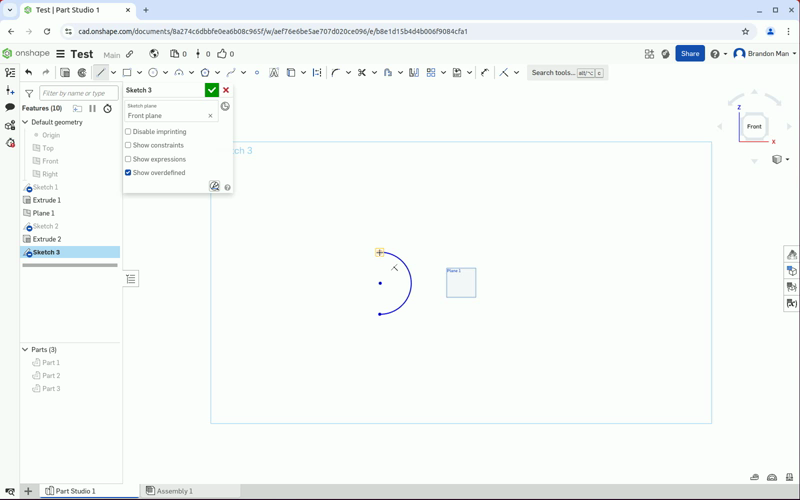
key_down(shift)
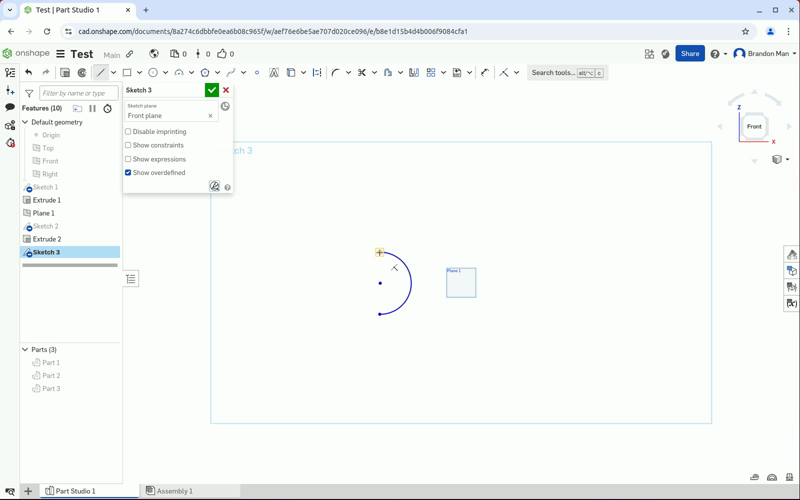
mouse_move(379, 314)
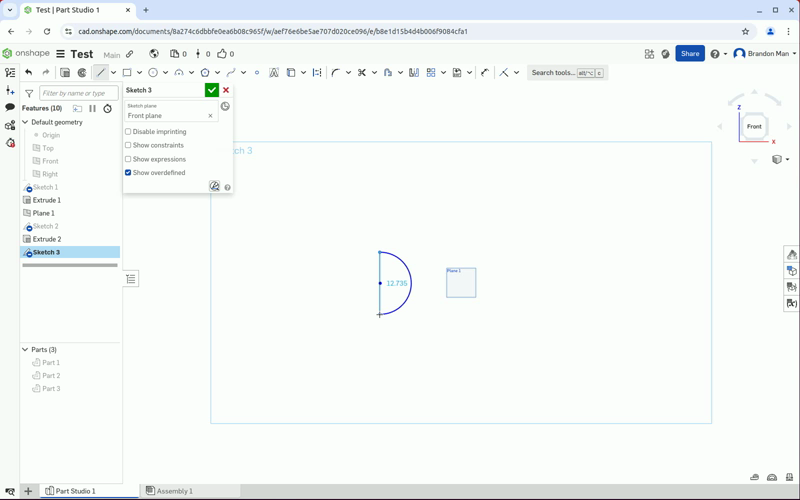
key_up(shift)
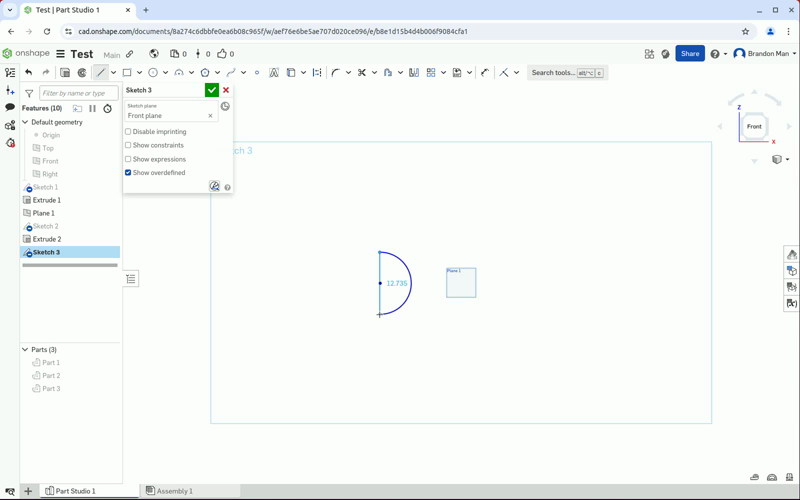
click(379, 314)
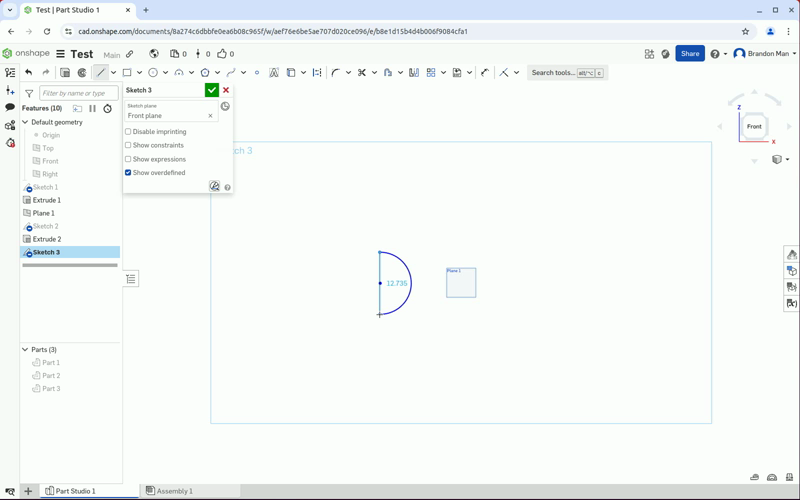
key(esc)
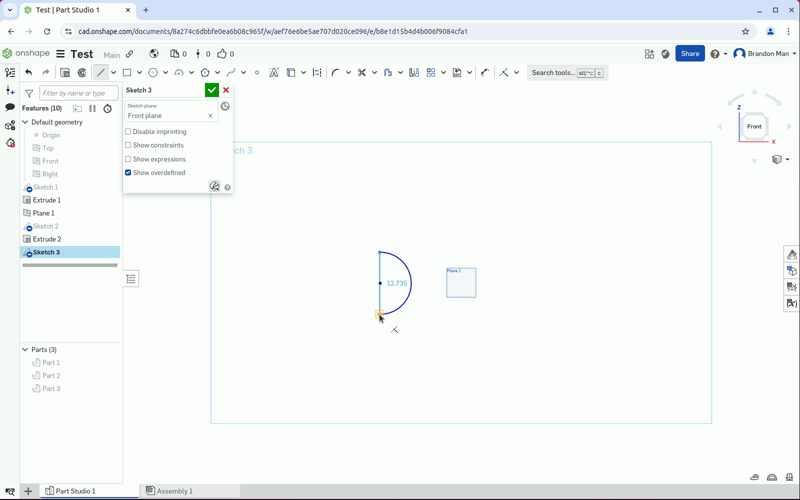
mouse_move(395, 300)
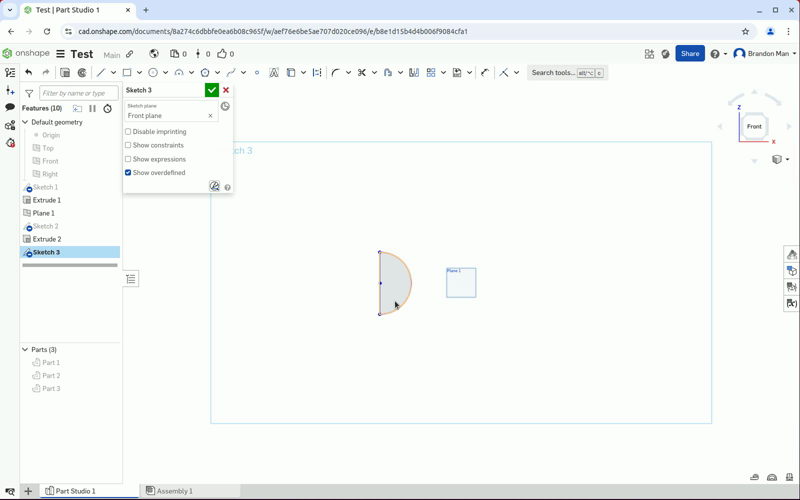
scroll(6)
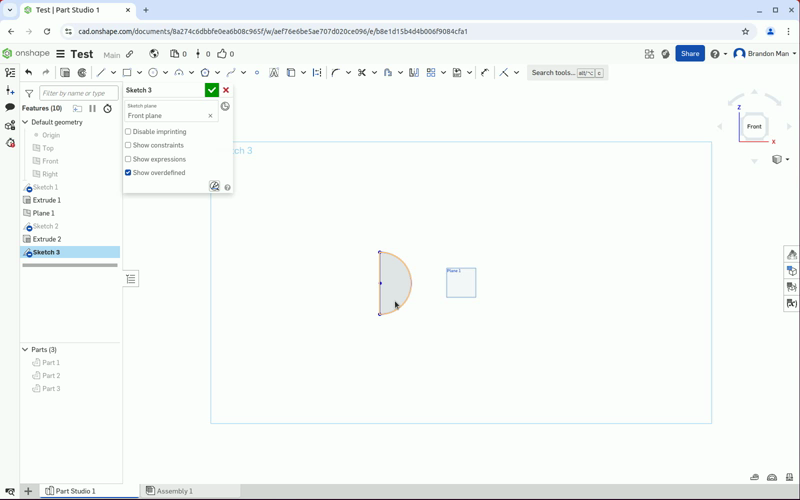
scroll(6)
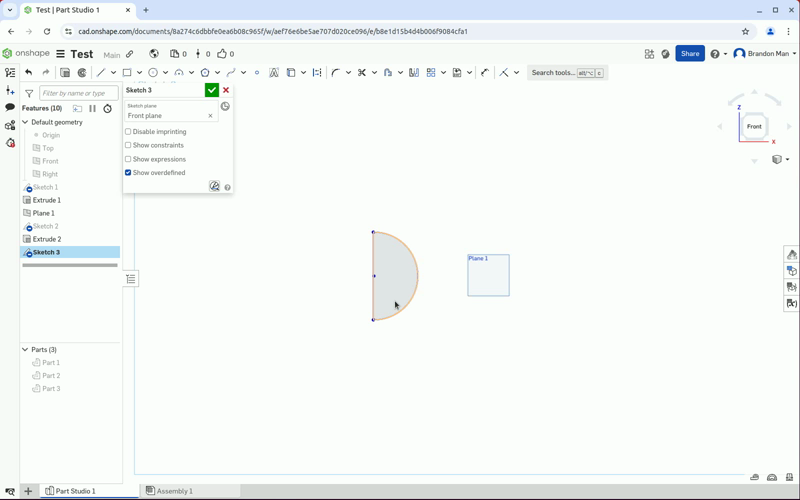
scroll(6)
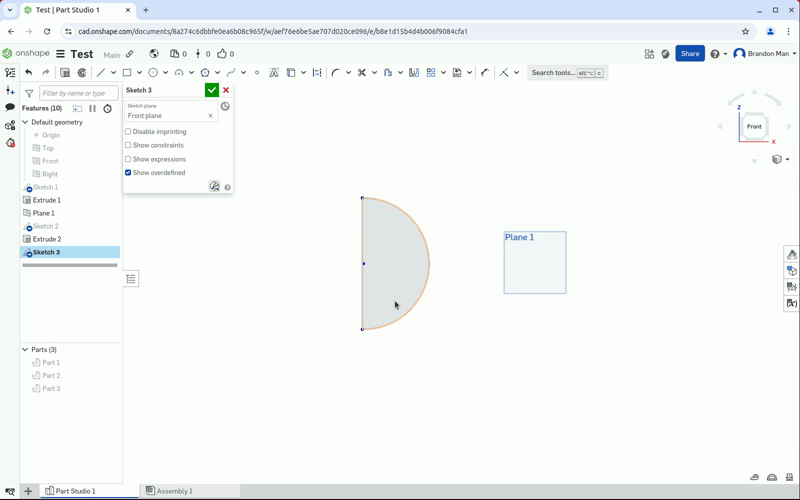
scroll(6)
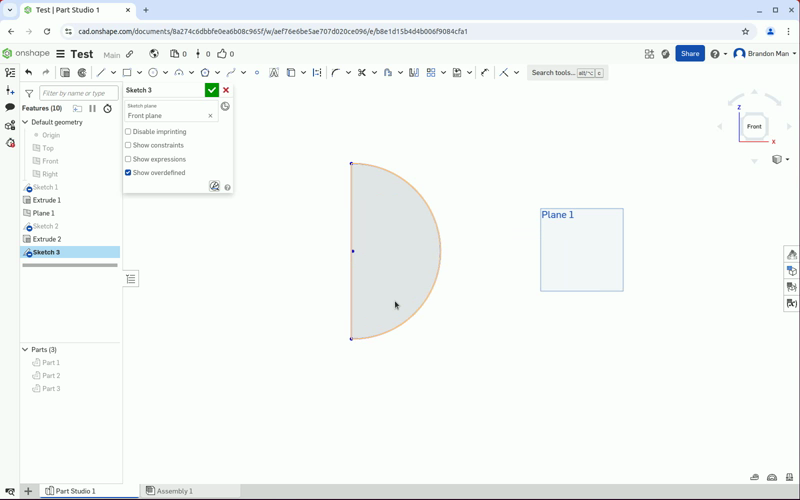
scroll(6)
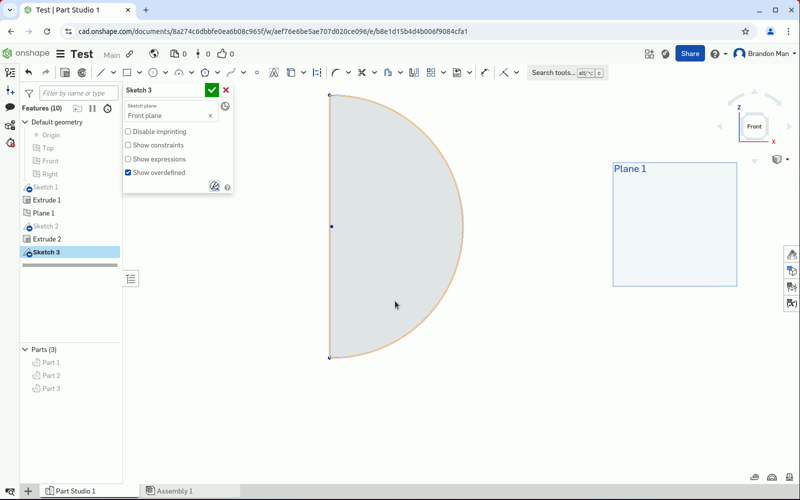
scroll(6)
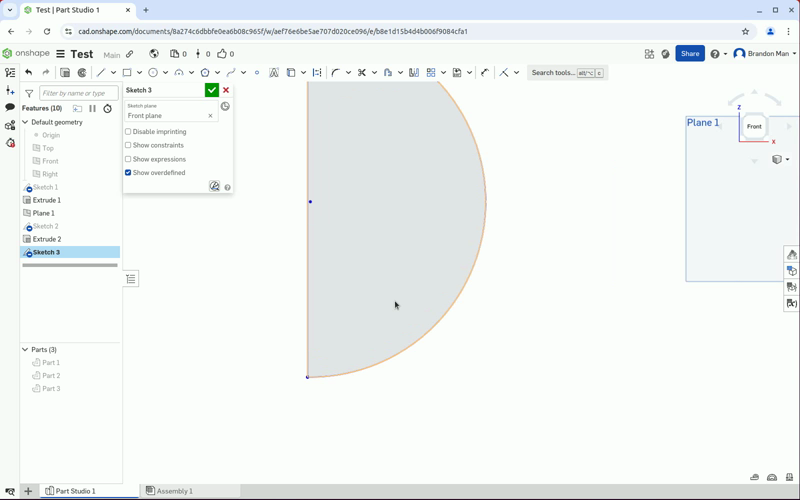
scroll(6)
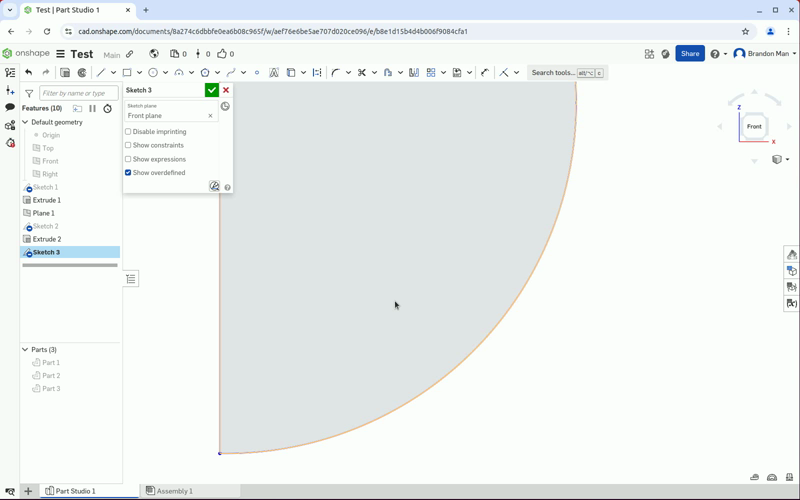
click(395, 300)
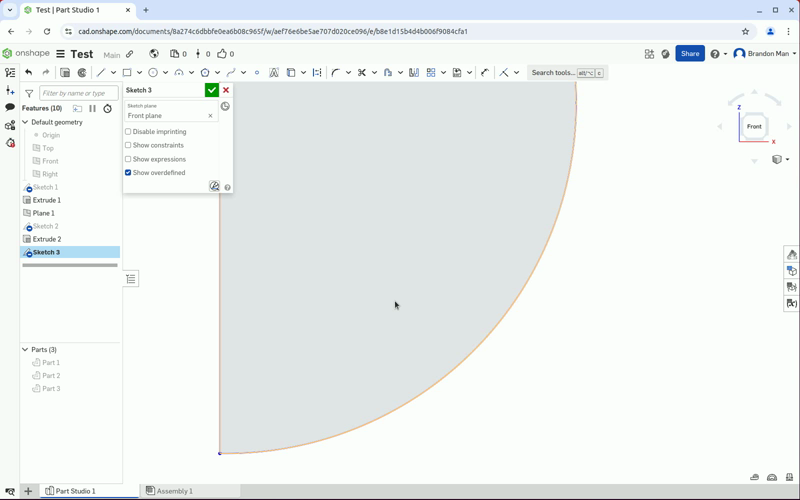
scroll(-6)
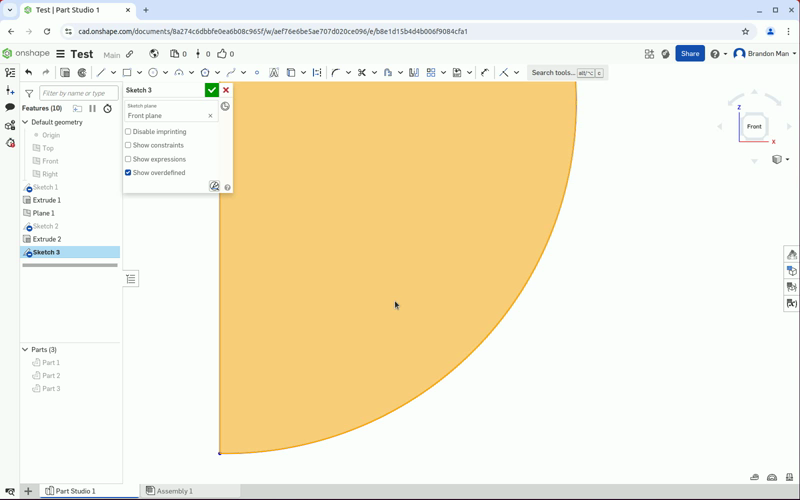
scroll(-6)
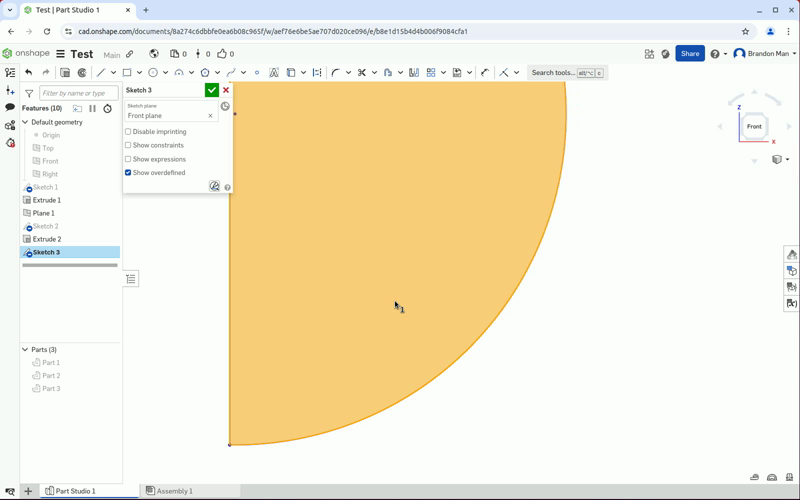
scroll(-6)
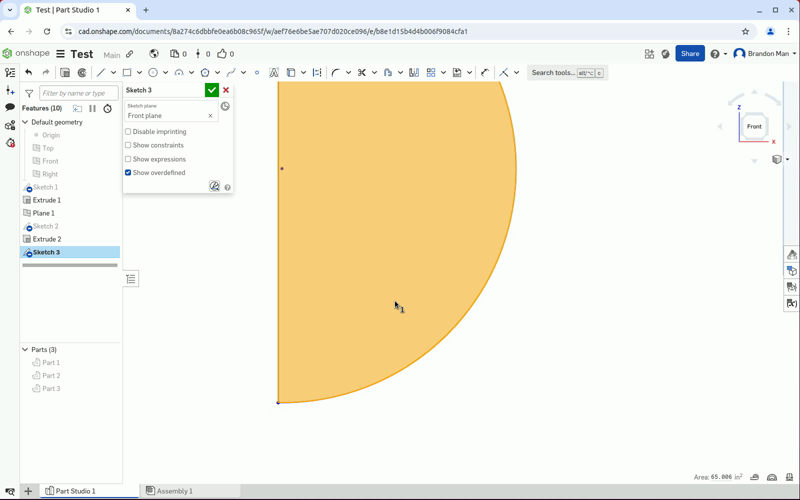
scroll(-6)
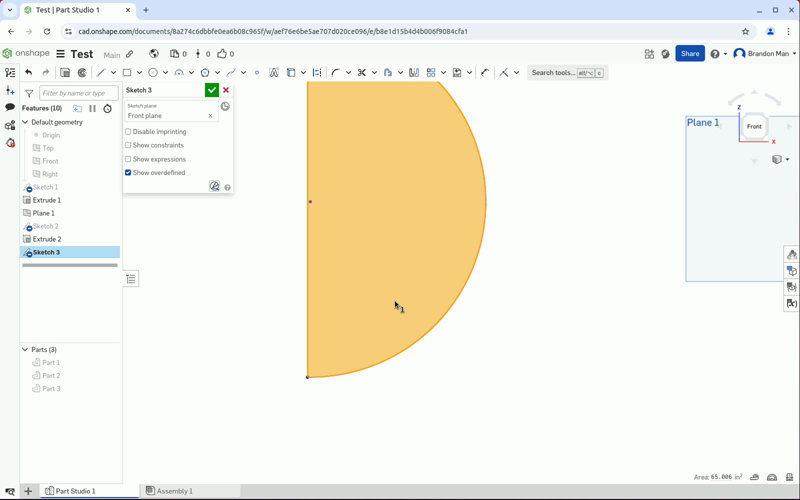
scroll(-6)
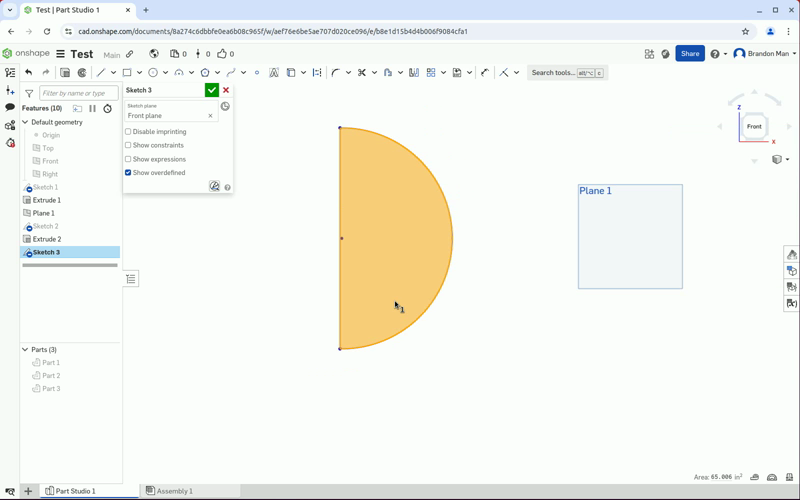
scroll(-6)
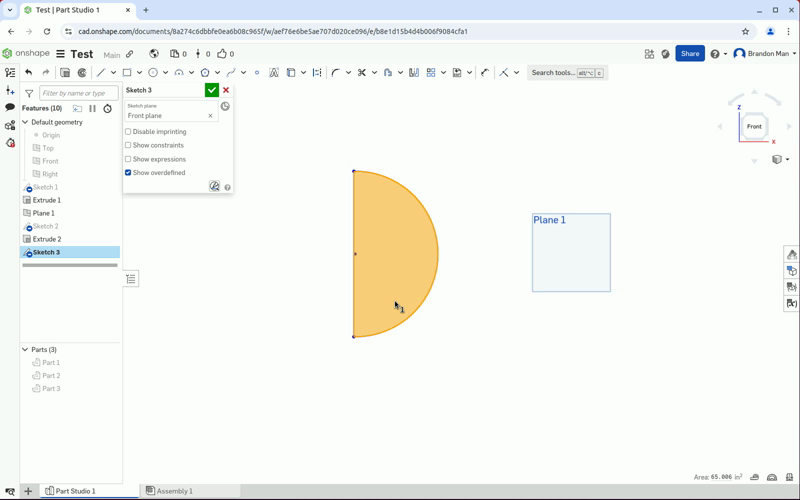
scroll(-6)
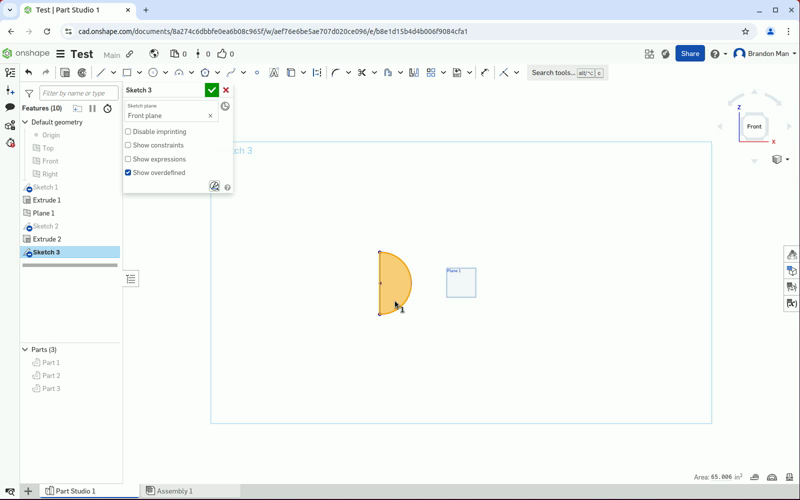
mouse_move(73, 352)
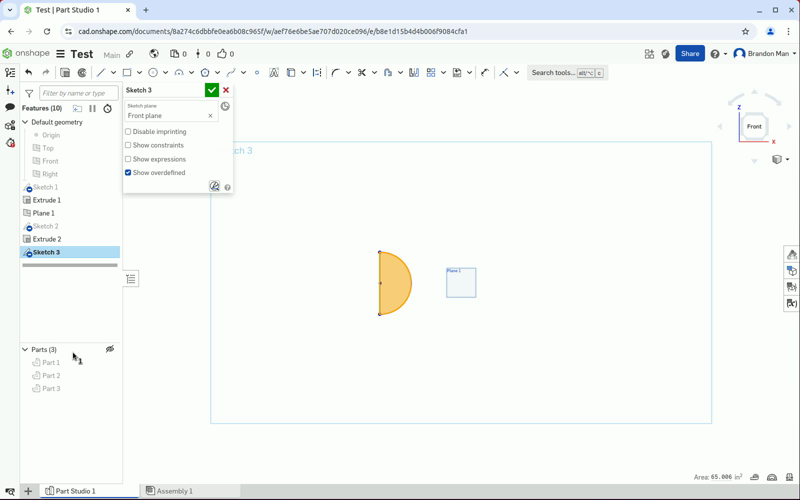
key(shift+y)
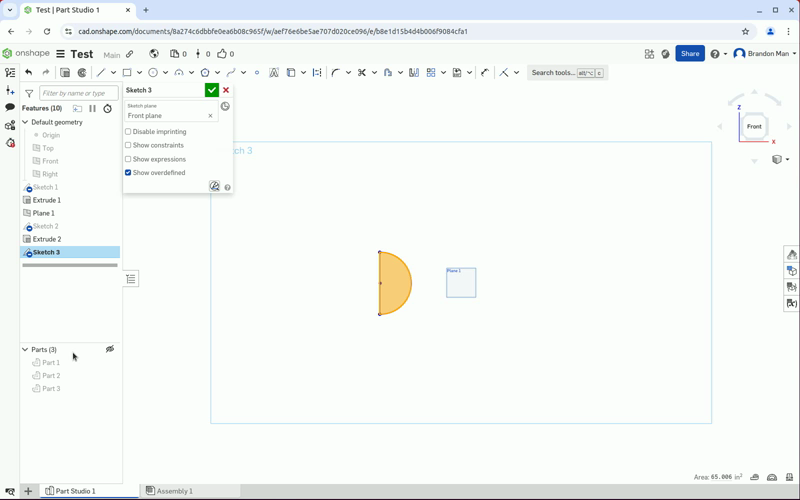
key(shift+e)
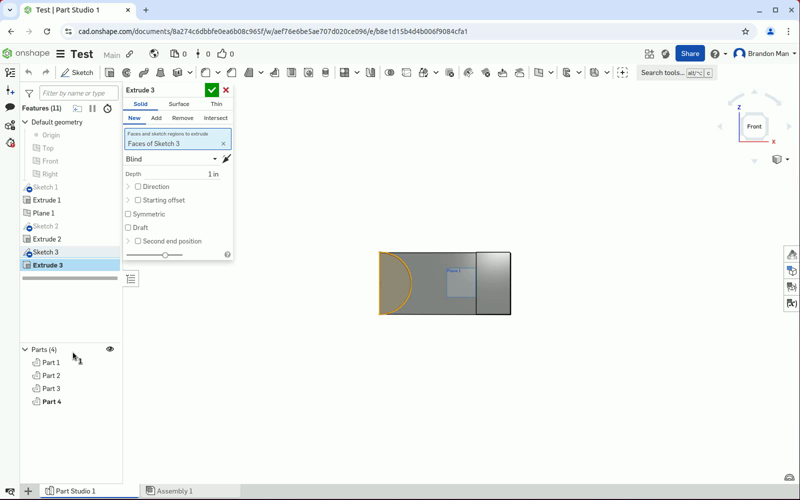
mouse_move(143, 106)
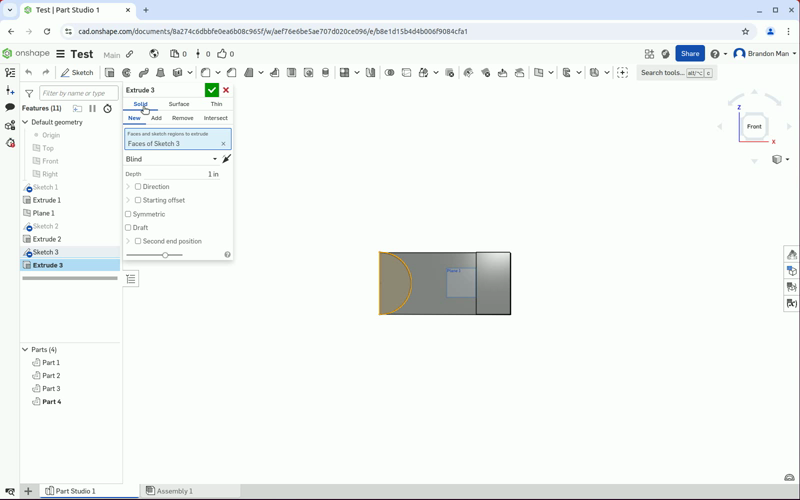
click(143, 106)
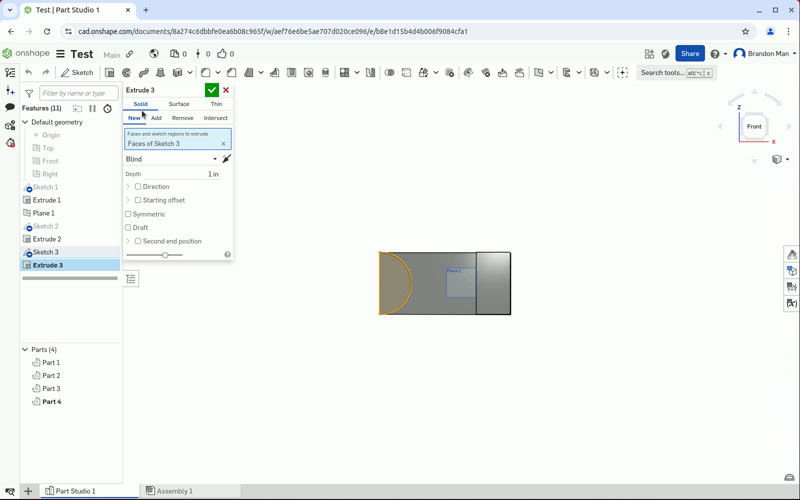
mouse_move(137, 120)
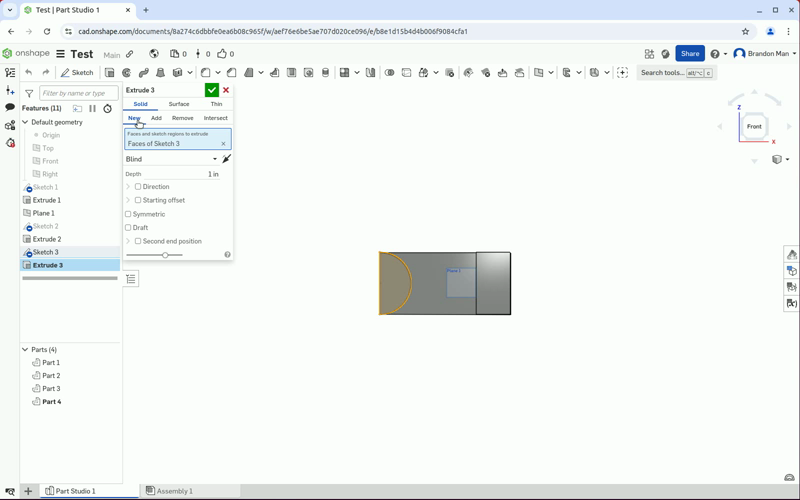
click(137, 120)
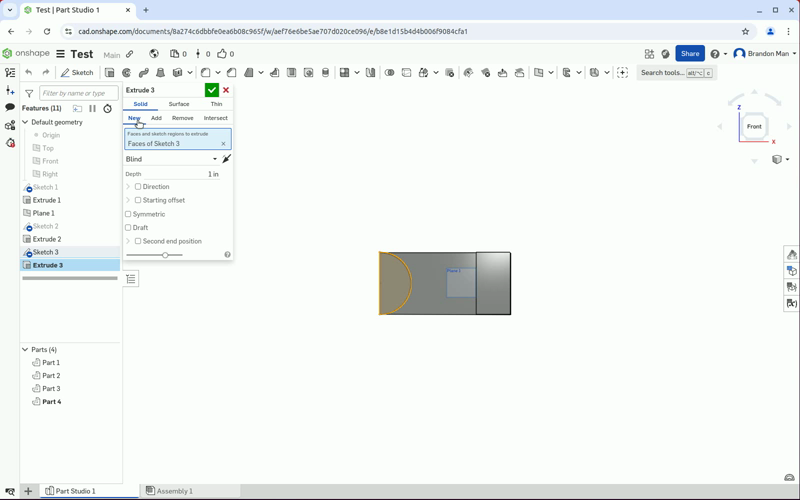
key(tab, 4)
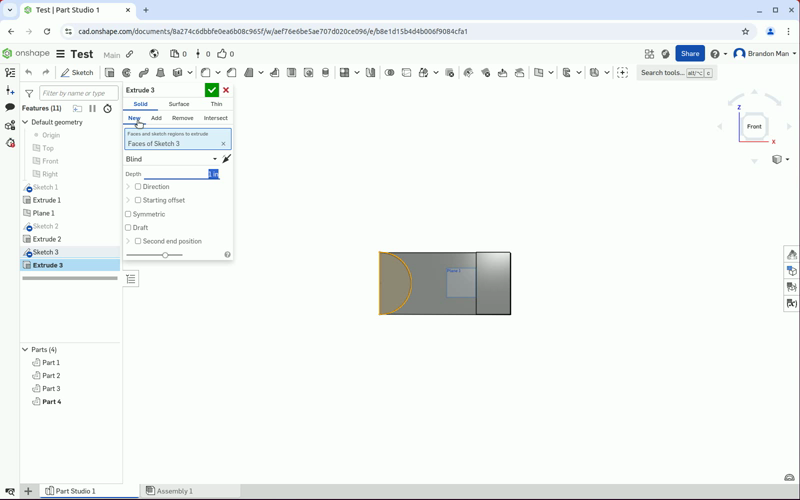
text(0.241)
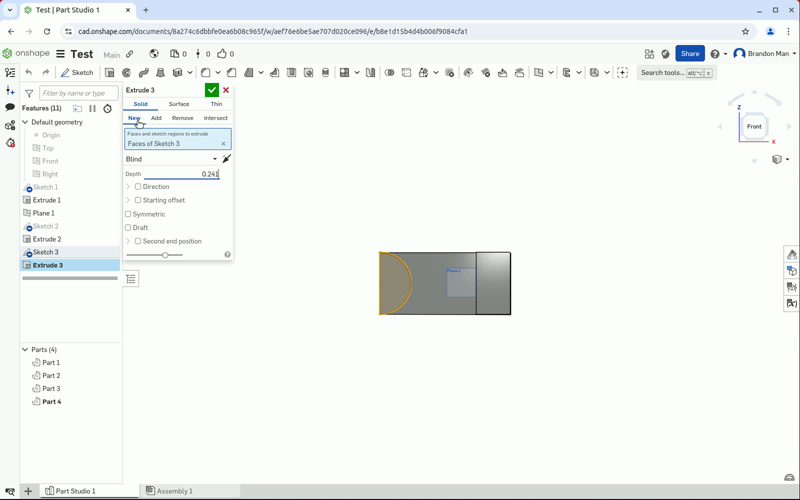
key(enter)
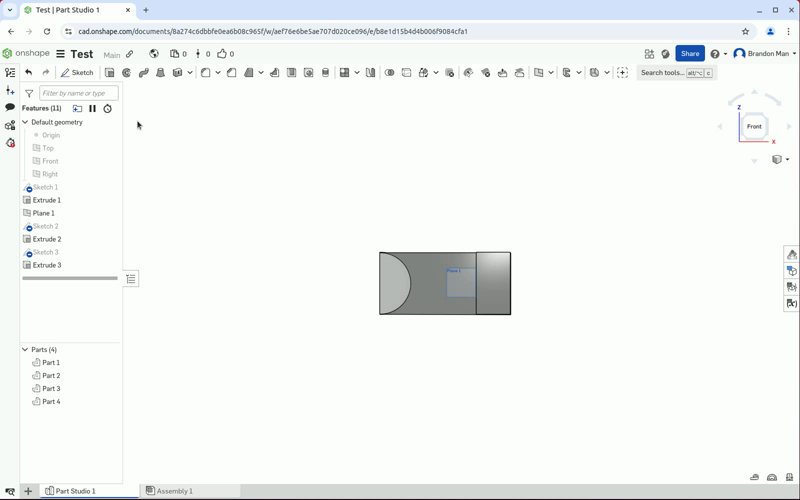
key(shift+h)
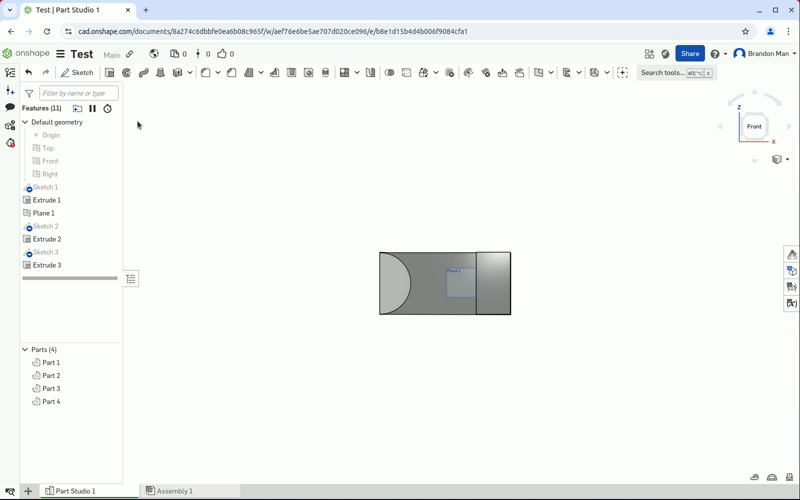
key(shift+h)
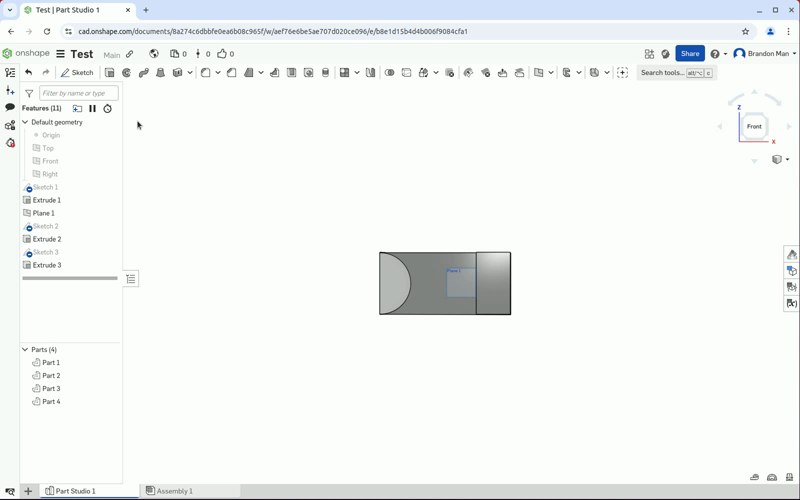
mouse_move(73, 189)
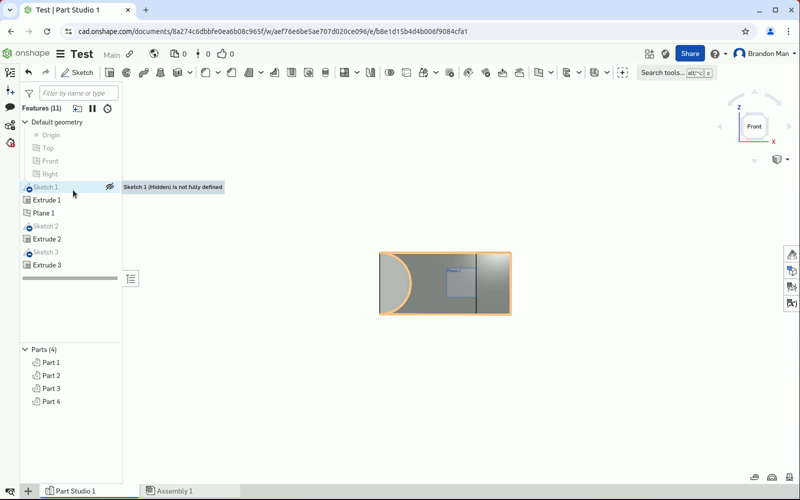
click(73, 189)
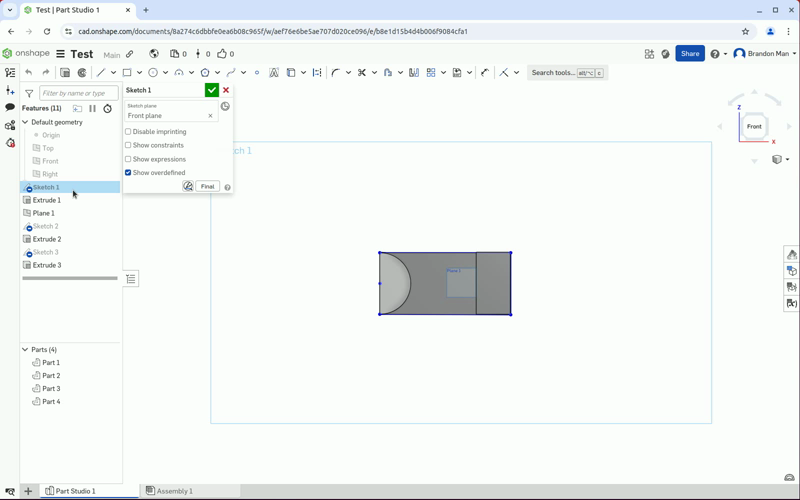
mouse_move(229, 92)
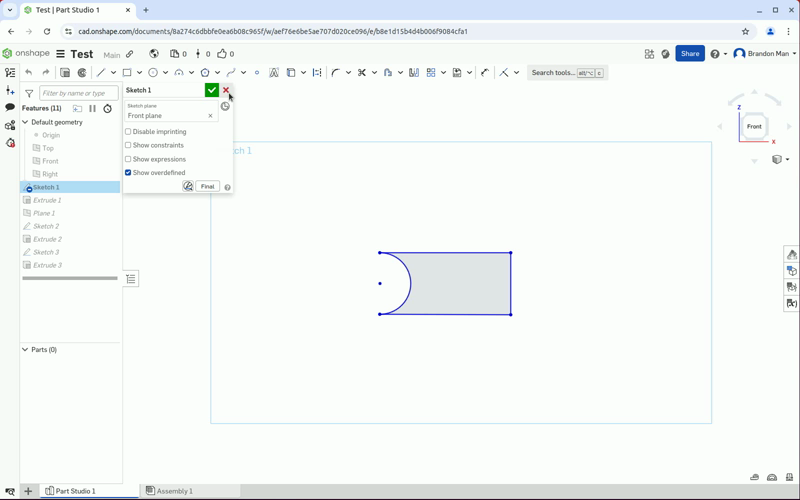
click(229, 92)
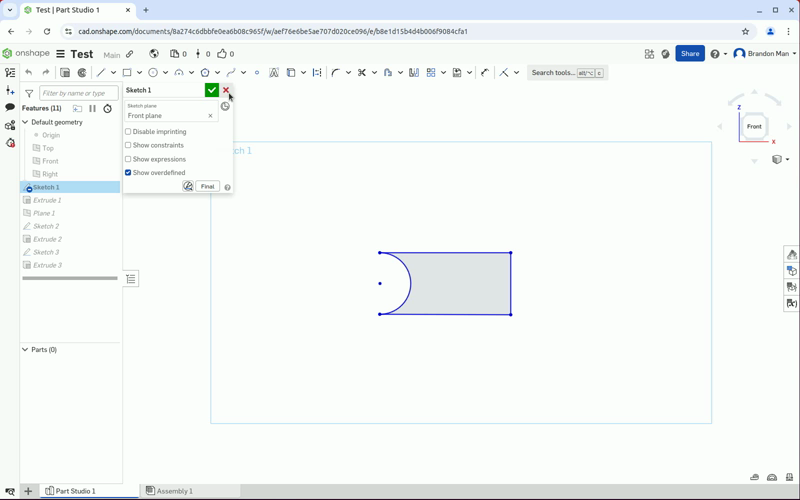
key(shift+s)
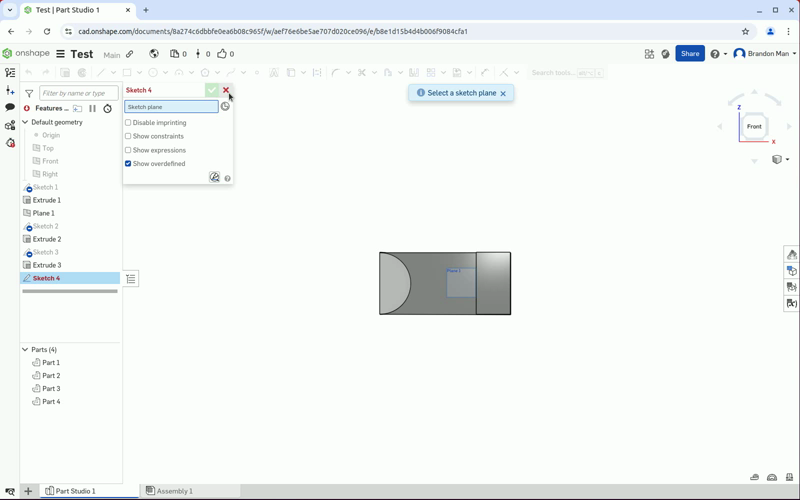
mouse_move(73, 163)
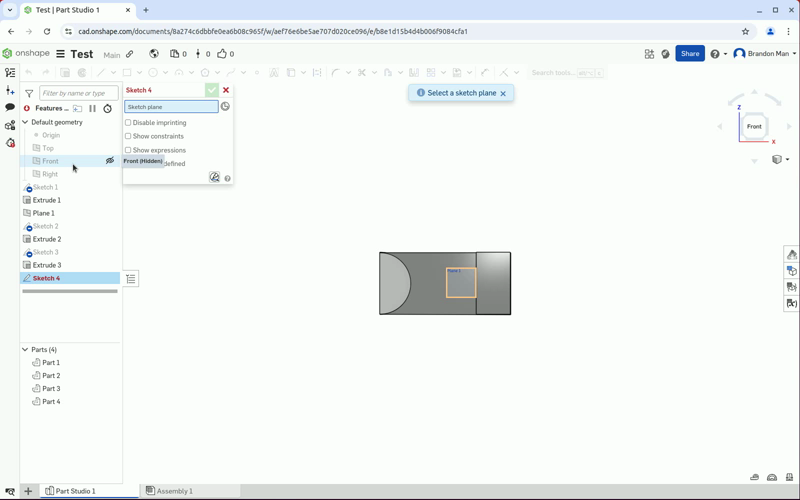
click(73, 163)
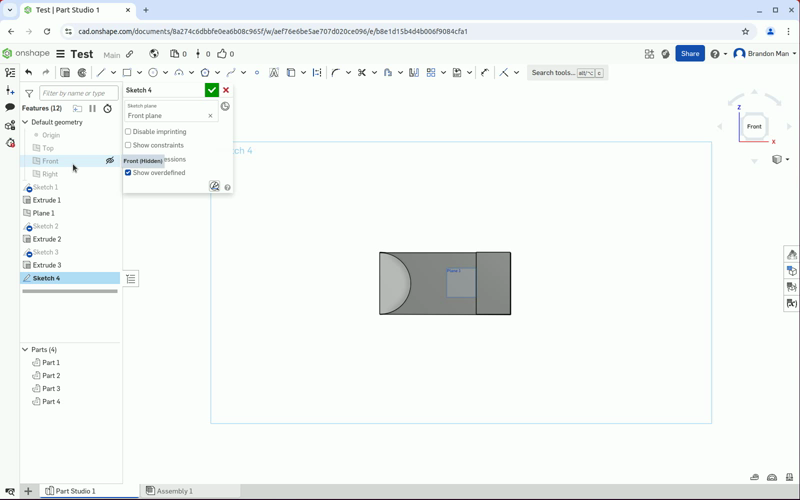
mouse_move(73, 352)
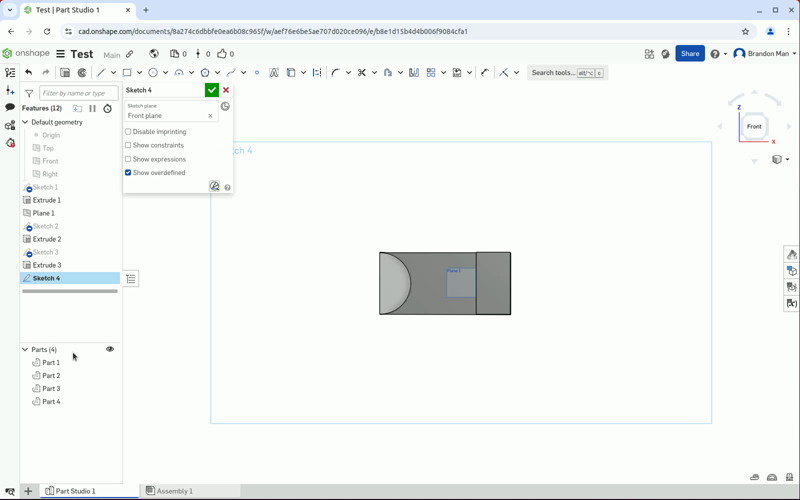
key(y)
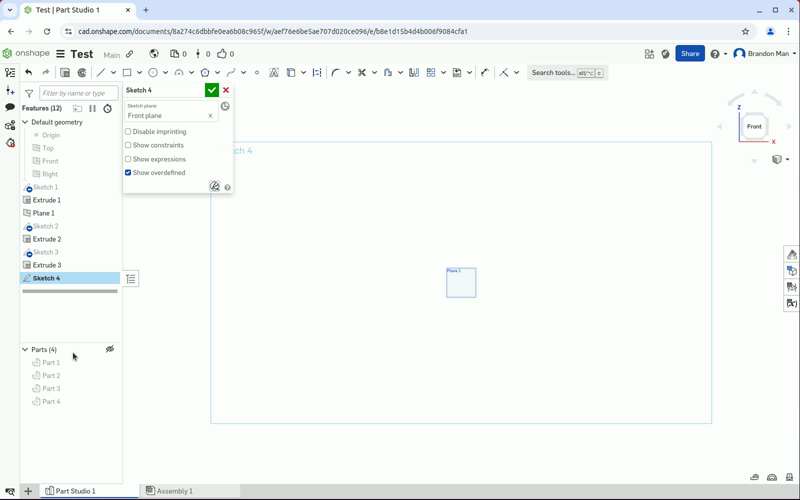
key(l)
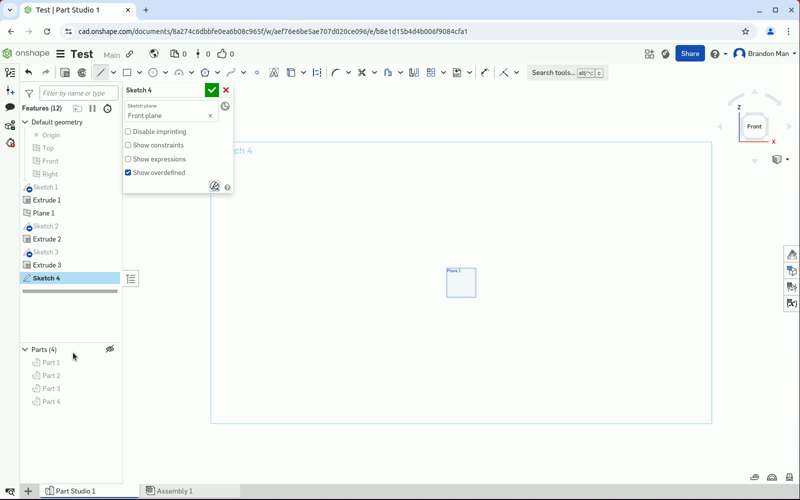
key_down(shift)
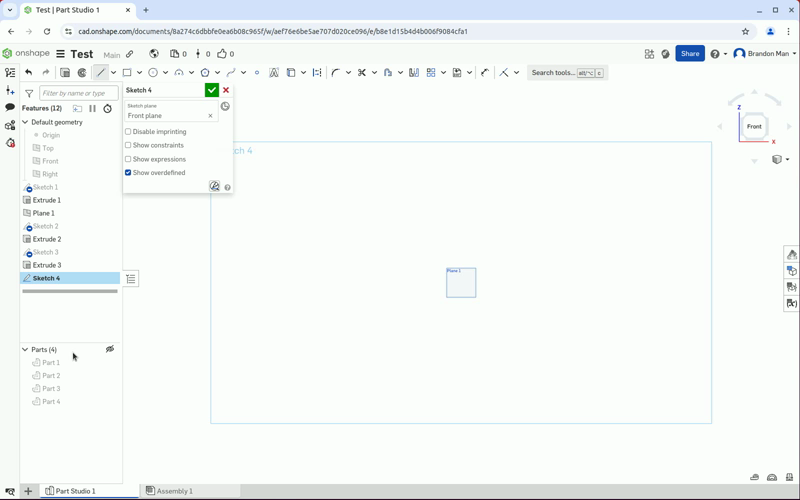
mouse_move(379, 314)
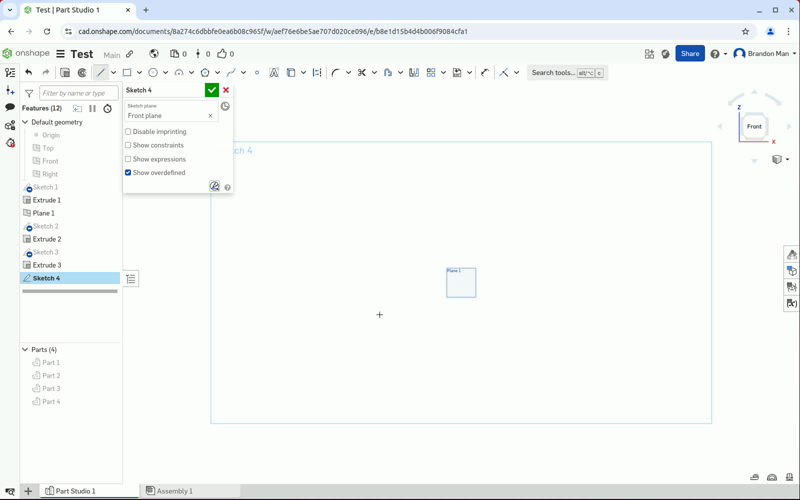
click(379, 314)
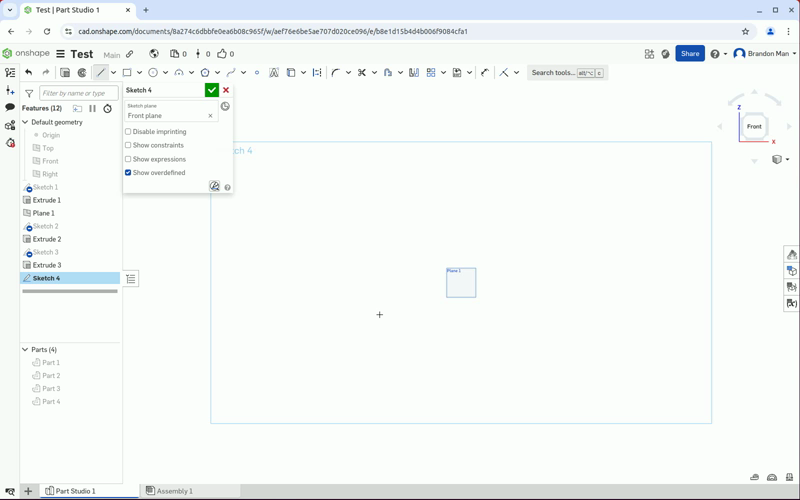
key_up(shift)
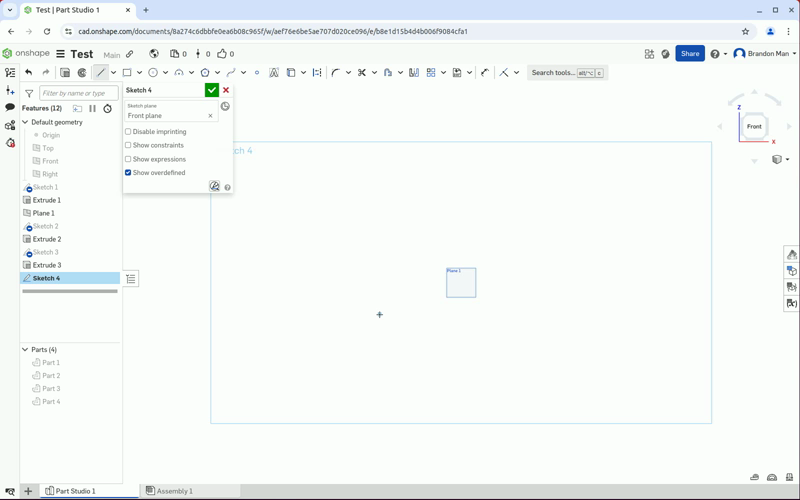
key_down(shift)
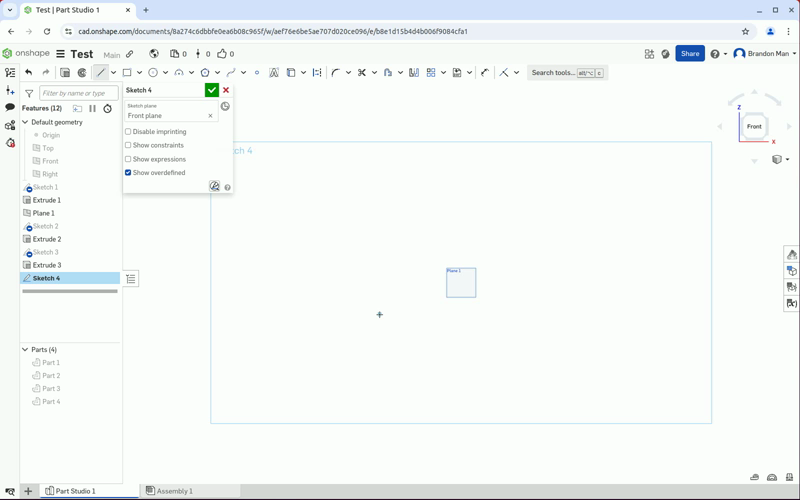
mouse_move(379, 252)
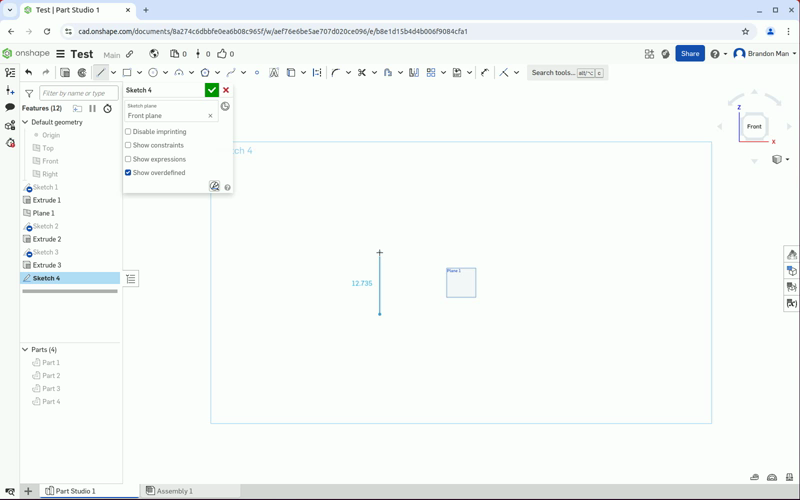
click(379, 252)
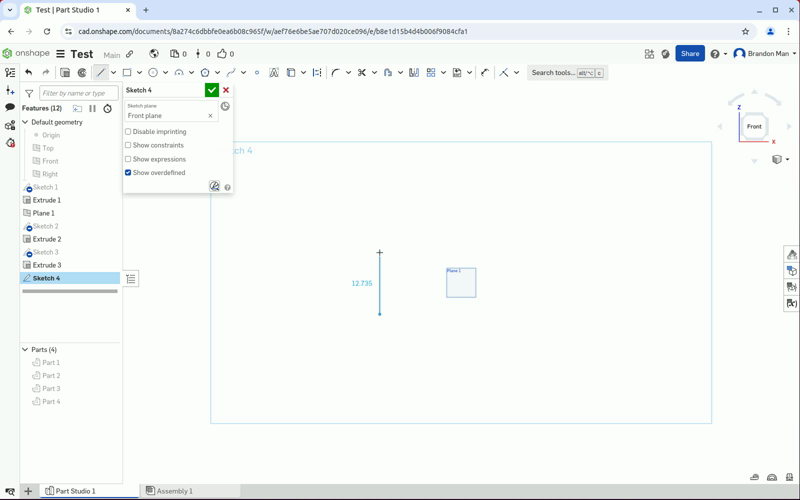
key_up(shift)
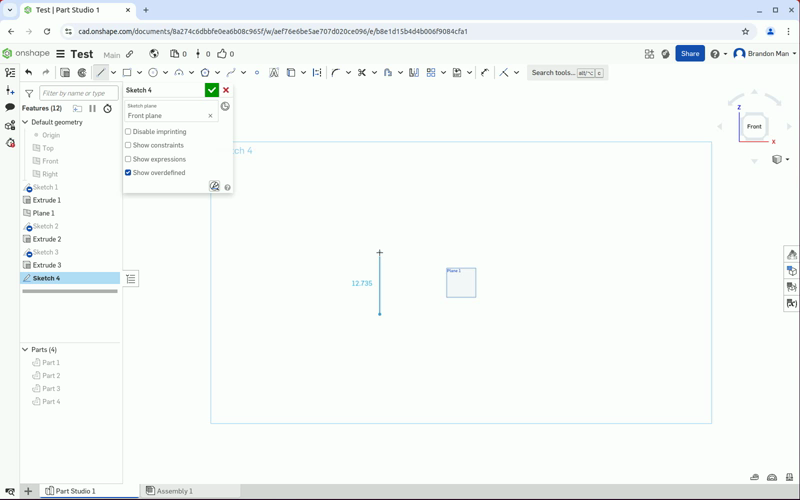
key(esc)
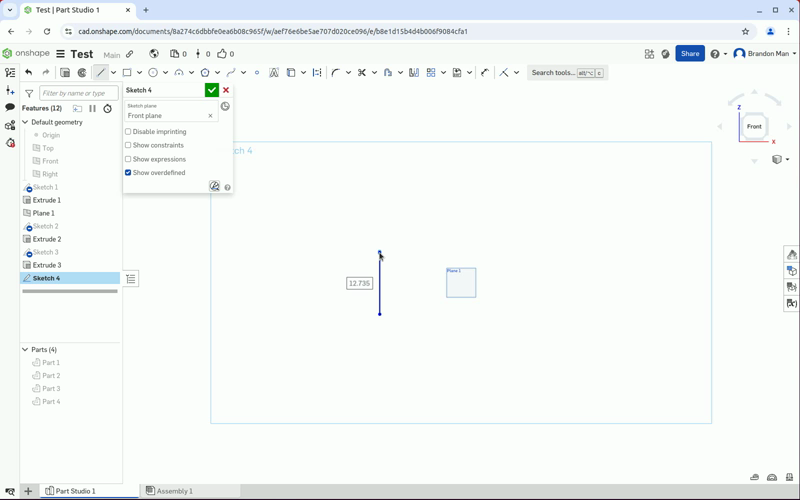
key(a)
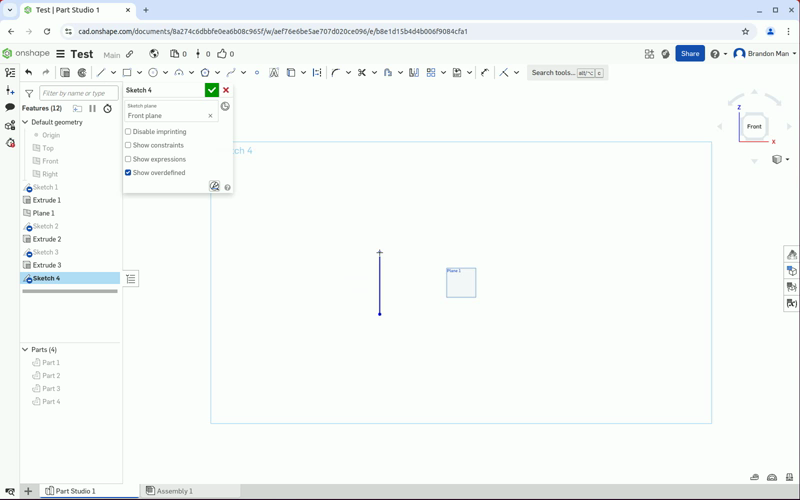
mouse_move(379, 252)
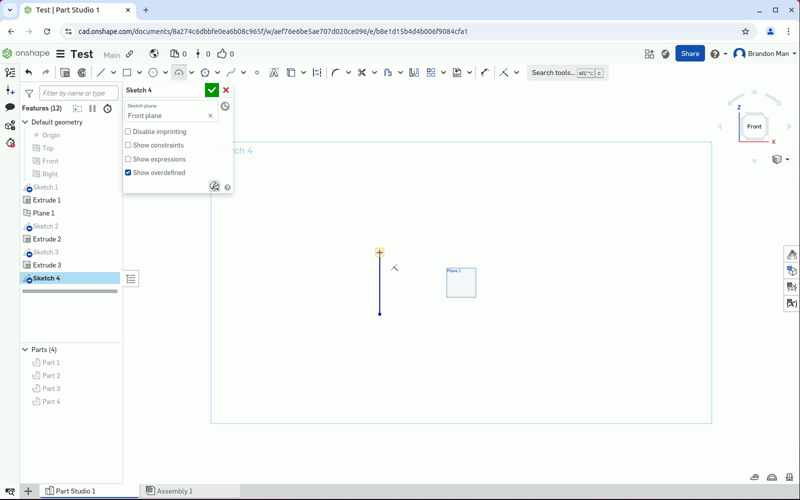
click(379, 252)
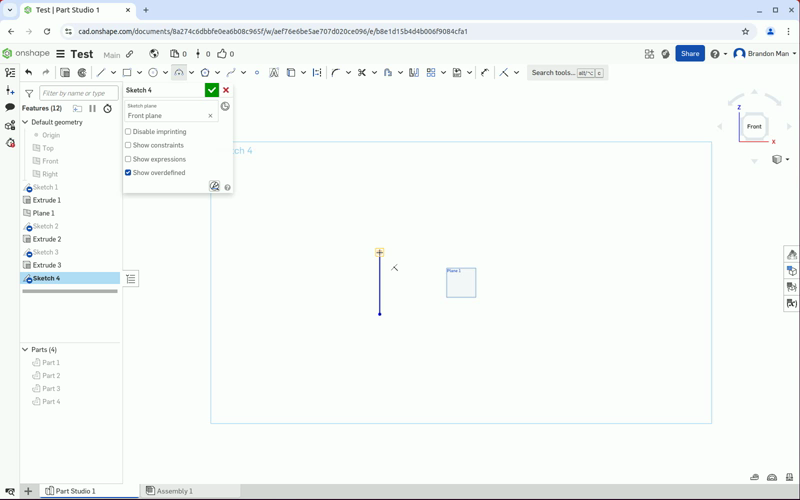
mouse_move(379, 314)
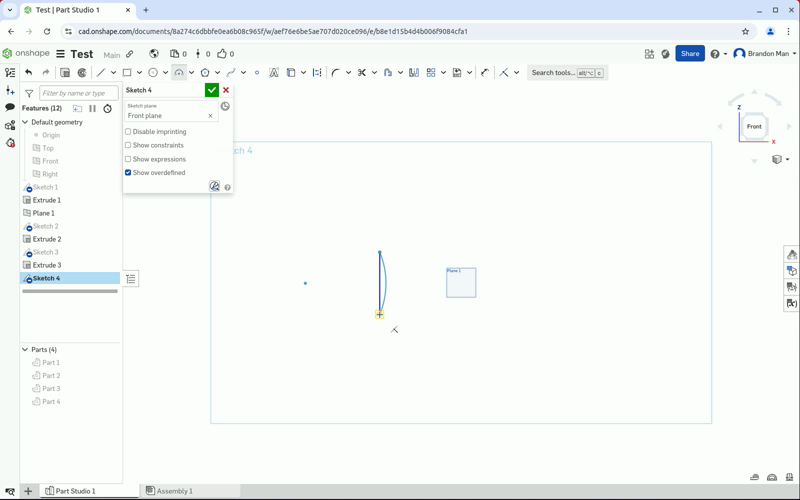
click(379, 314)
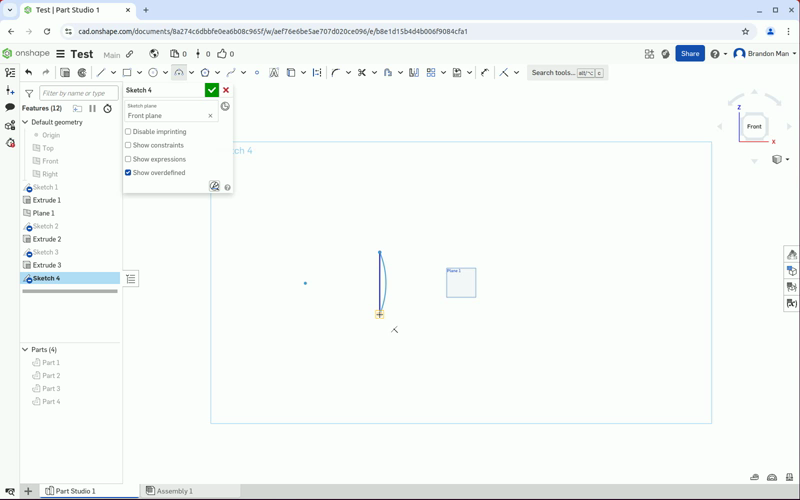
key_down(shift)
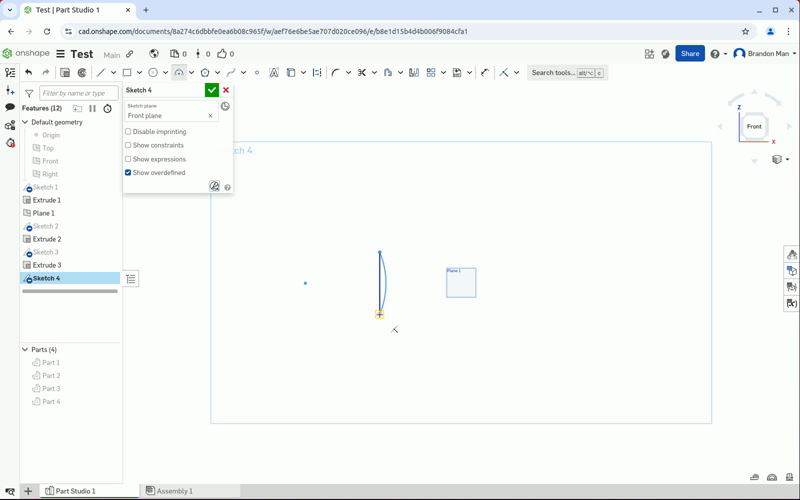
mouse_move(348, 283)
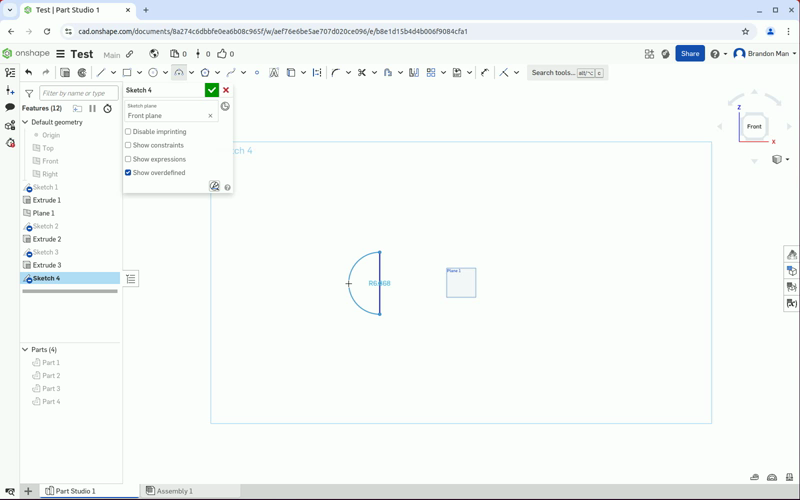
click(348, 283)
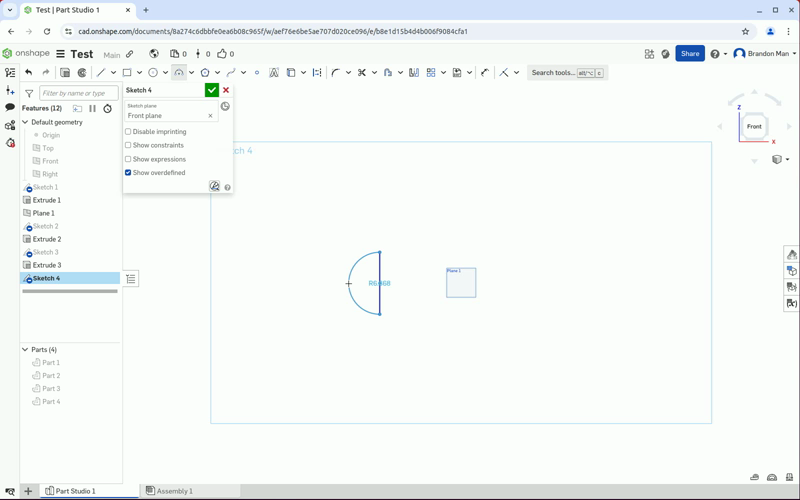
key_up(shift)
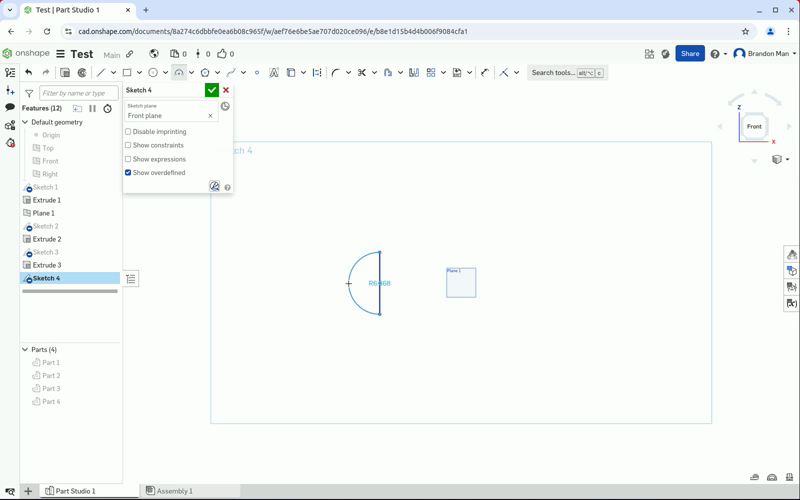
key(esc)
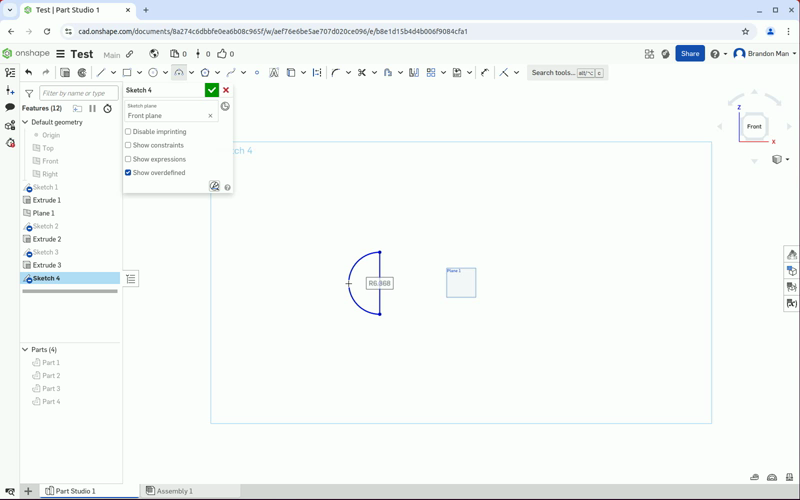
mouse_move(353, 281)
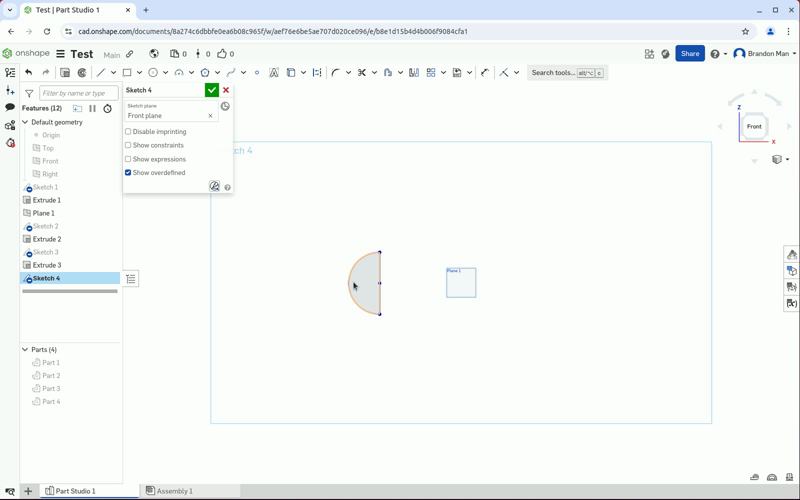
scroll(6)
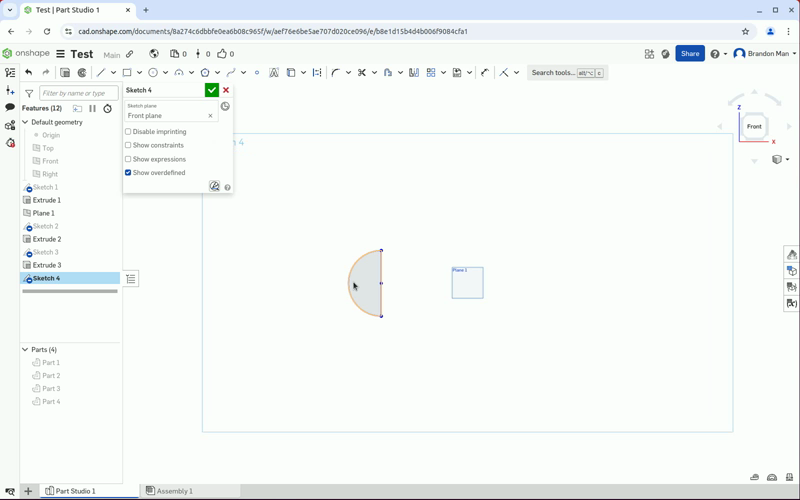
scroll(6)
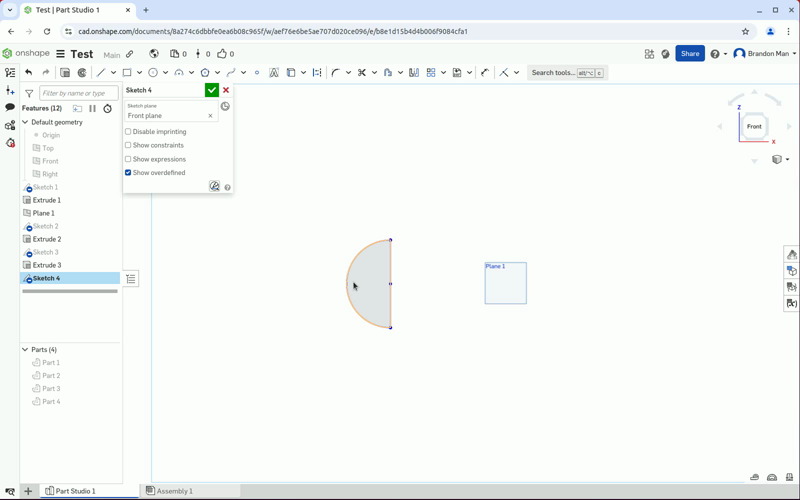
scroll(6)
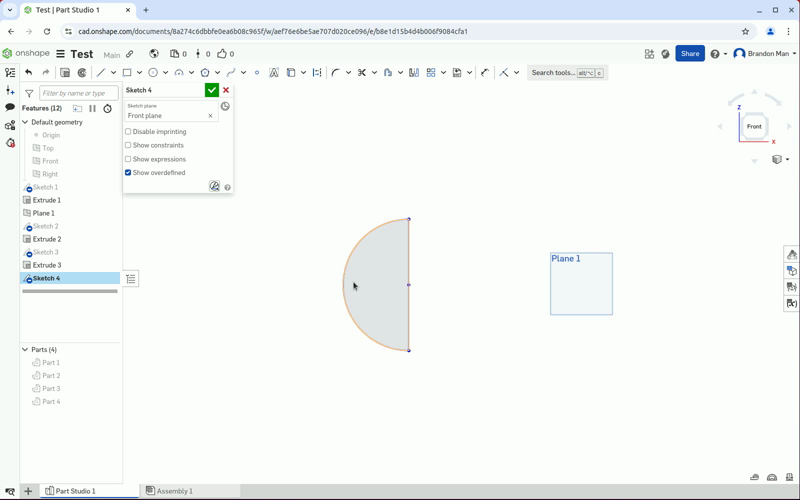
scroll(6)
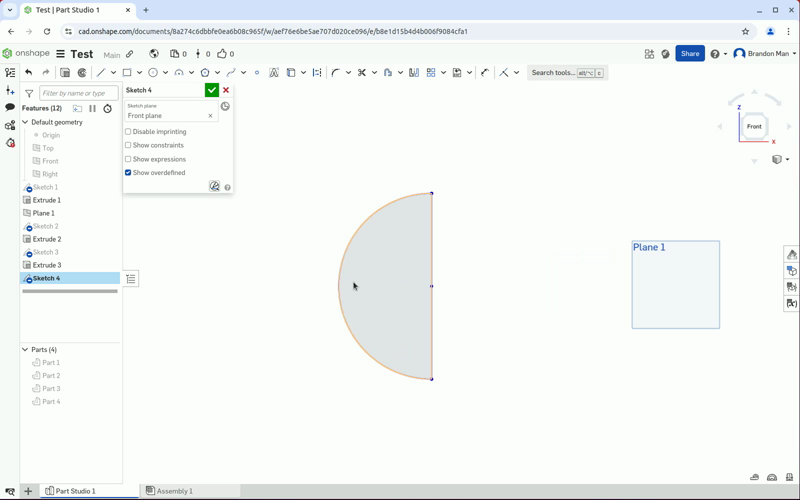
scroll(6)
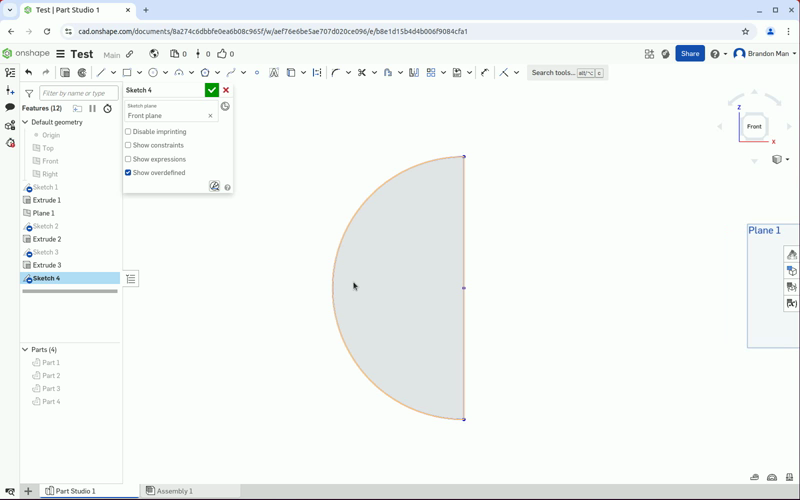
scroll(6)
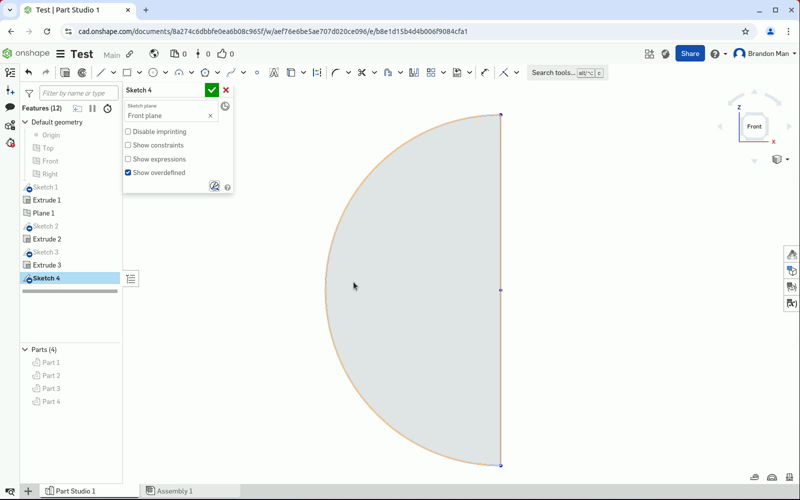
scroll(6)
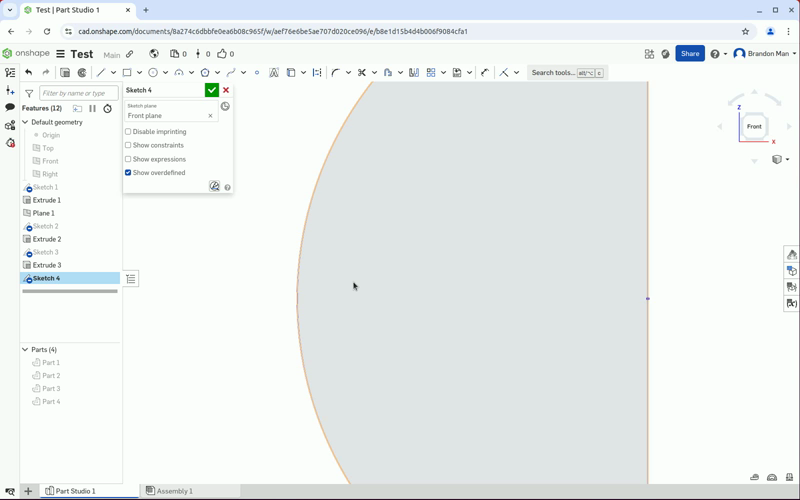
click(353, 281)
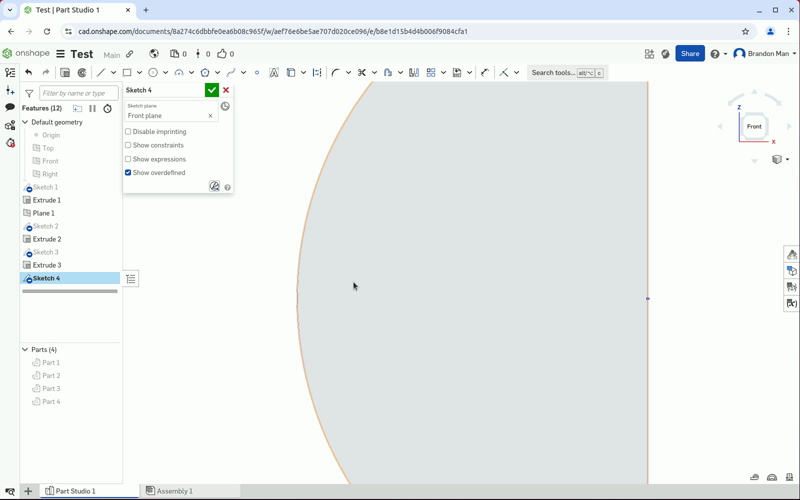
scroll(-6)
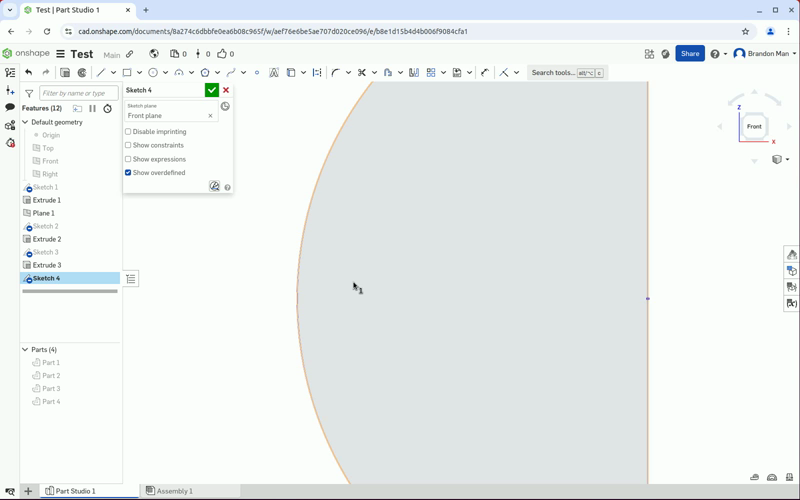
scroll(-6)
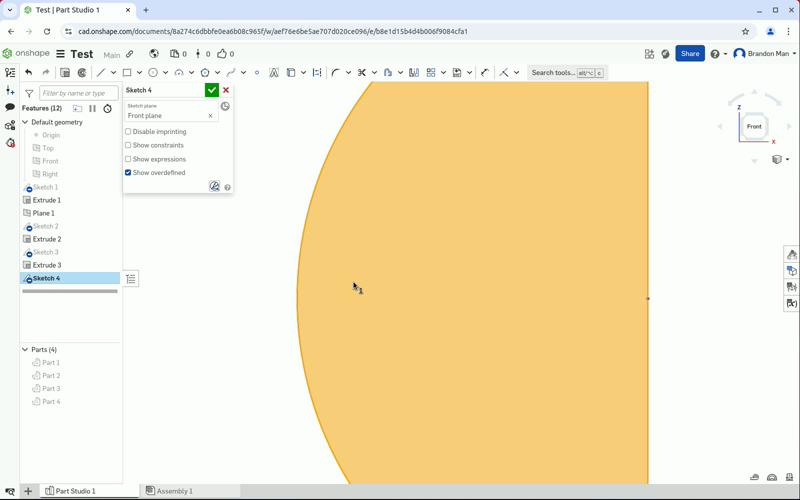
scroll(-6)
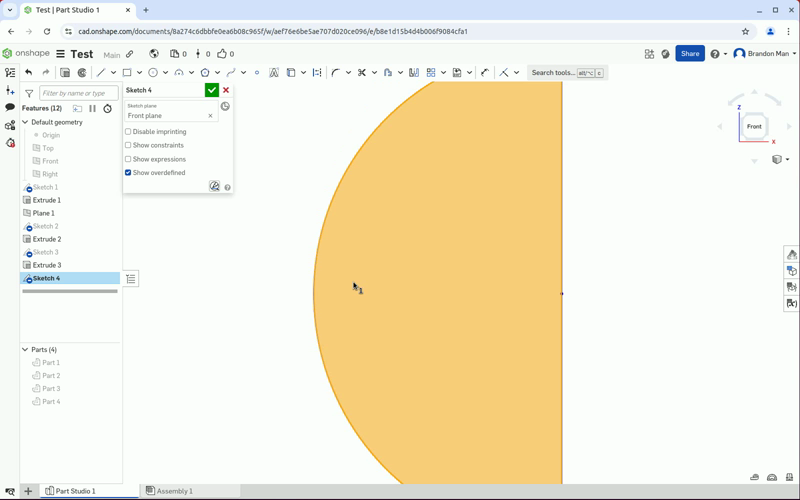
scroll(-6)
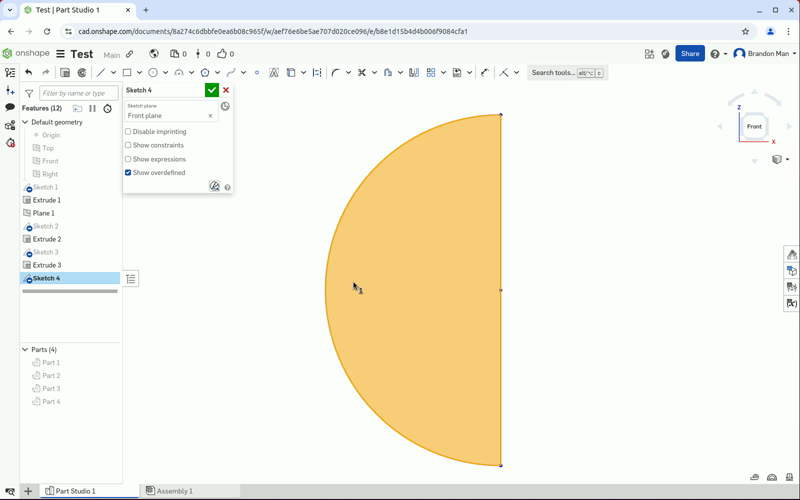
scroll(-6)
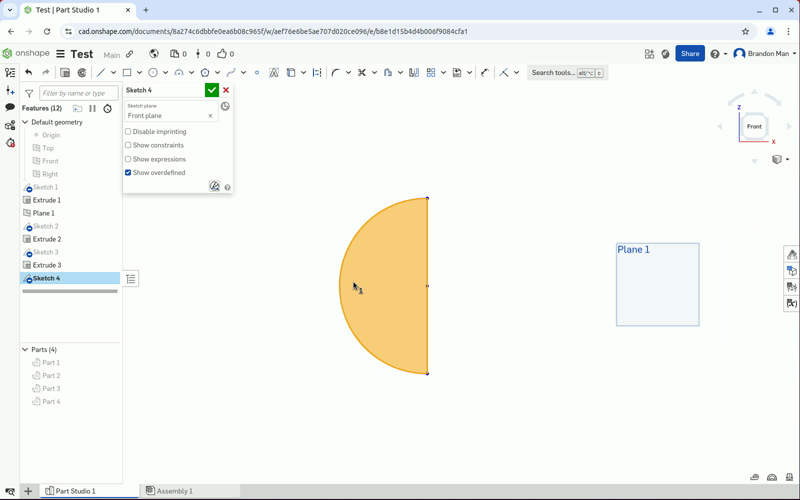
scroll(-6)
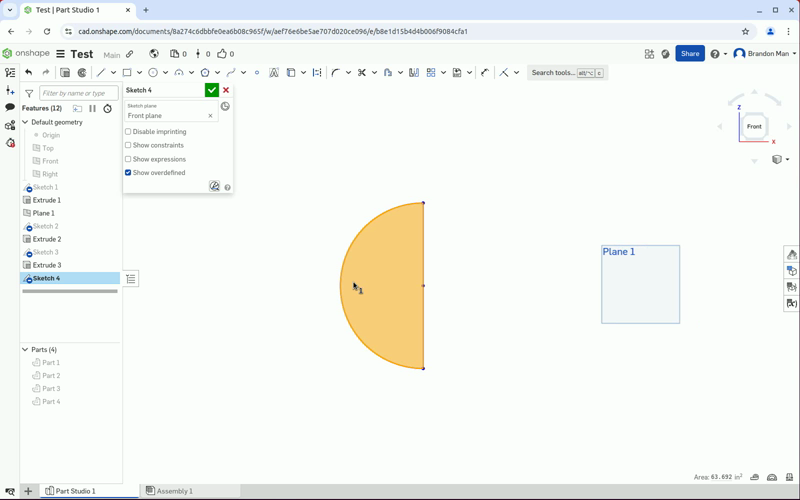
scroll(-6)
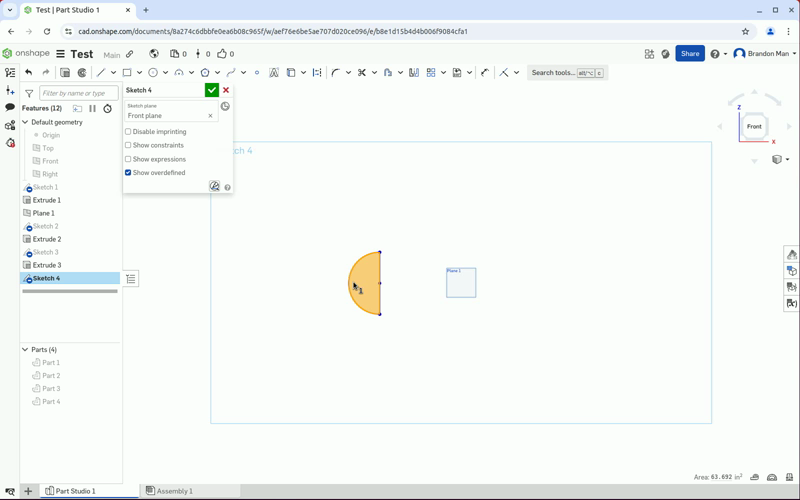
mouse_move(73, 352)
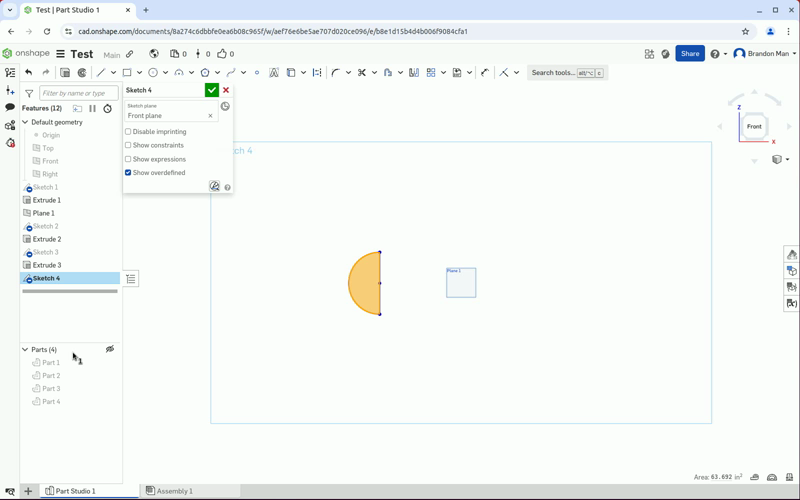
key(shift+y)
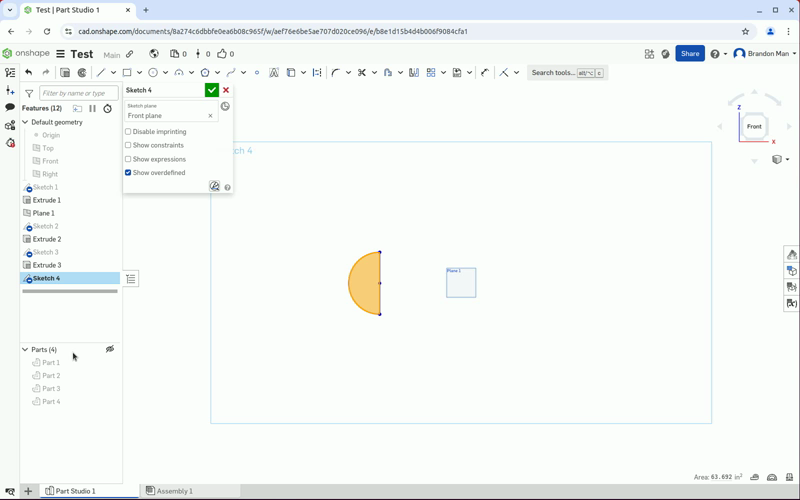
key(shift+e)
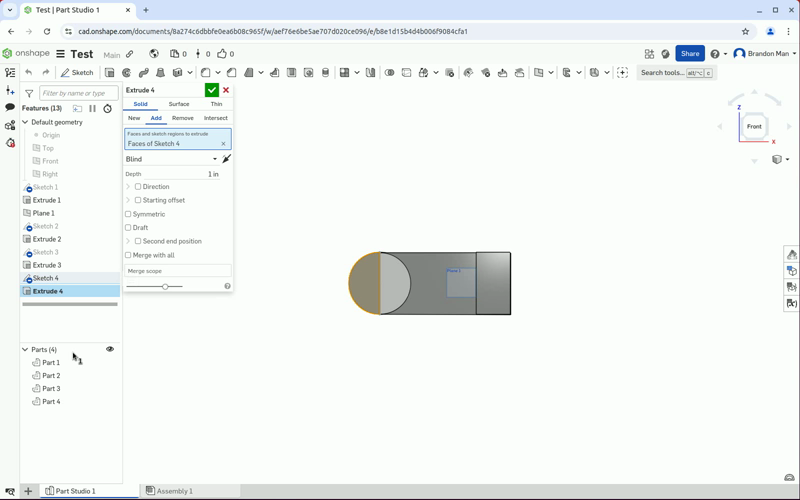
mouse_move(143, 106)
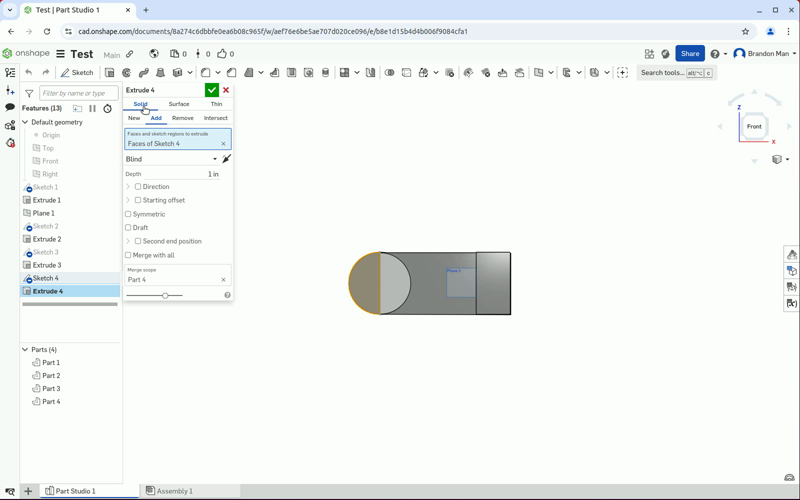
click(143, 106)
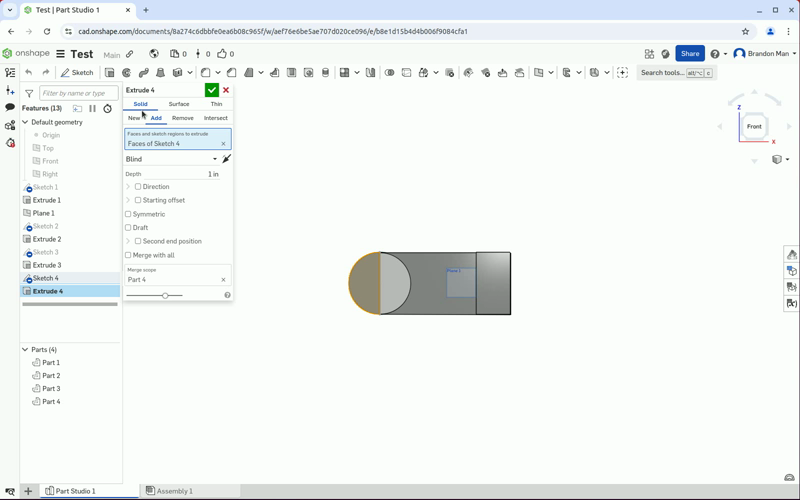
mouse_move(137, 120)
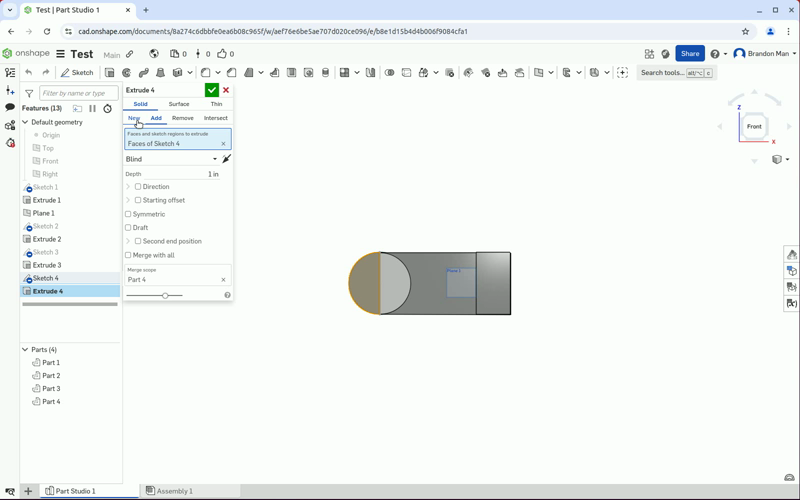
click(137, 120)
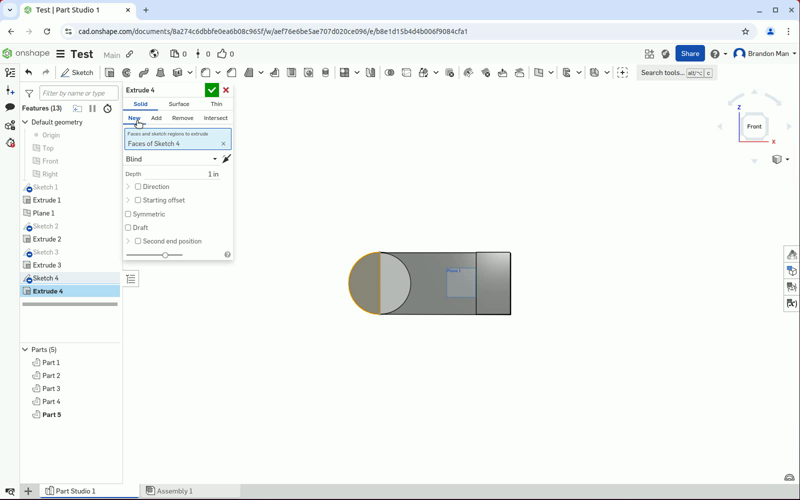
key(tab, 4)
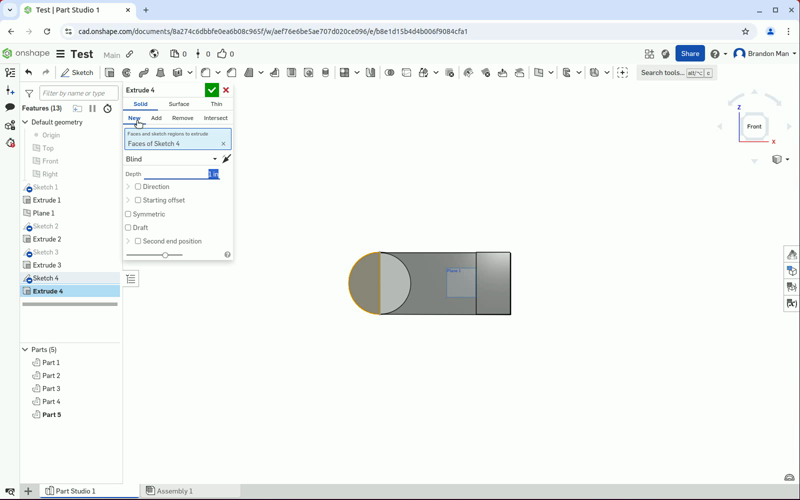
text(0.241)
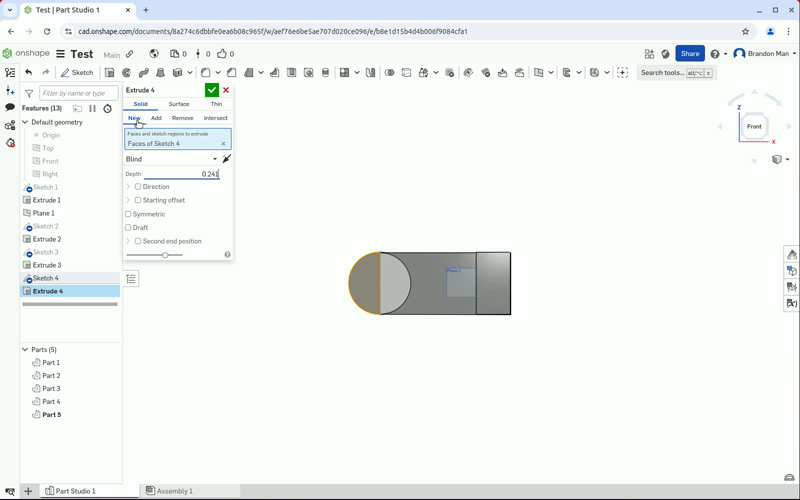
key(enter)
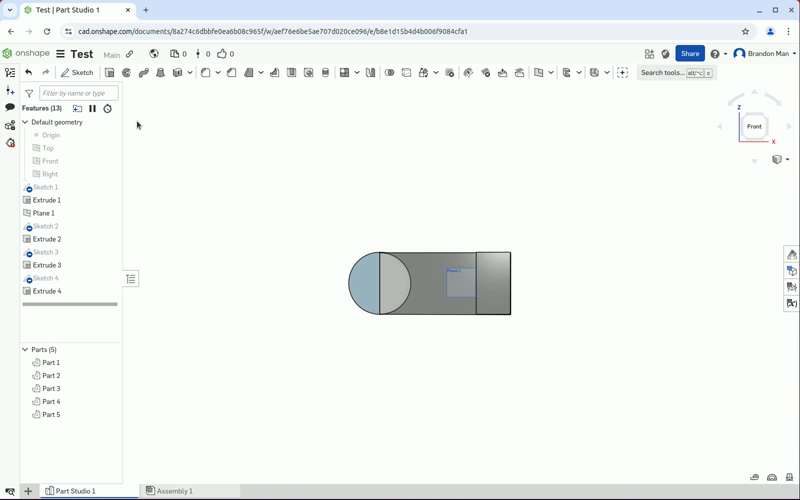
key(shift+h)
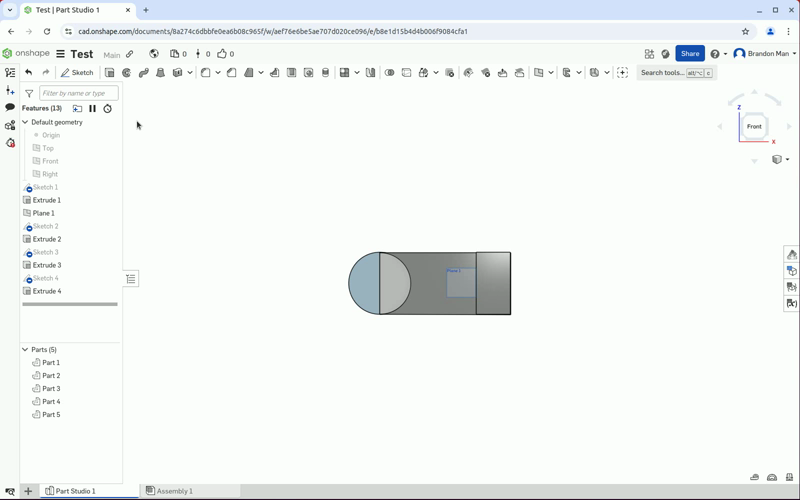
key(shift+h)
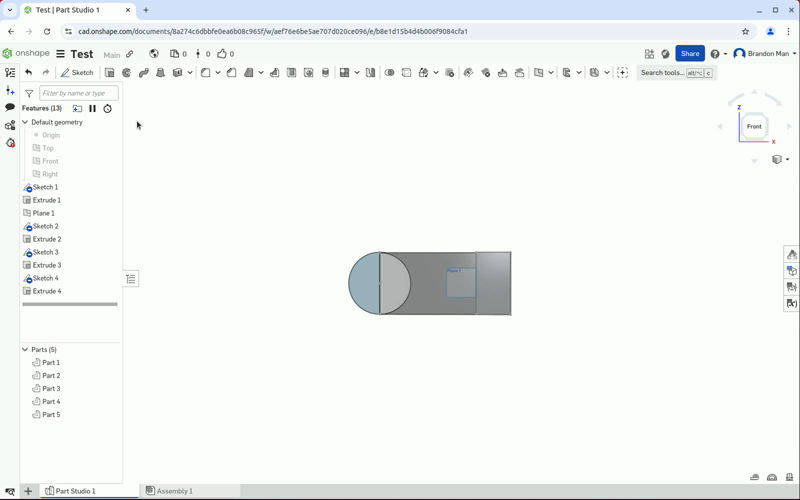
key(shift+7)
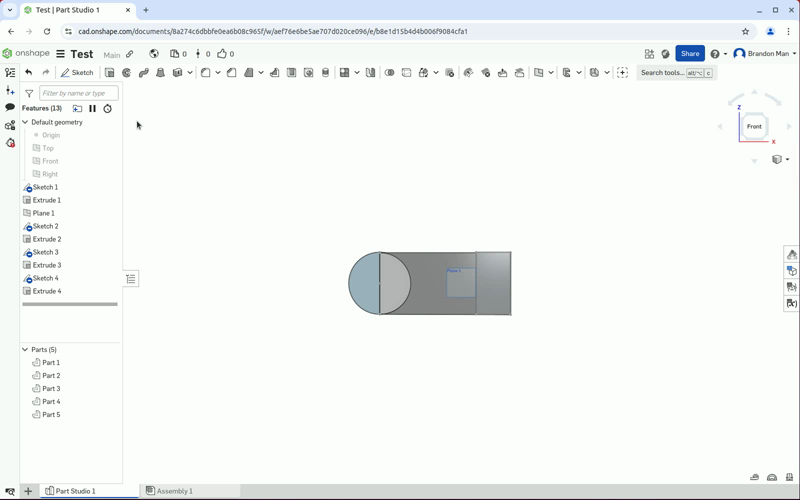
key(left, 2)
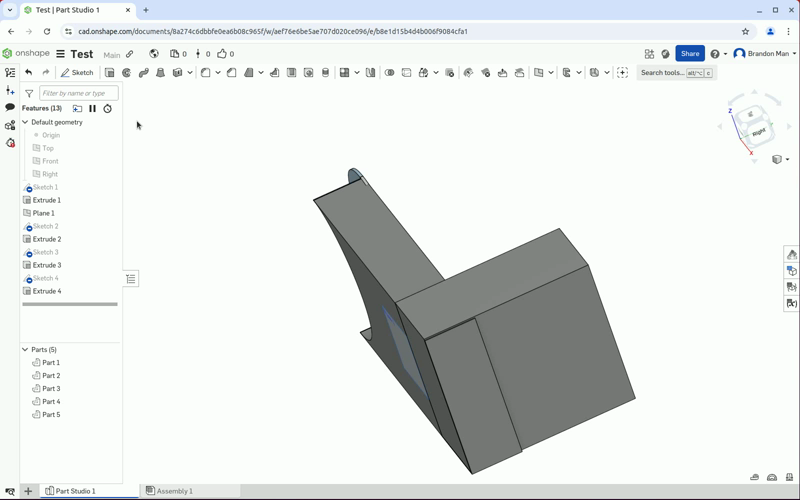
key(down, 2)
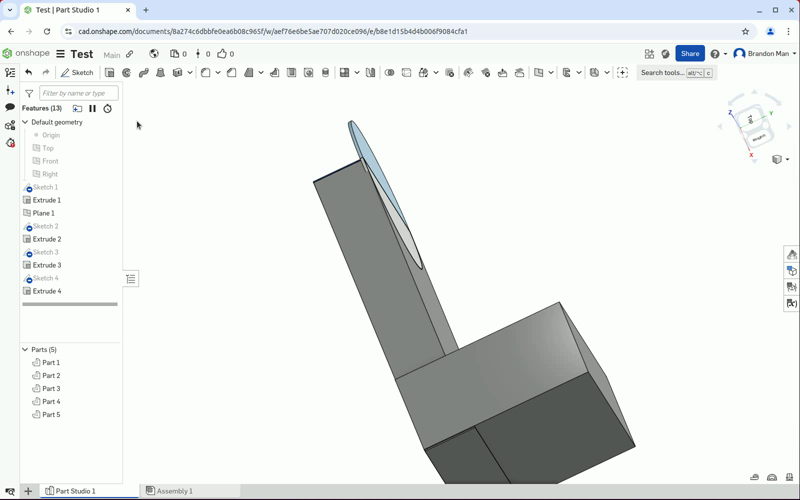
key(up, 2)
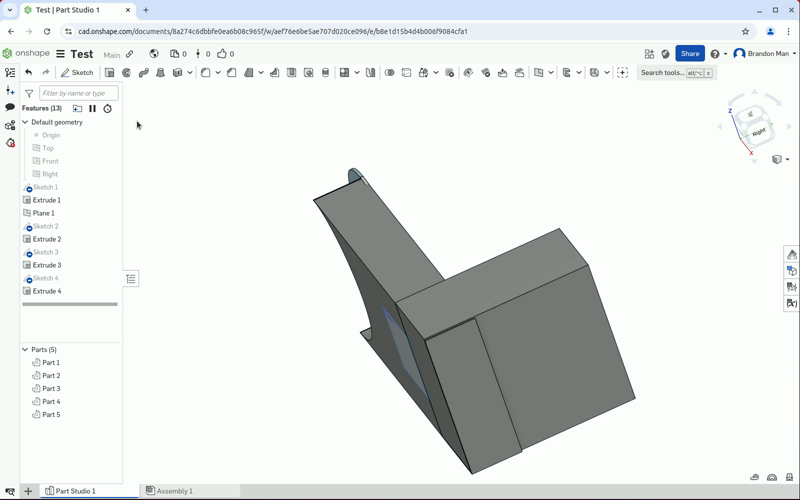
key(right, 2)
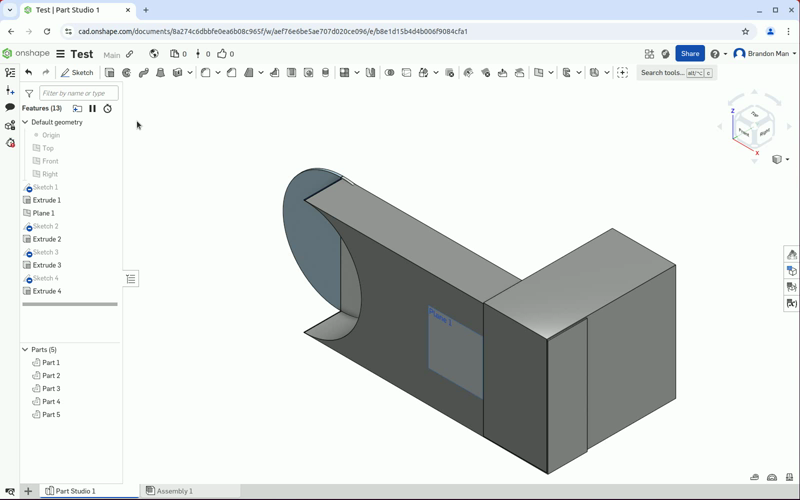
mouse_move(73, 189)
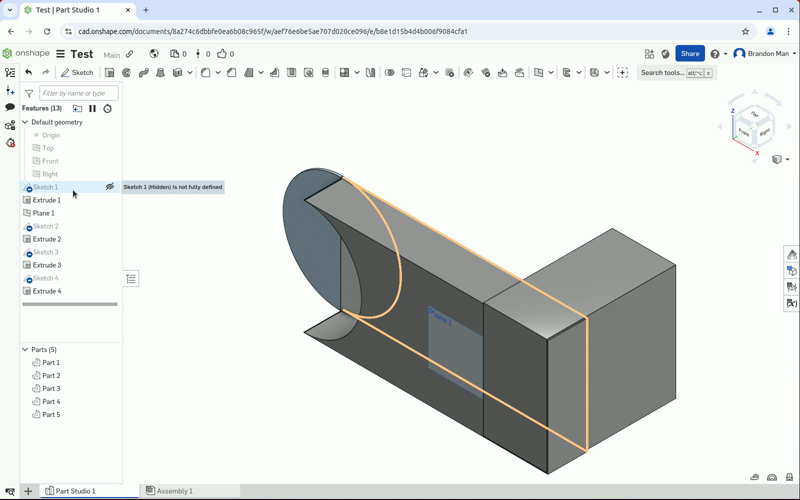
click(73, 189)